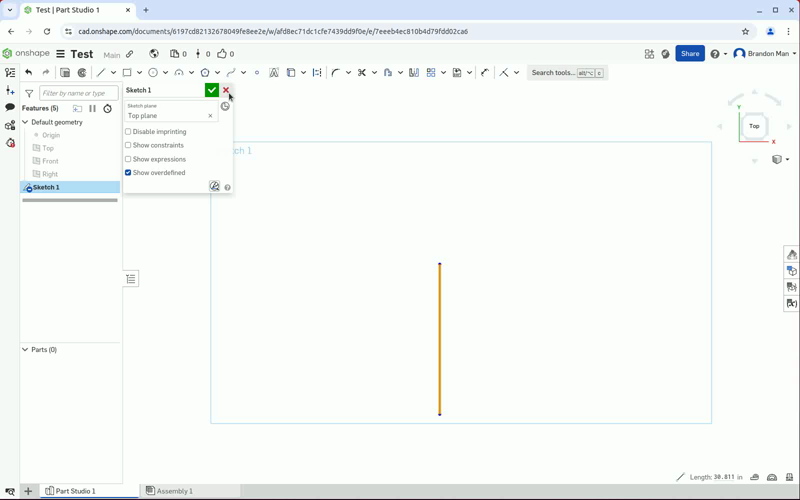
key(shift+h)
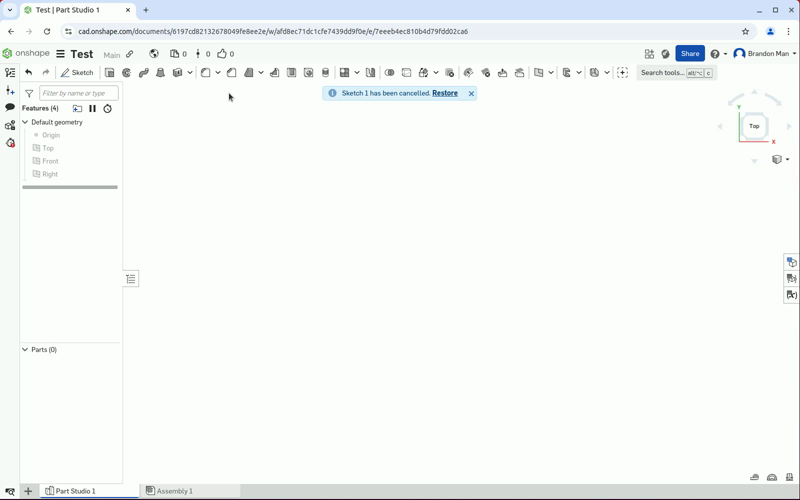
mouse_move(73, 352)
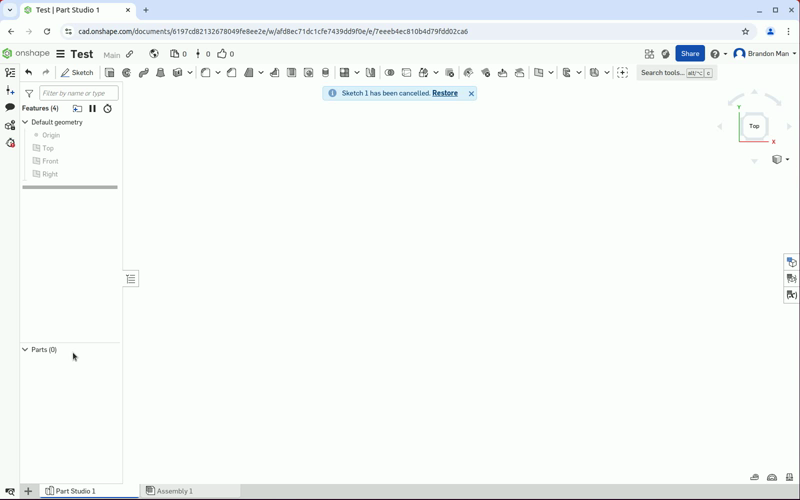
key(y)
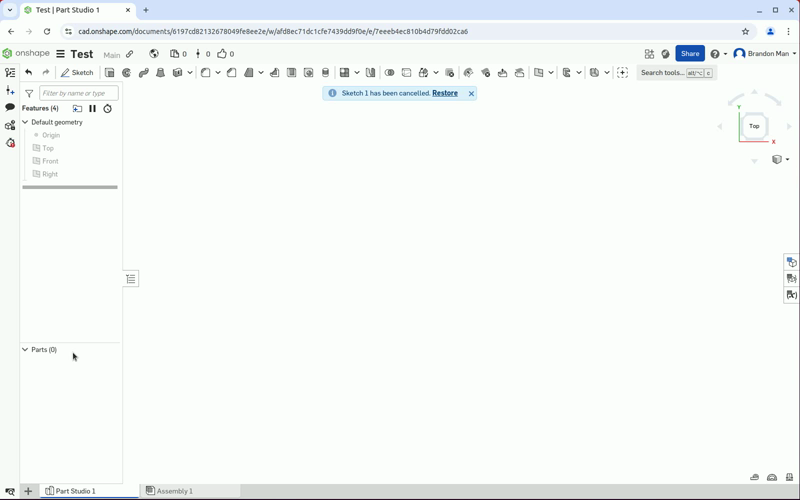
key(shift+p)
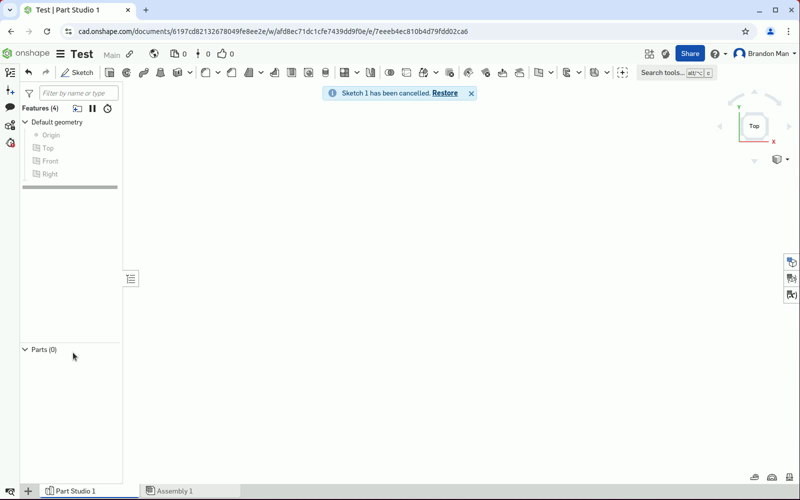
key(space)
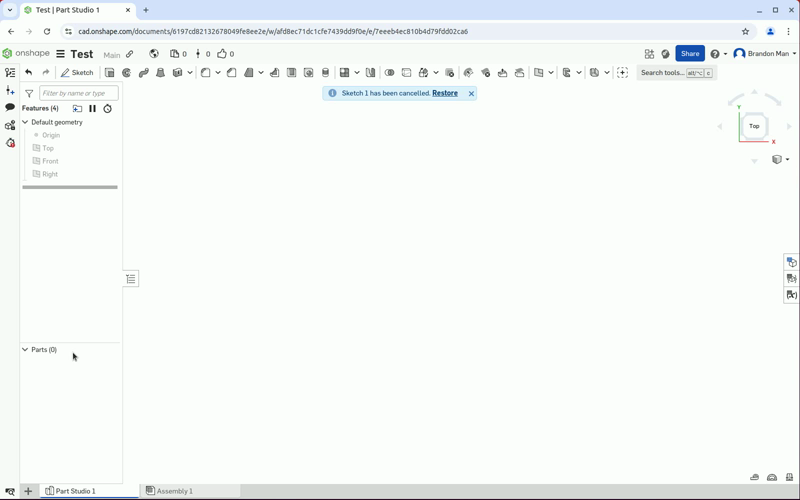
key_down(shift)
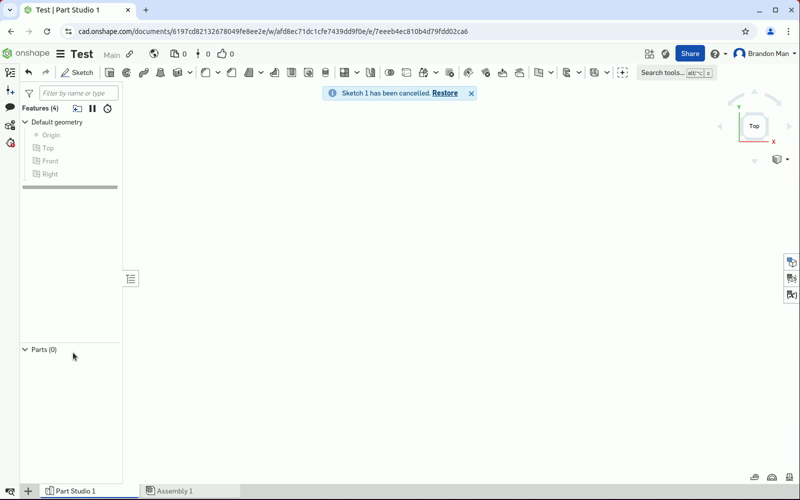
key(up)
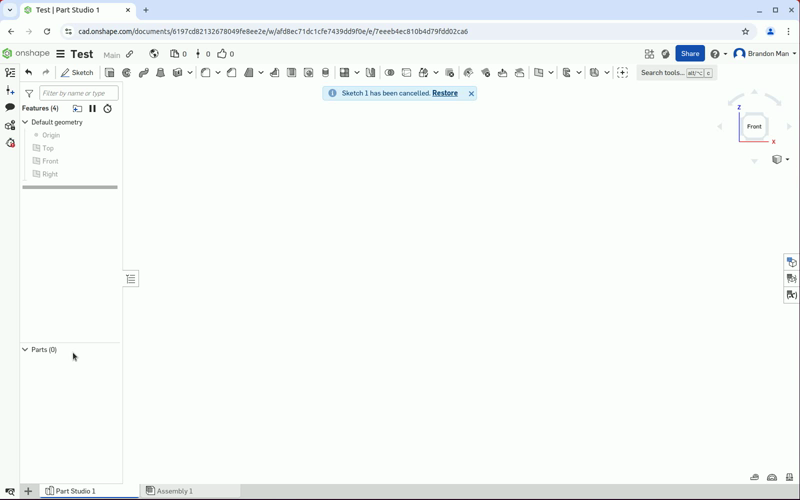
key_up(shift)
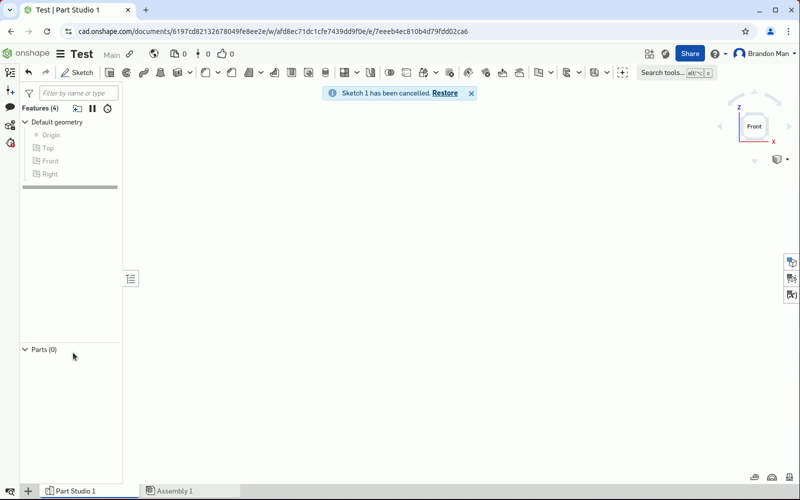
mouse_move(73, 352)
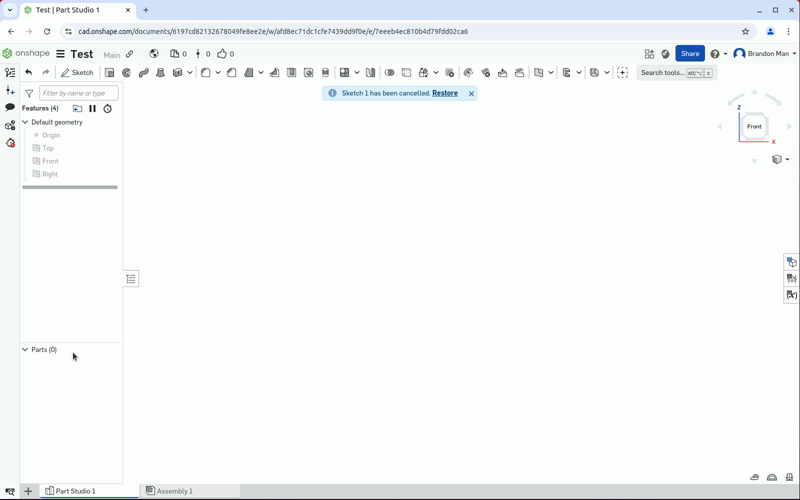
key(shift+y)
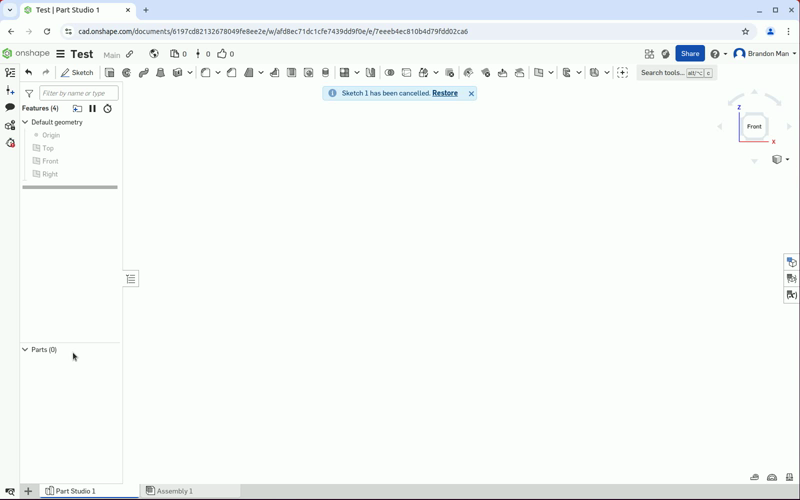
key(shift+s)
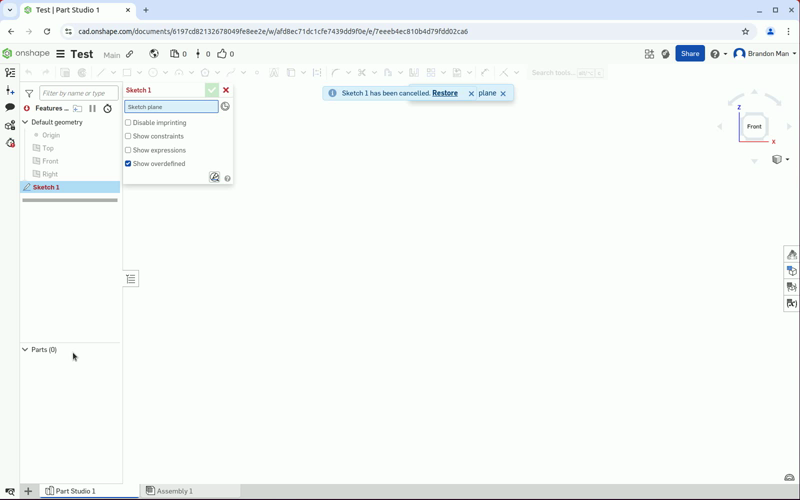
mouse_move(73, 163)
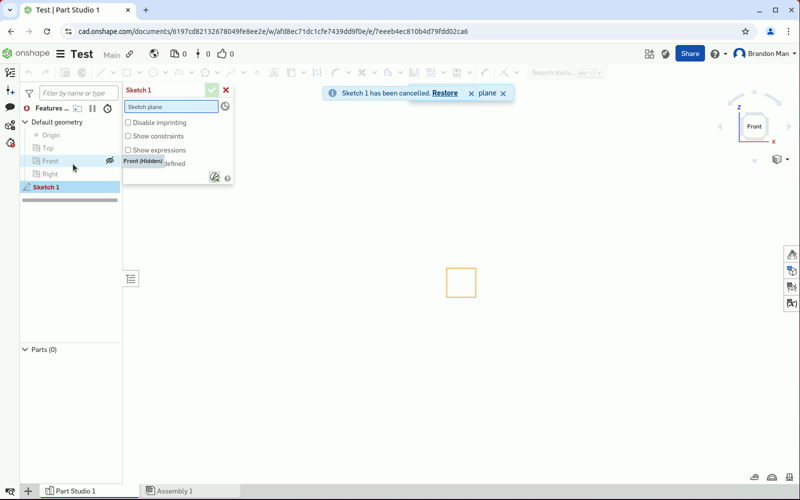
click(73, 163)
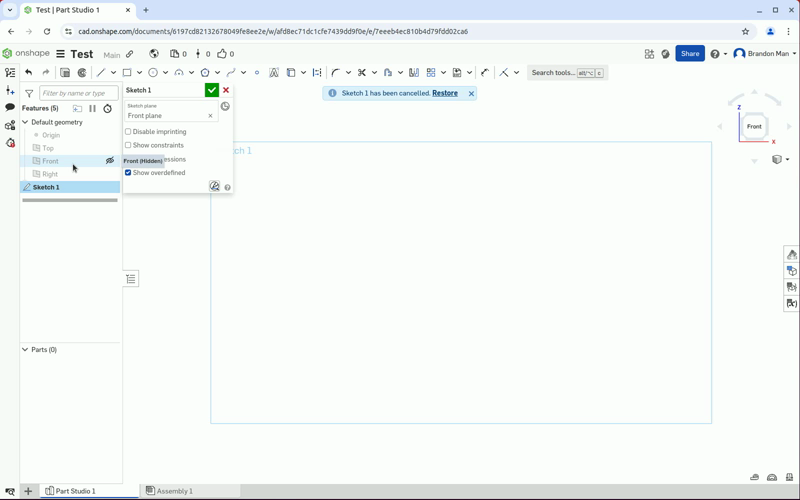
mouse_move(73, 352)
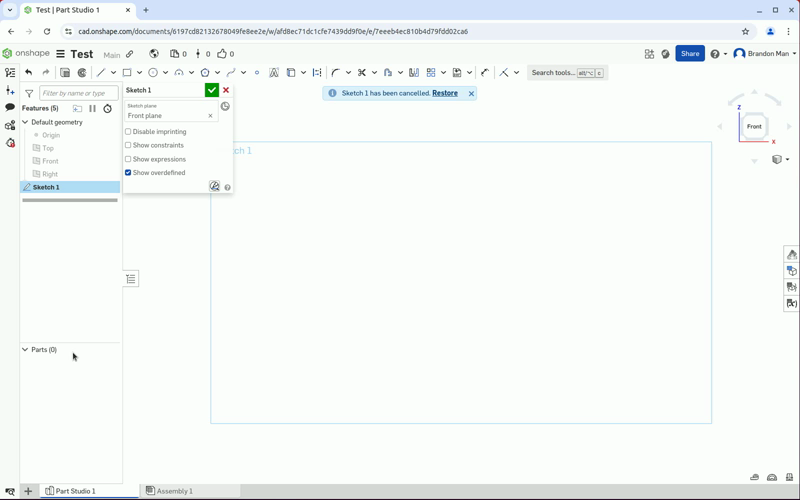
key(y)
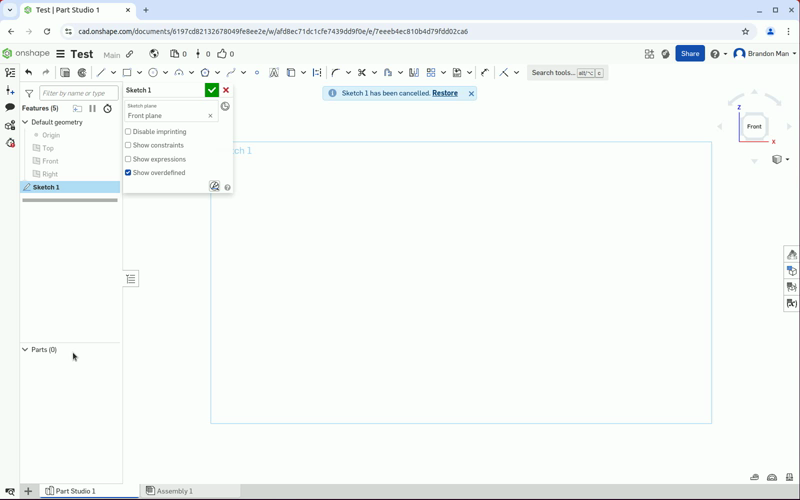
key(l)
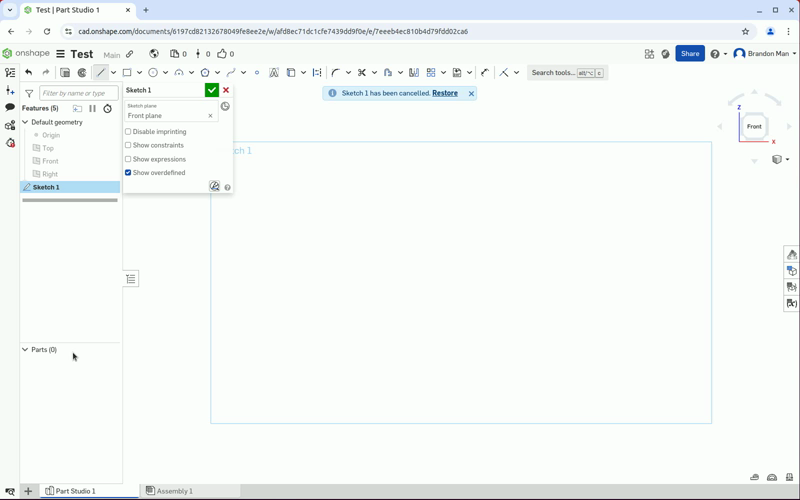
key_down(shift)
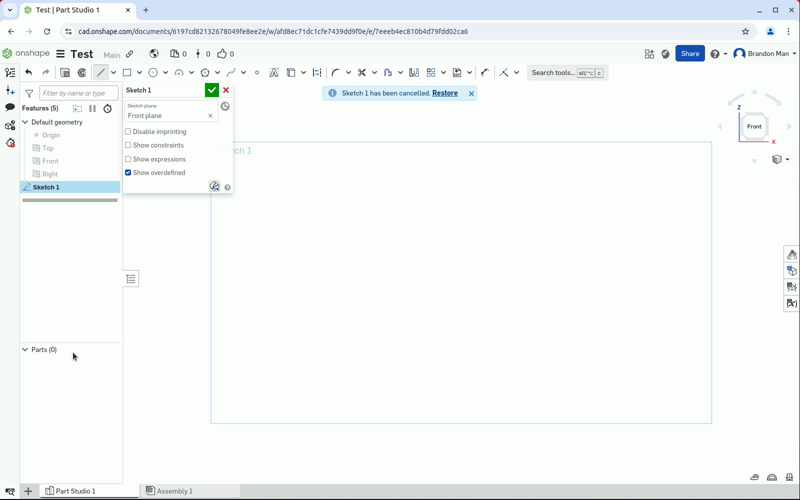
mouse_move(444, 247)
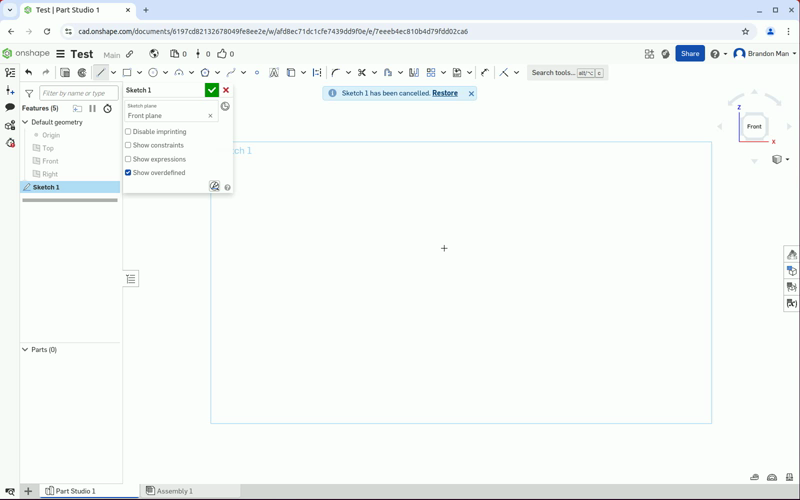
click(444, 247)
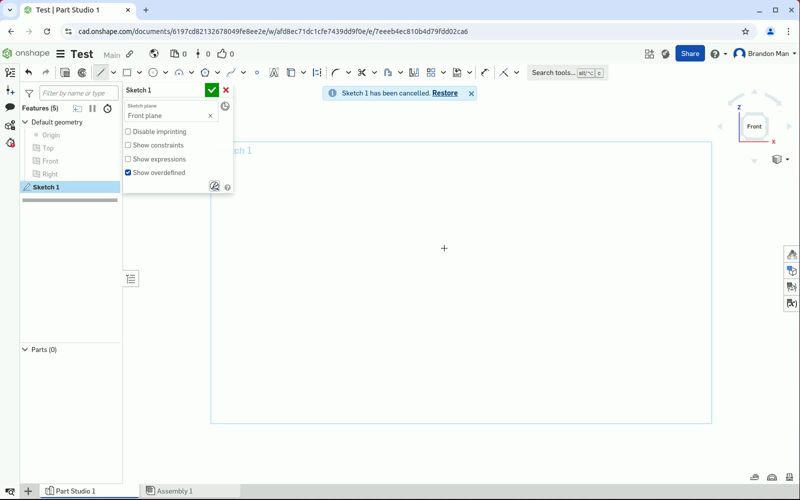
key_up(shift)
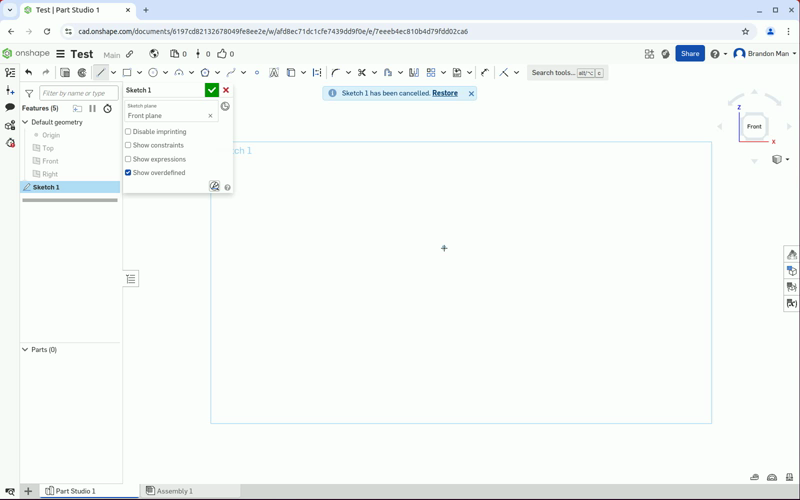
key_down(shift)
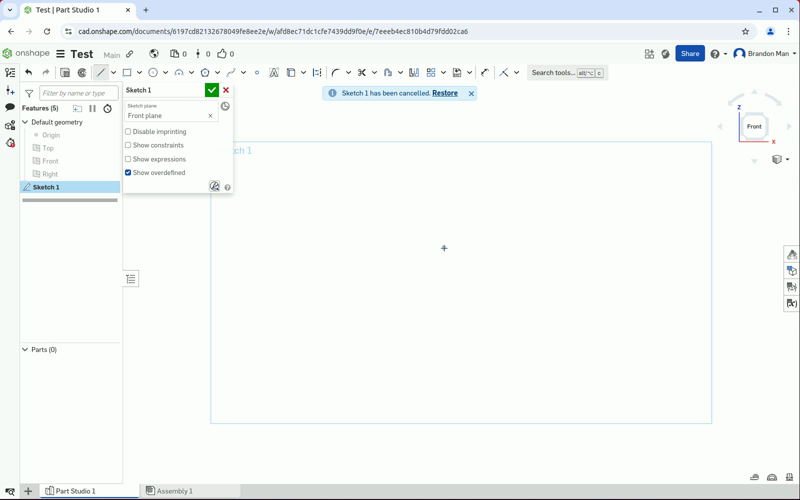
mouse_move(474, 247)
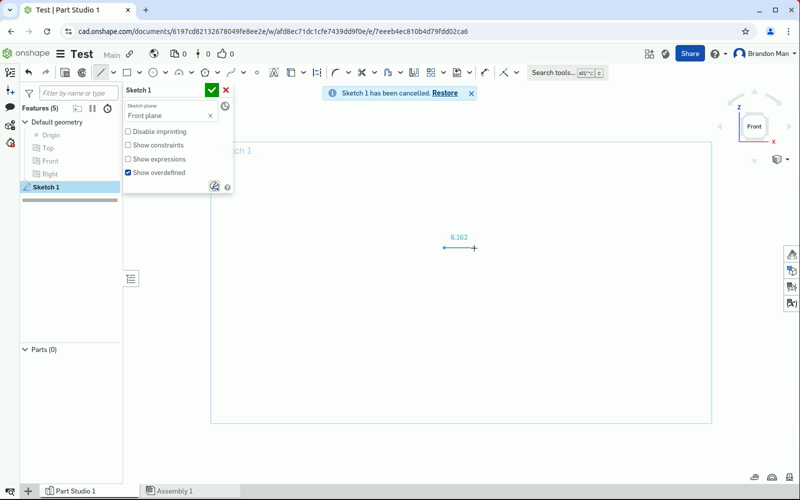
mouse_move(453, 247)
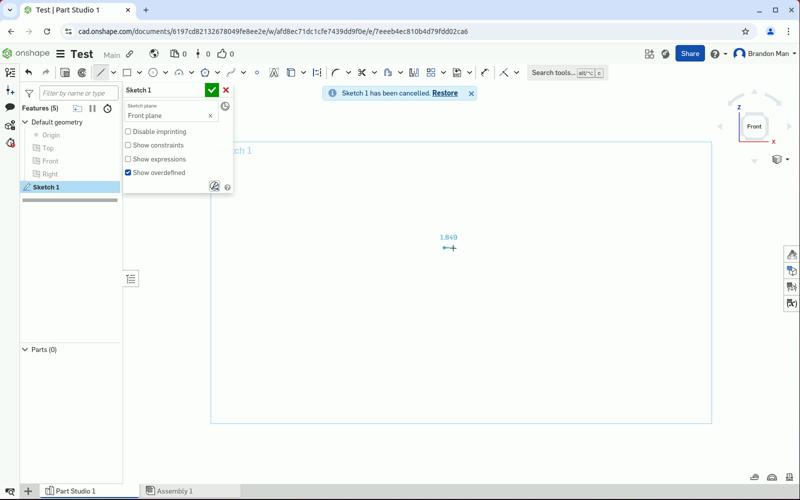
click(453, 247)
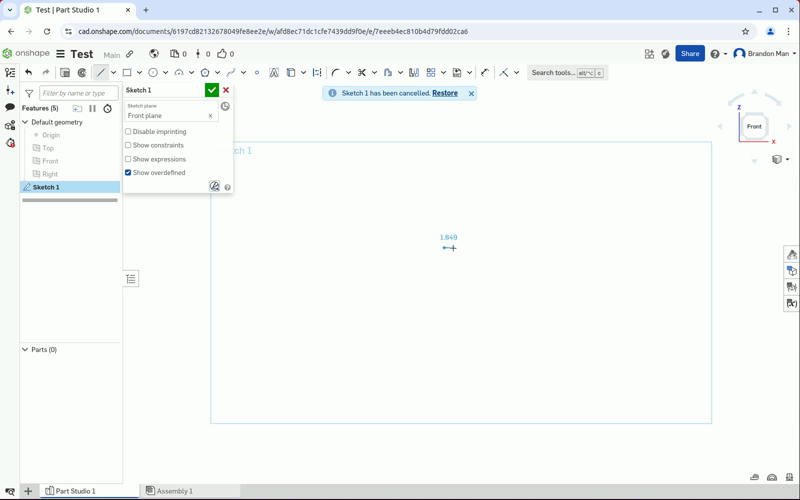
key_up(shift)
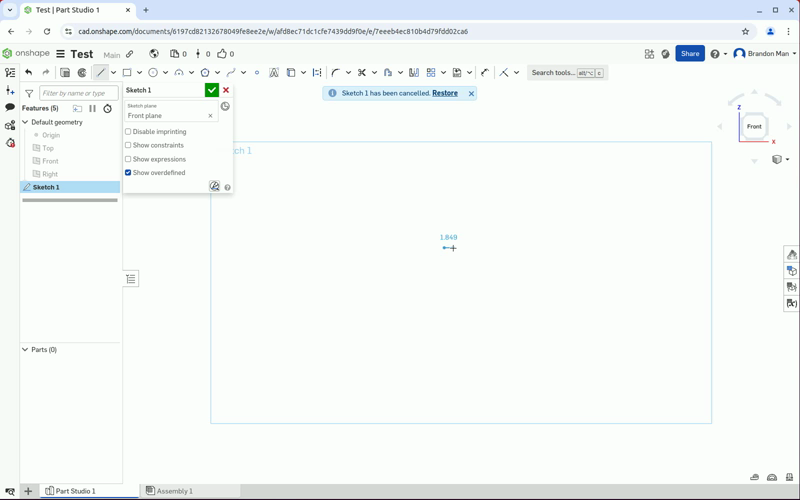
key_down(shift)
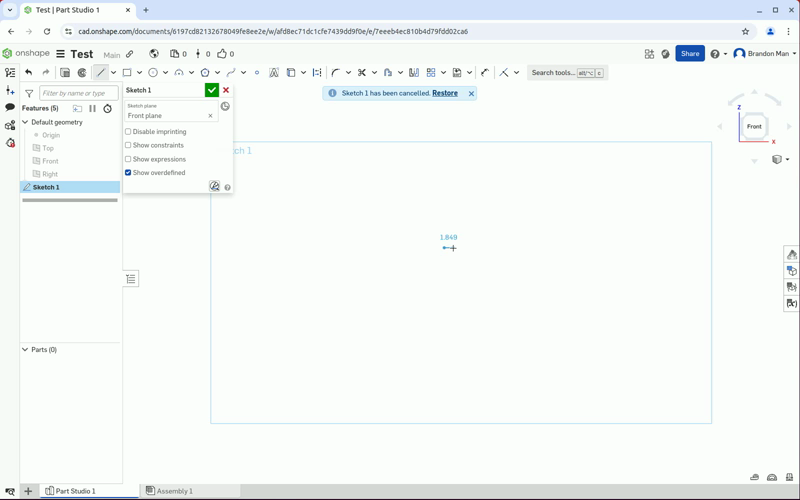
mouse_move(483, 247)
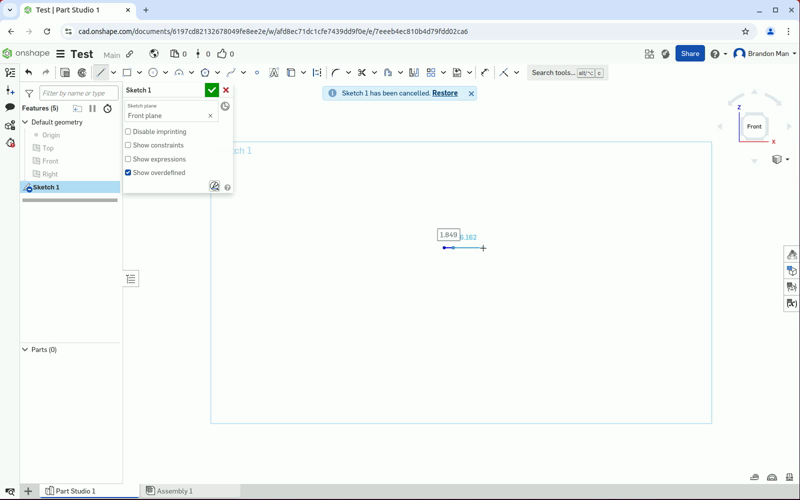
mouse_move(453, 230)
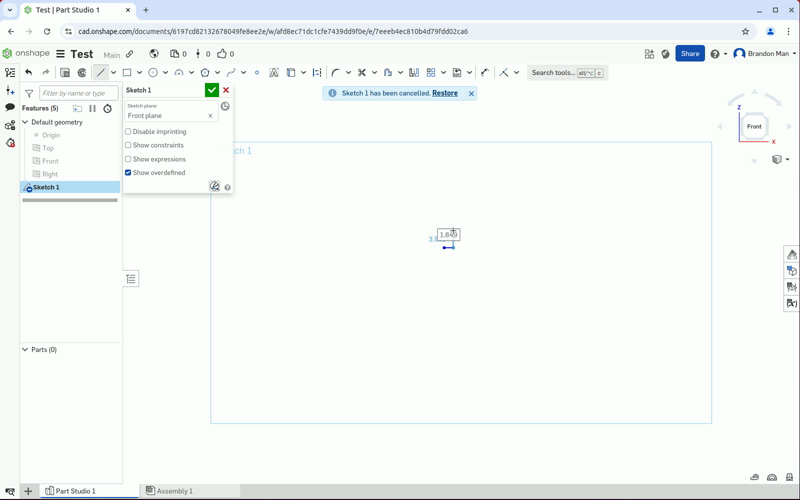
click(453, 230)
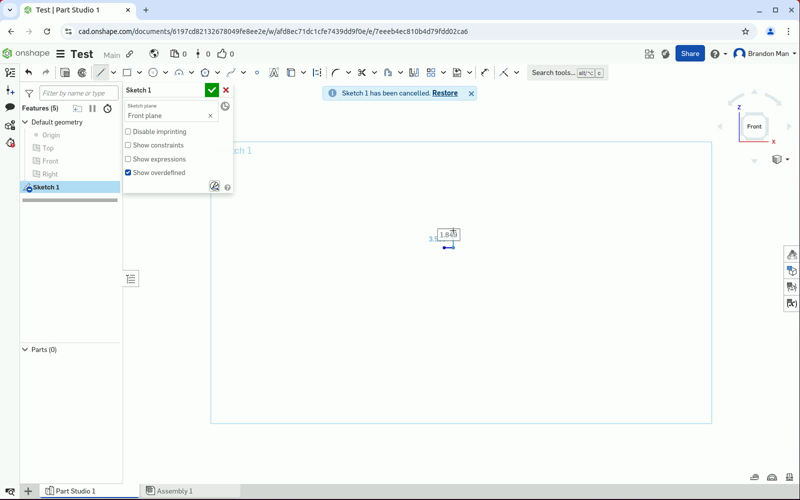
key_up(shift)
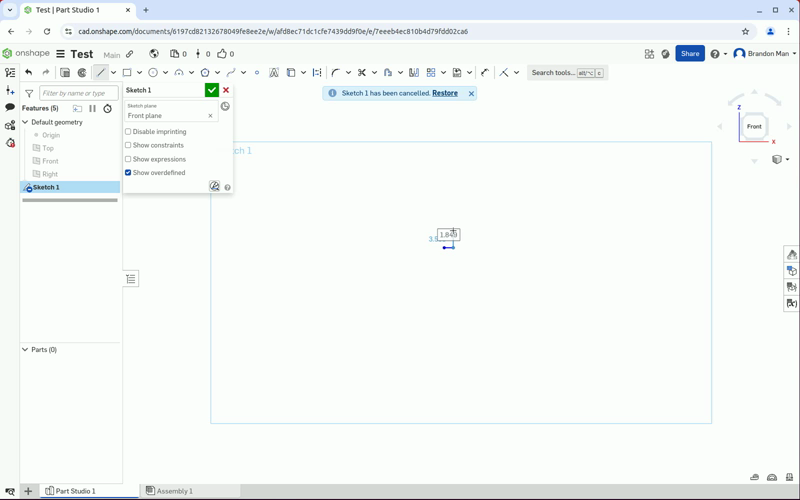
key_down(shift)
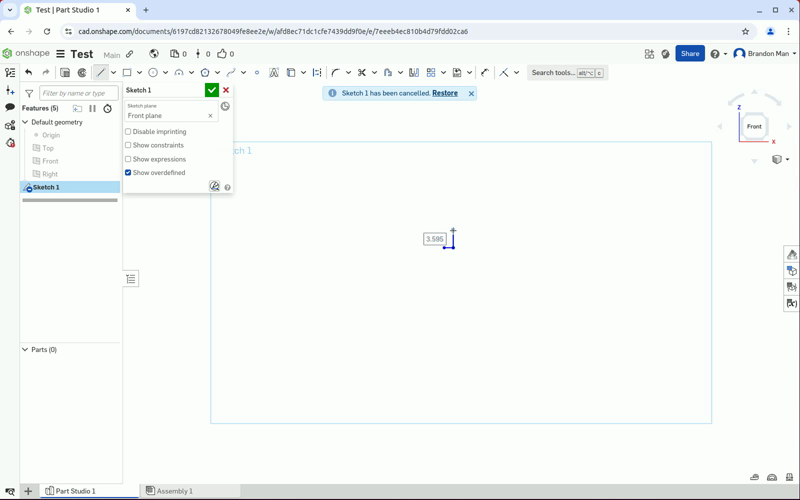
mouse_move(483, 230)
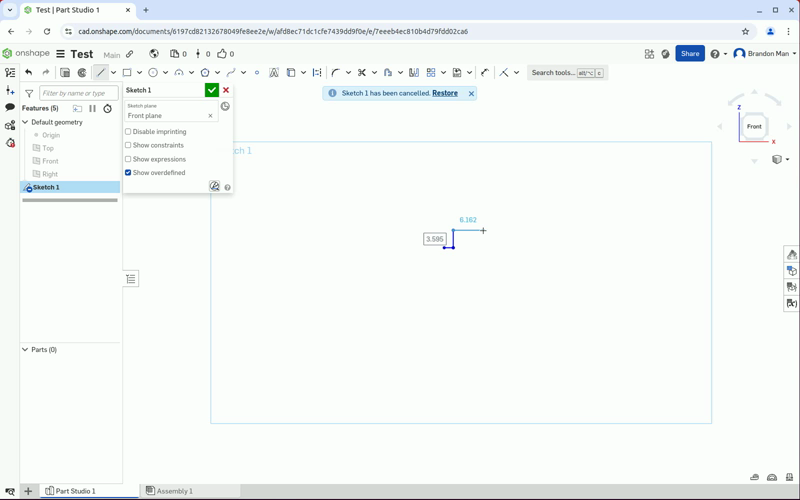
mouse_move(444, 230)
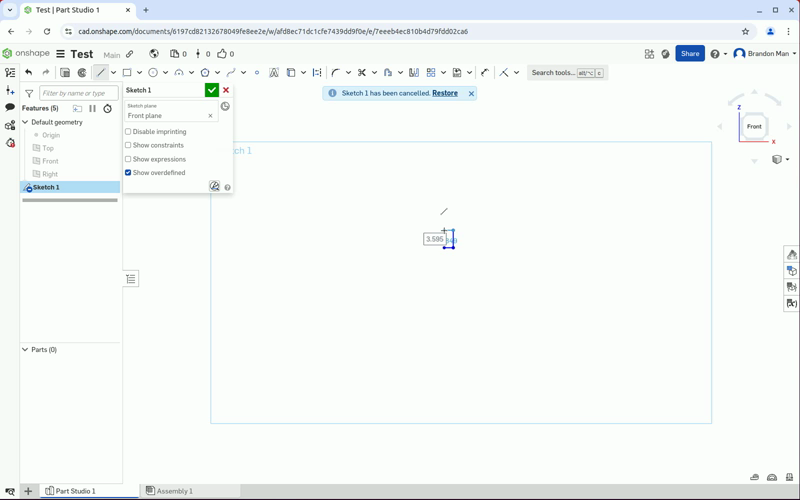
click(444, 230)
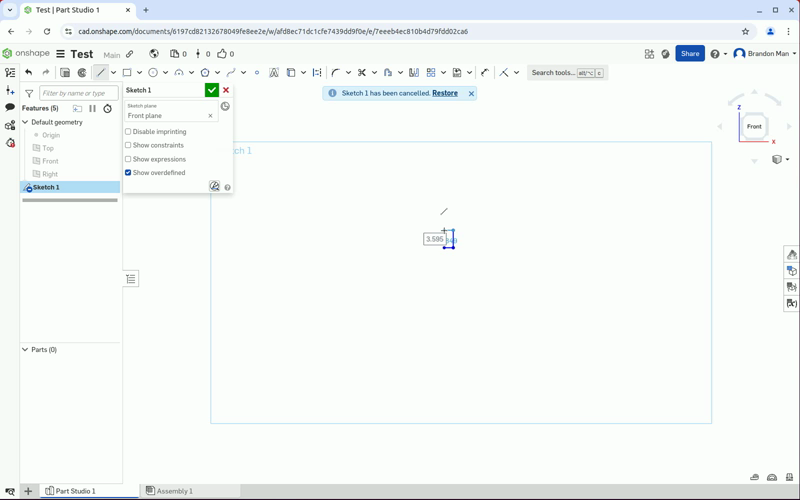
key_up(shift)
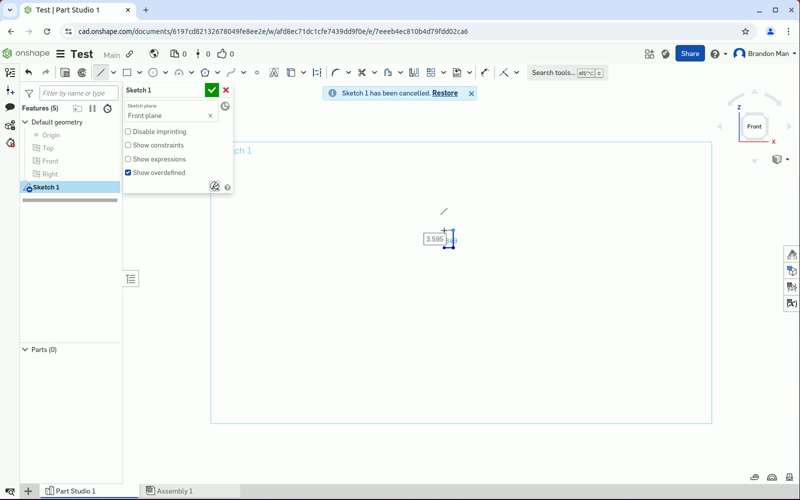
mouse_move(474, 230)
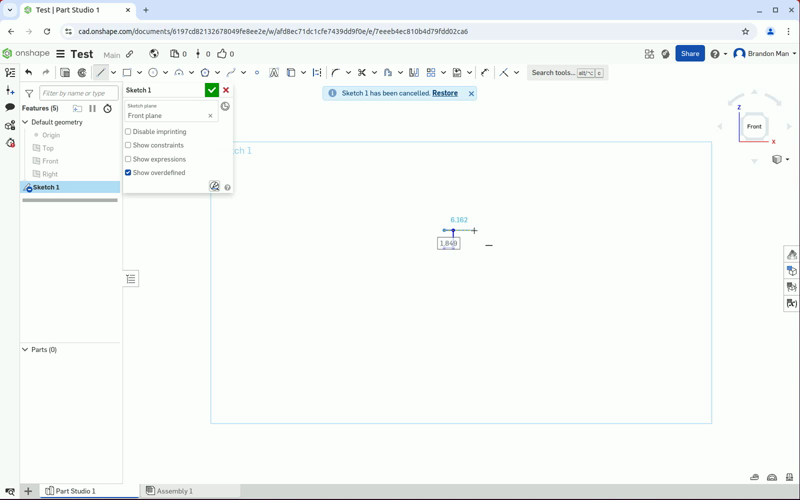
key_down(shift)
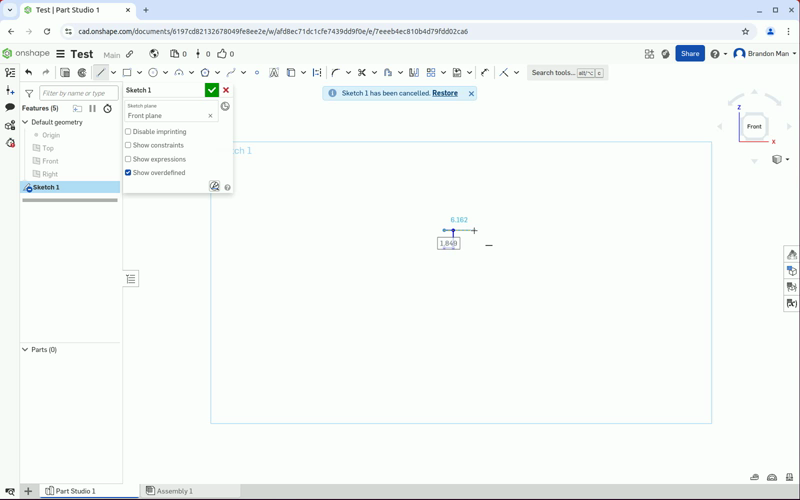
mouse_move(444, 247)
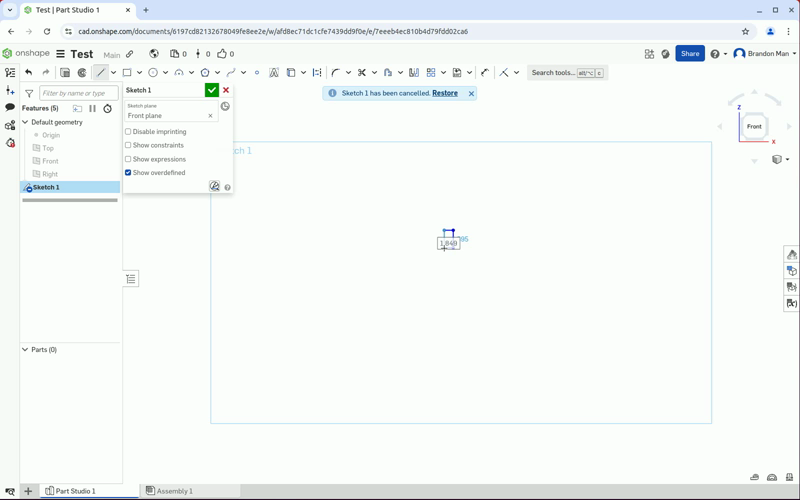
key_up(shift)
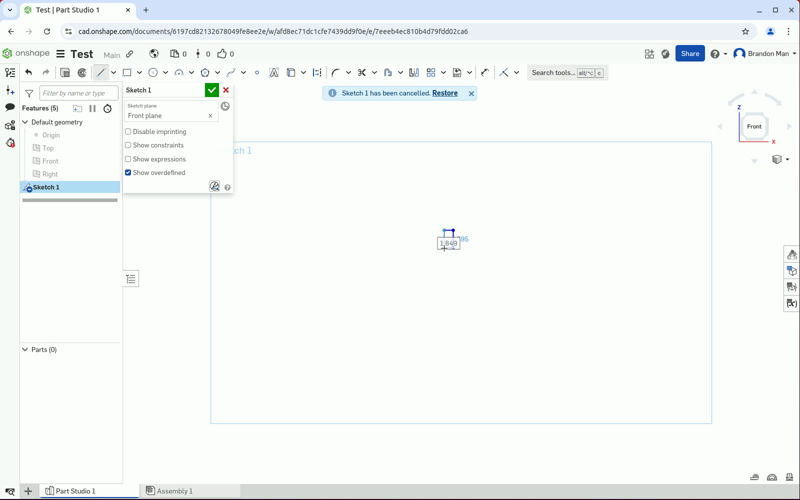
click(444, 247)
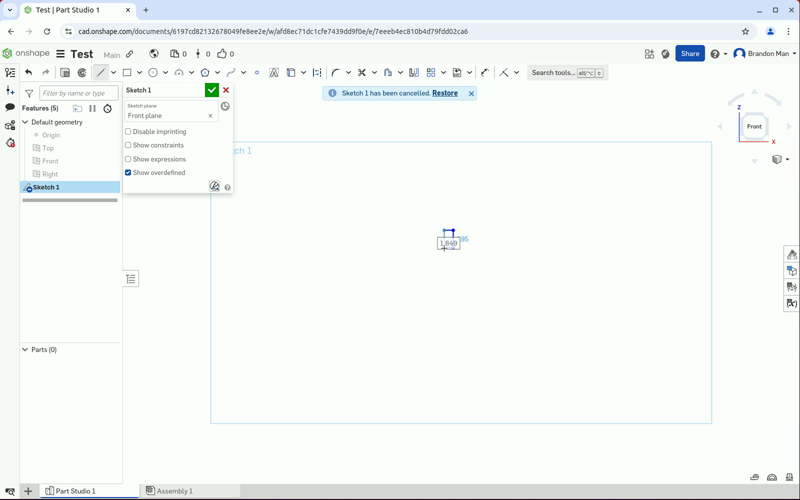
key(esc)
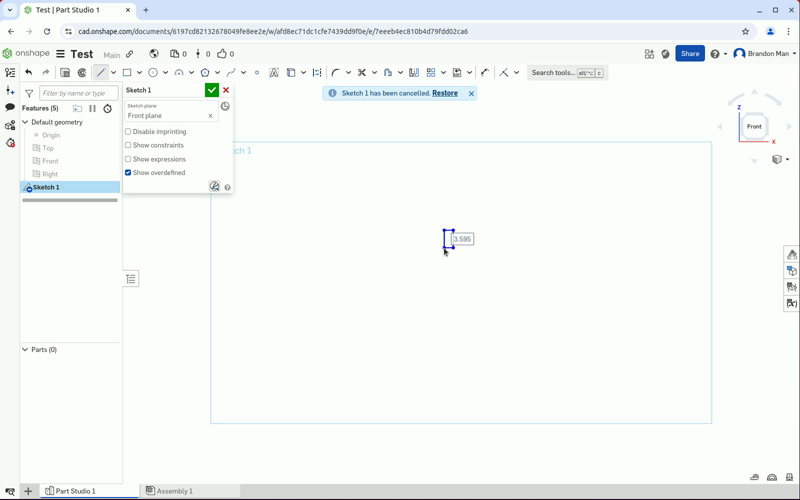
mouse_move(449, 246)
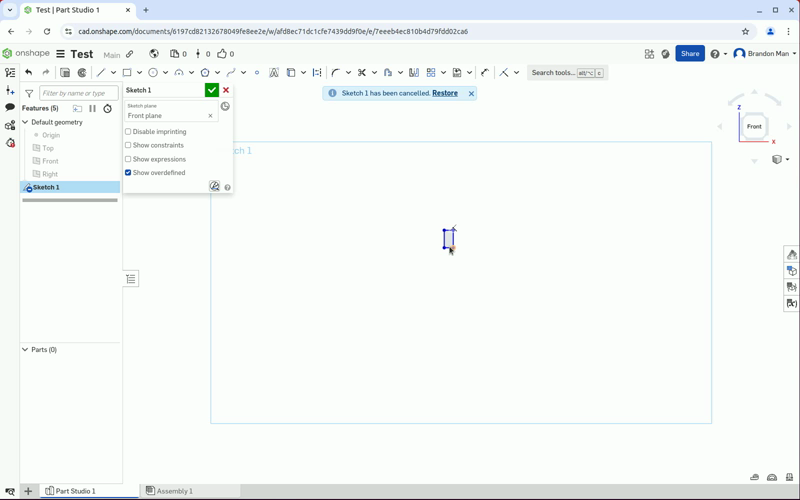
scroll(6)
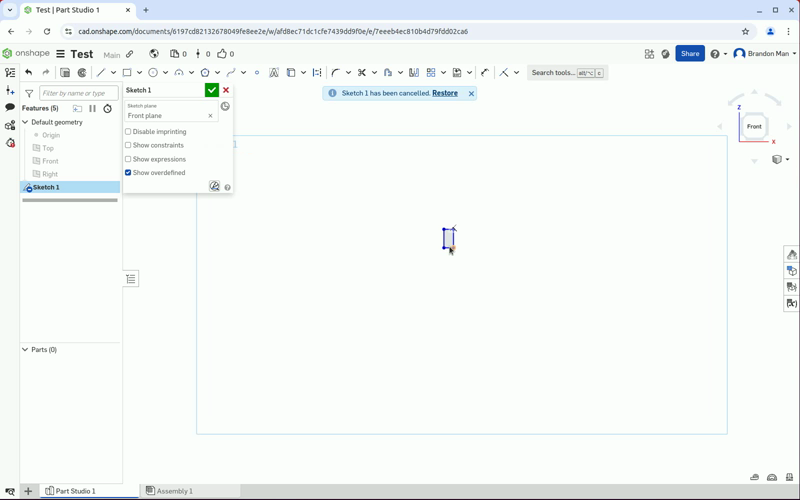
scroll(6)
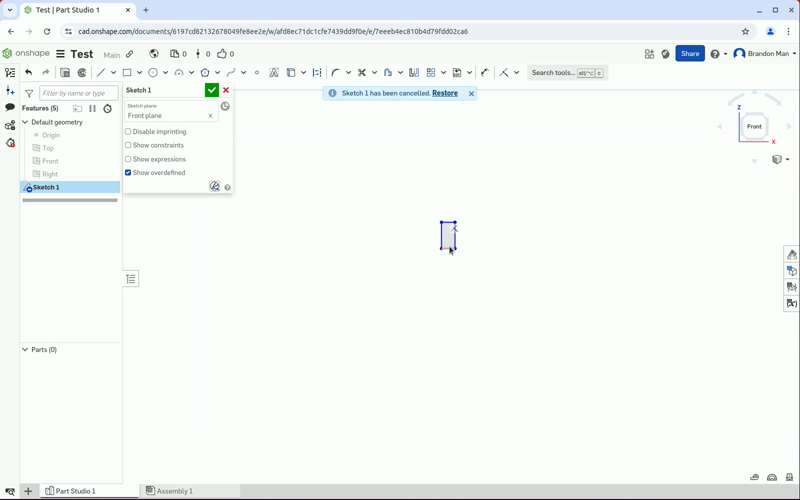
scroll(6)
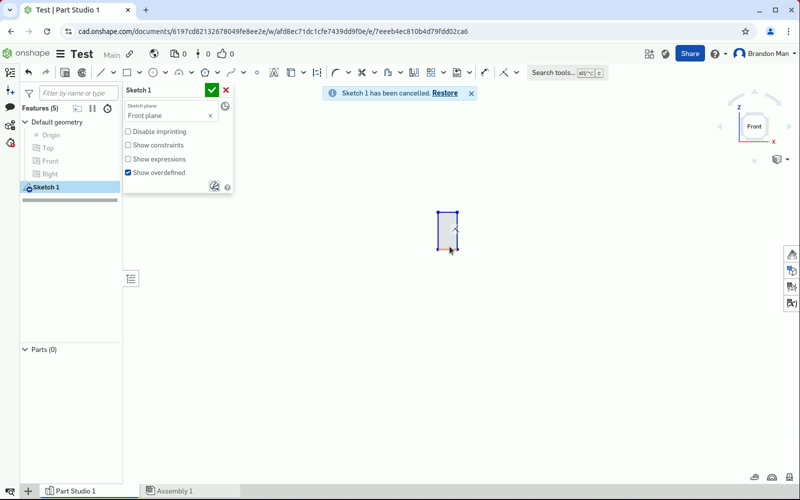
scroll(6)
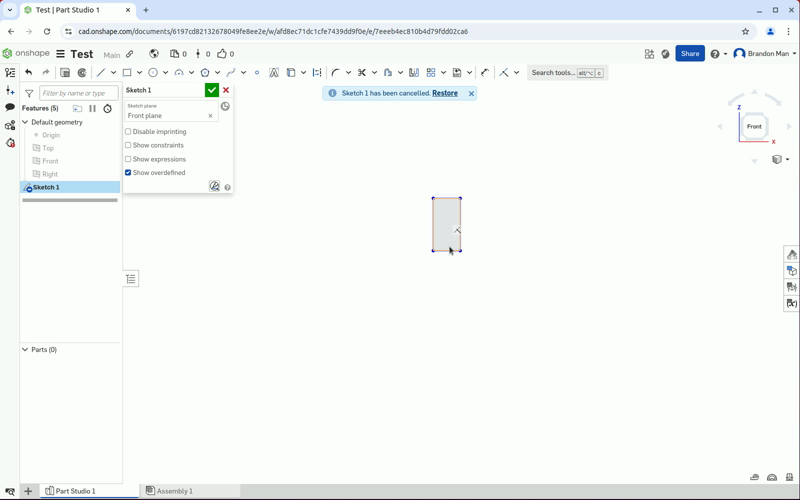
scroll(6)
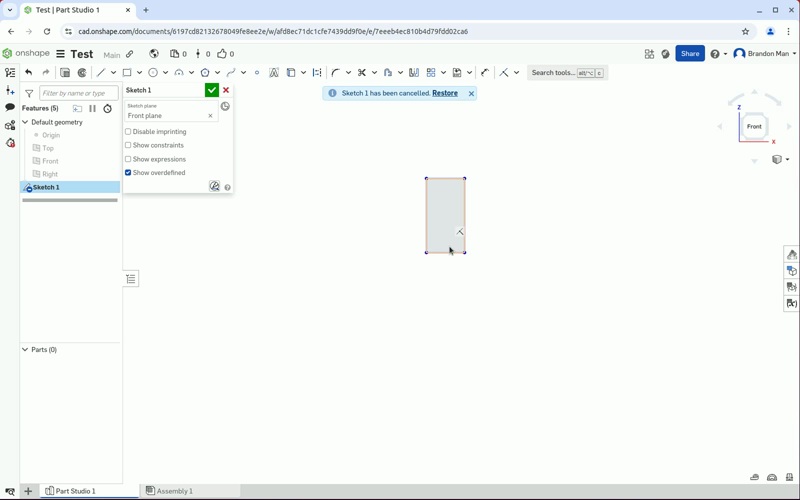
scroll(6)
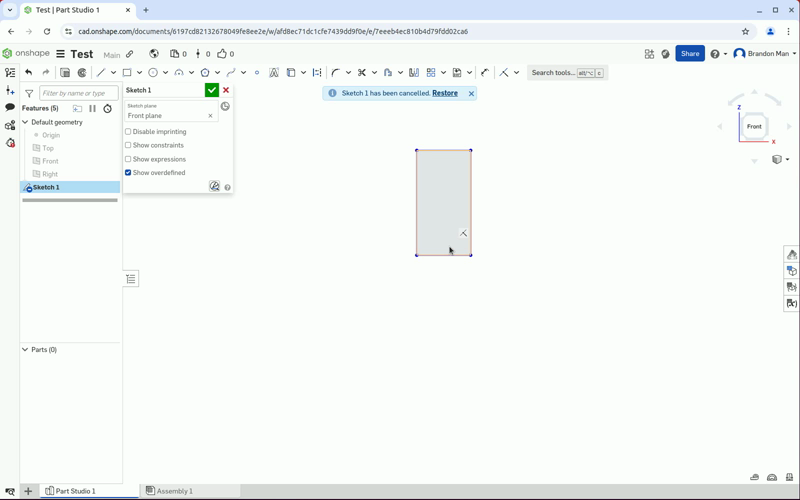
scroll(6)
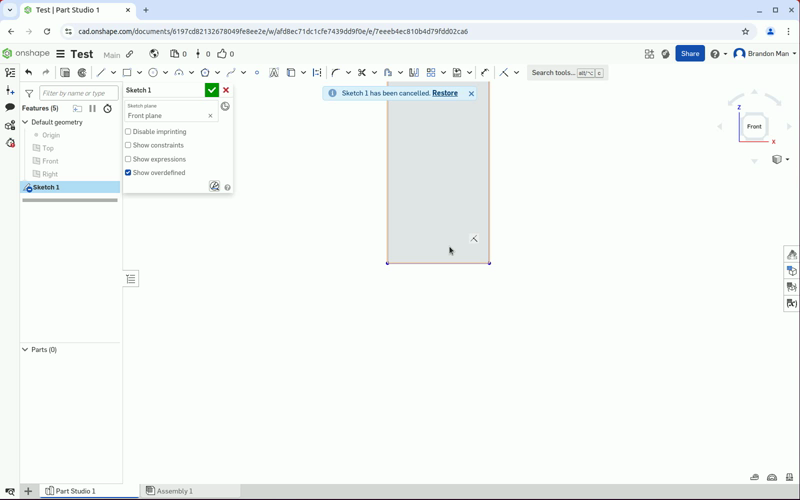
click(449, 246)
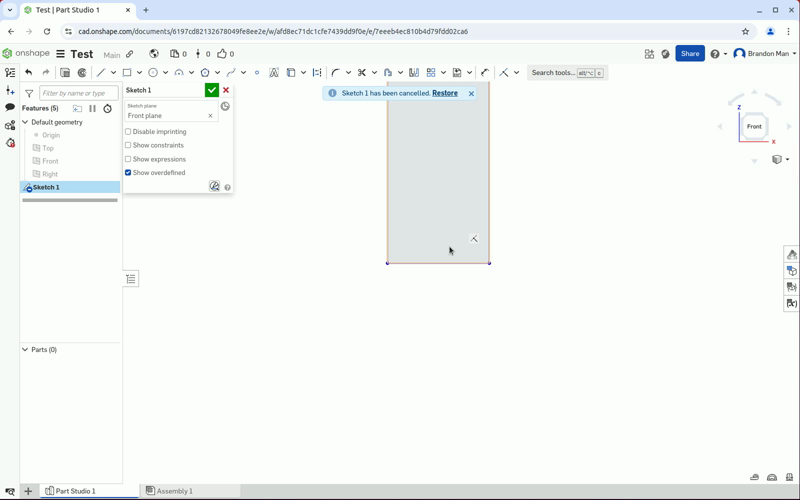
scroll(-6)
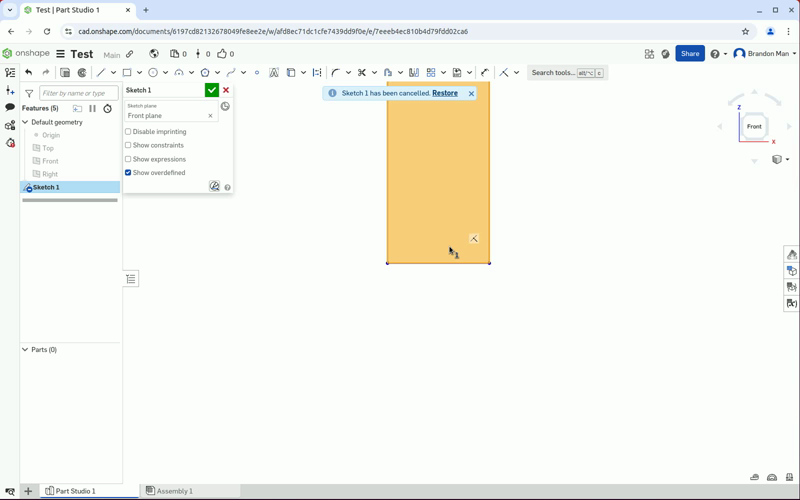
scroll(-6)
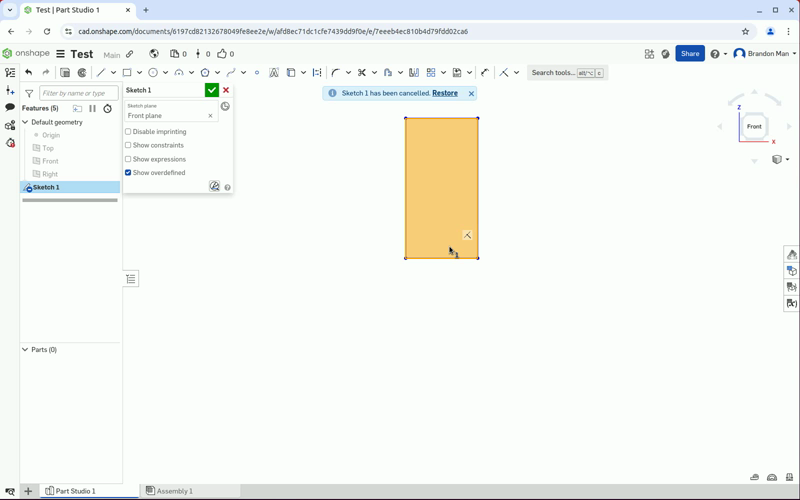
scroll(-6)
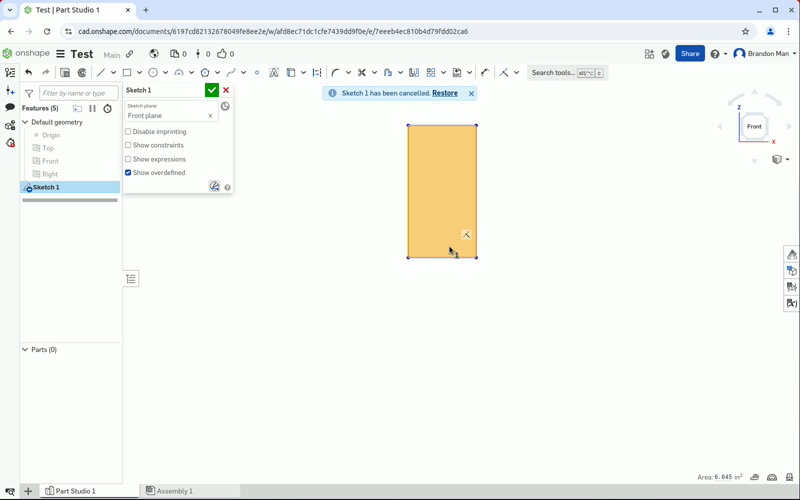
scroll(-6)
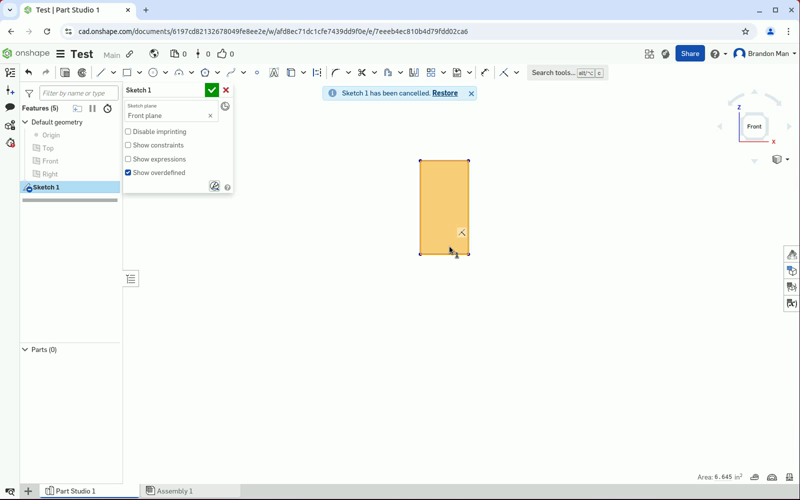
scroll(-6)
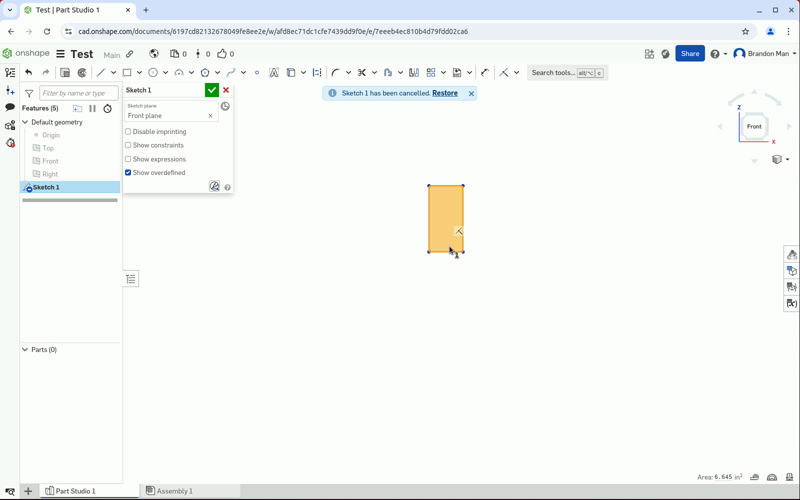
scroll(-6)
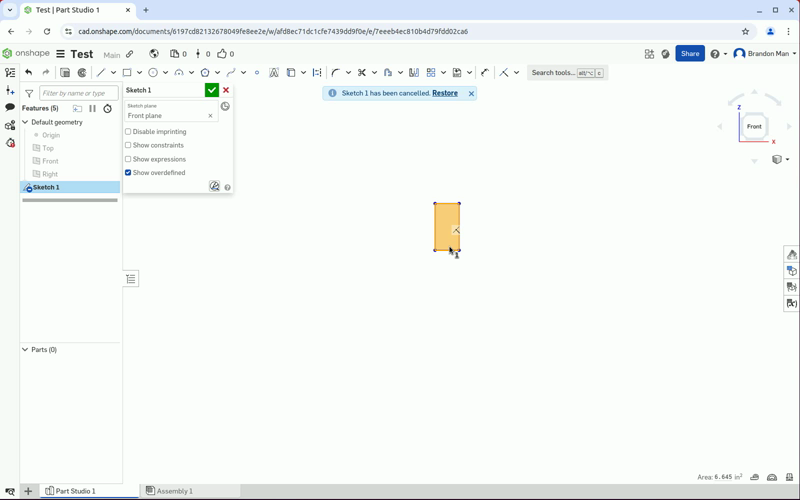
scroll(-6)
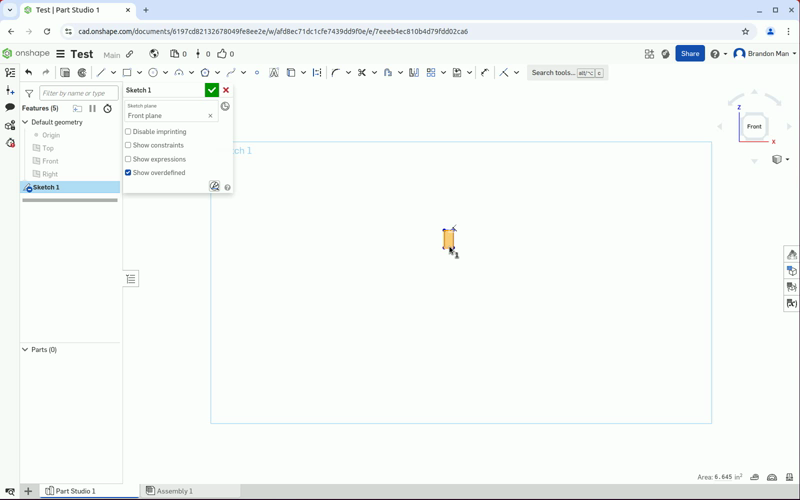
mouse_move(73, 352)
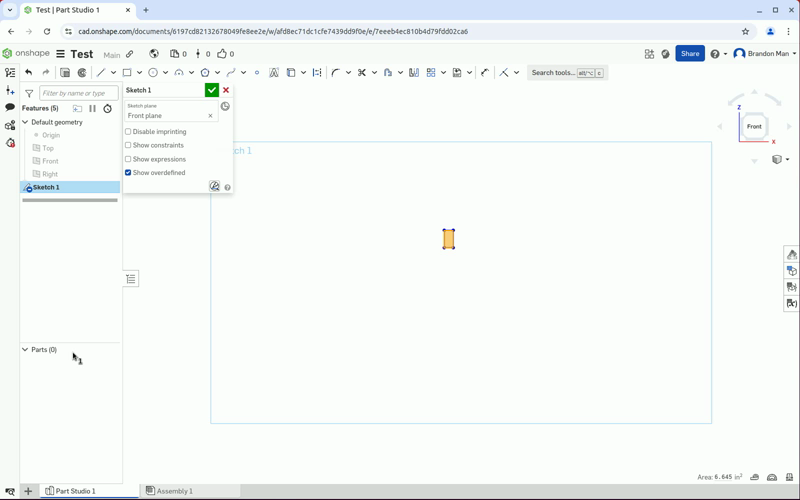
key(shift+y)
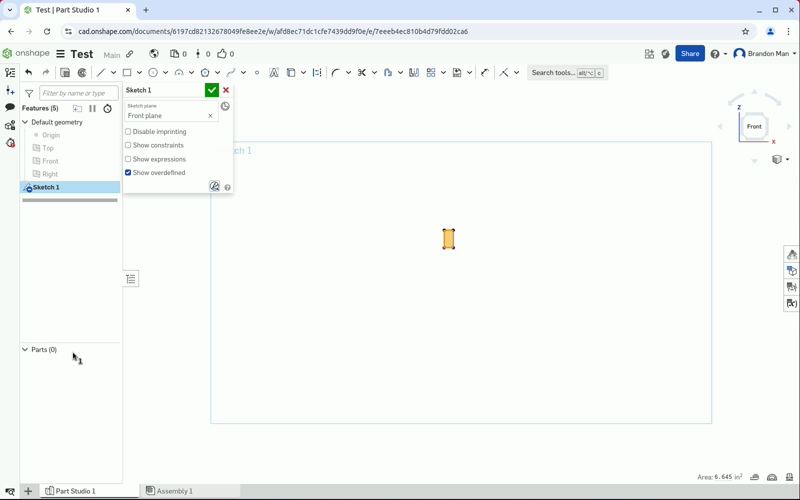
key(shift+e)
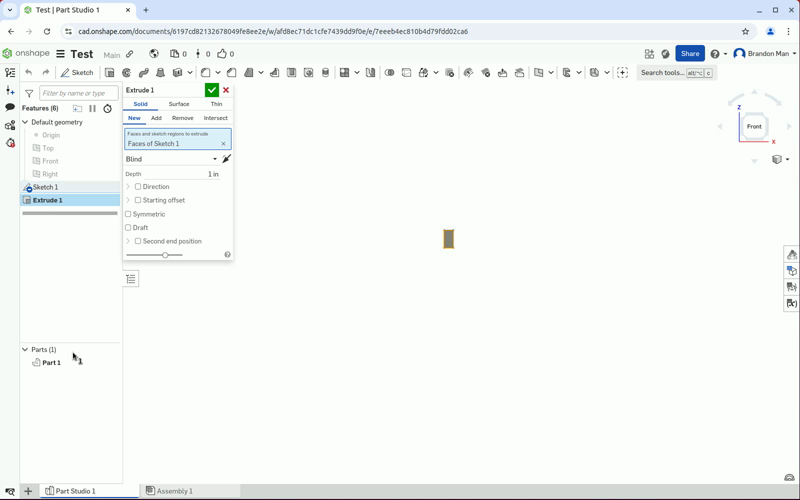
mouse_move(143, 106)
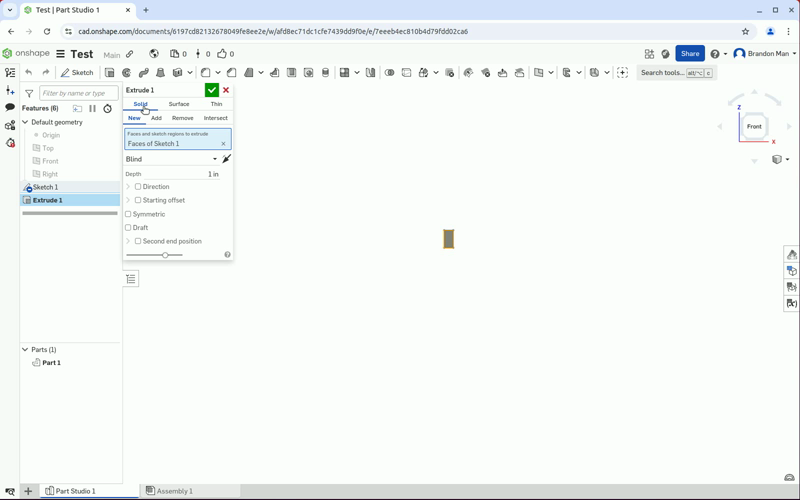
click(143, 106)
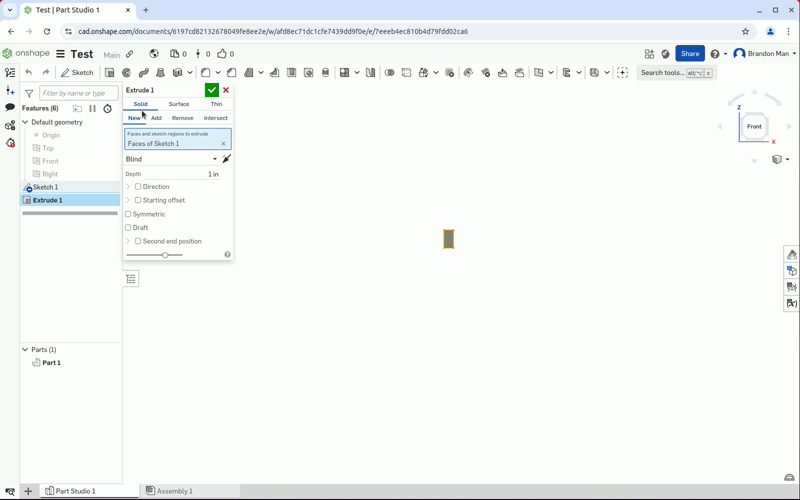
mouse_move(137, 120)
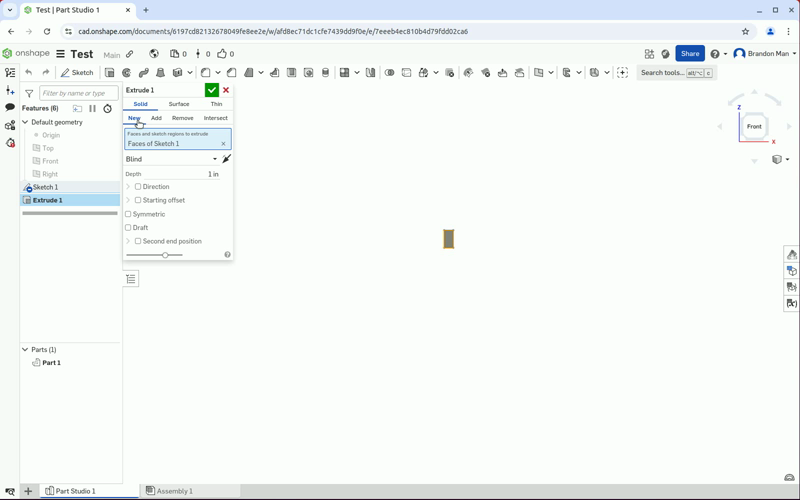
click(137, 120)
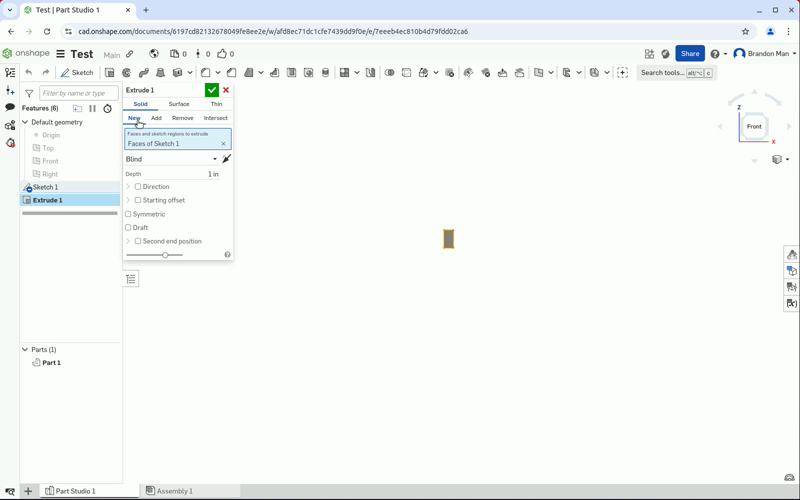
key(tab, 4)
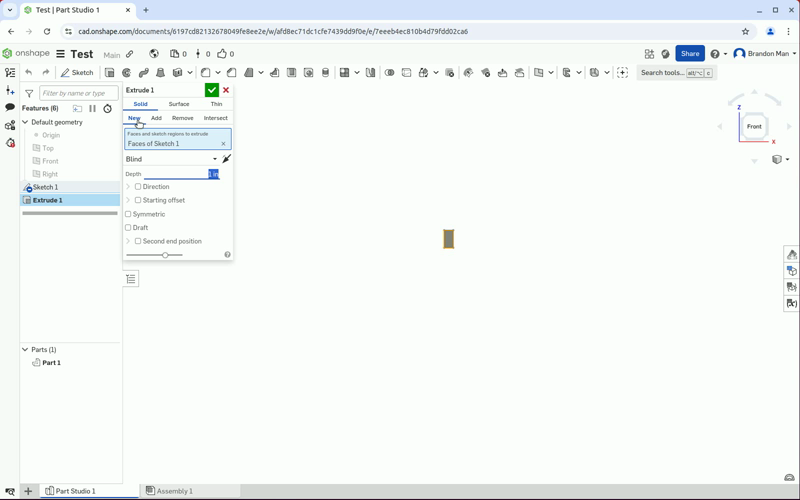
text(23.108)
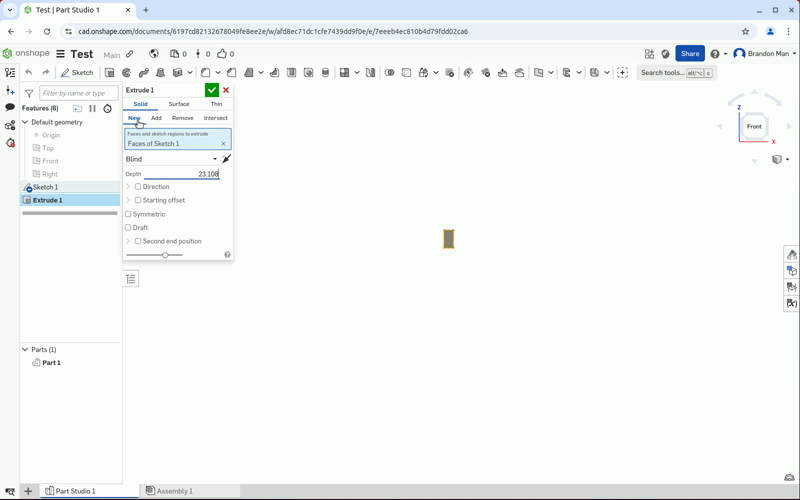
key(enter)
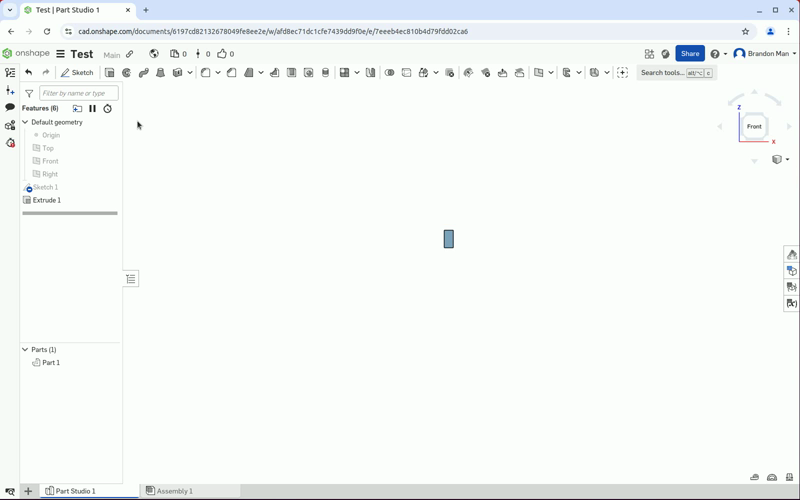
key(shift+h)
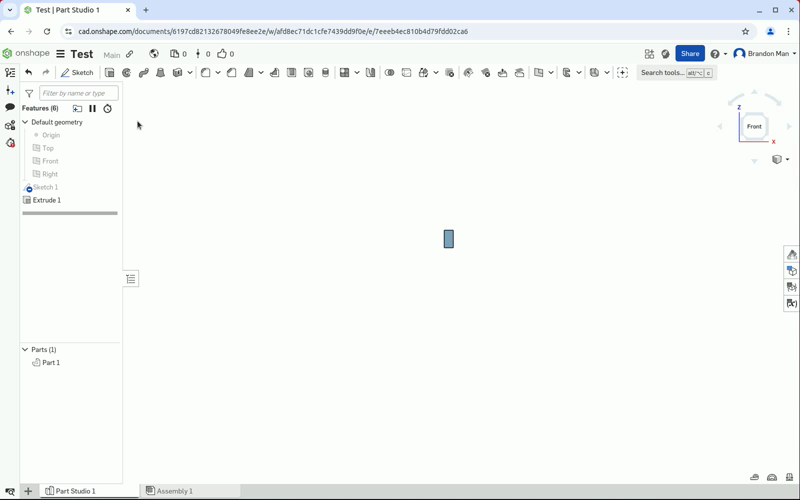
key(shift+h)
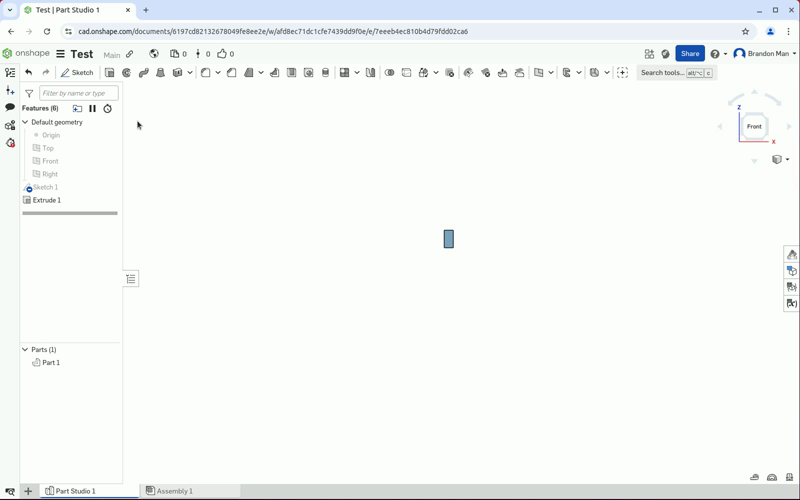
mouse_move(73, 189)
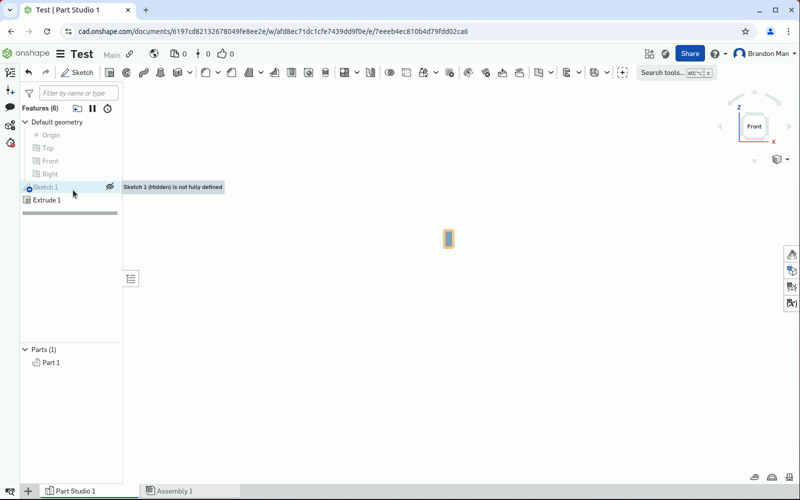
click(73, 189)
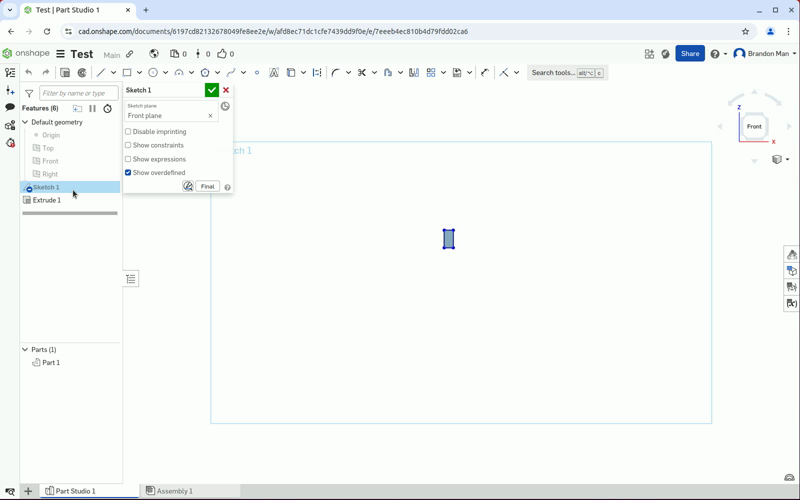
mouse_move(229, 92)
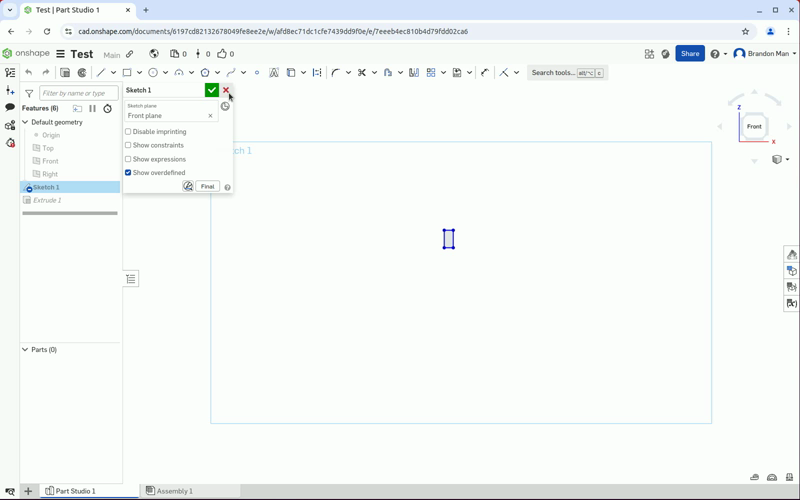
click(229, 92)
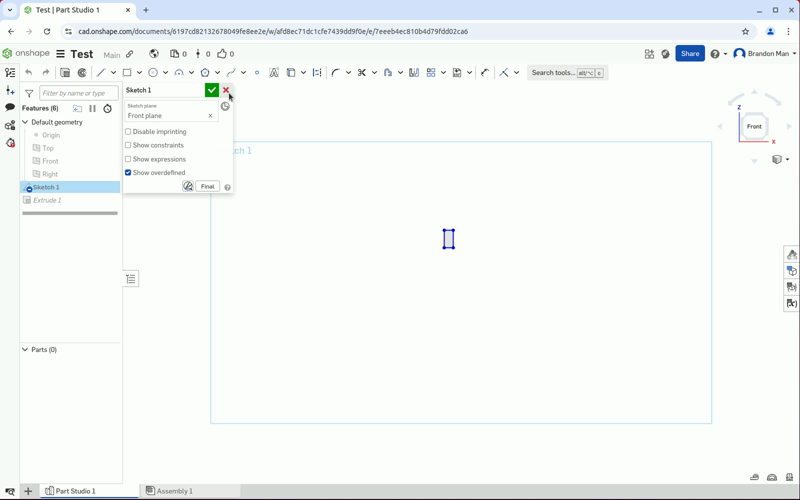
key(shift+s)
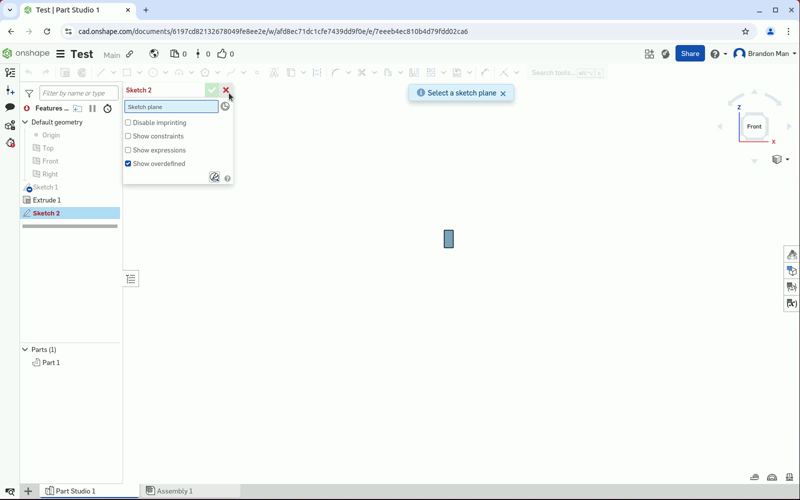
mouse_move(73, 163)
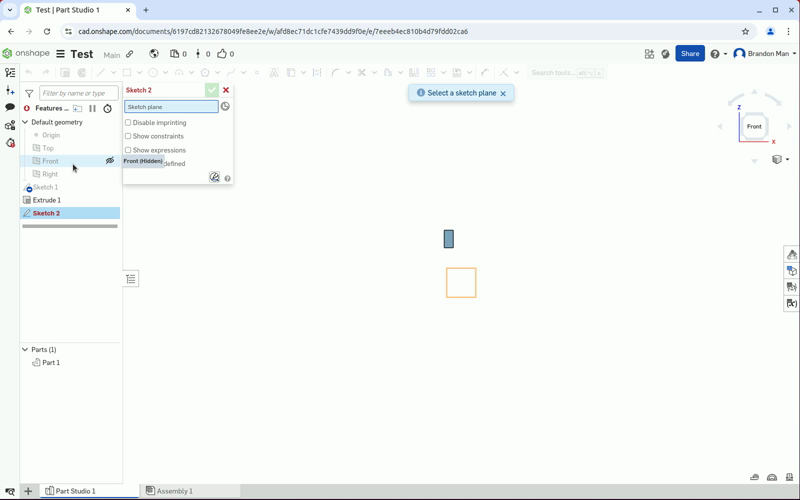
click(73, 163)
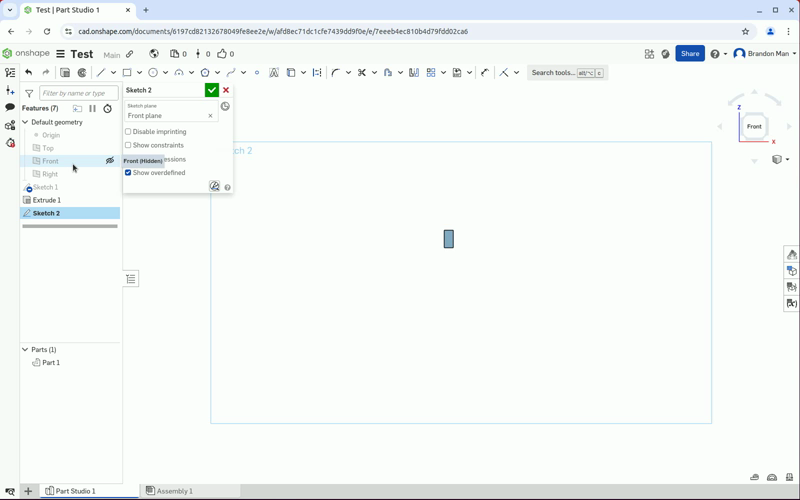
mouse_move(73, 352)
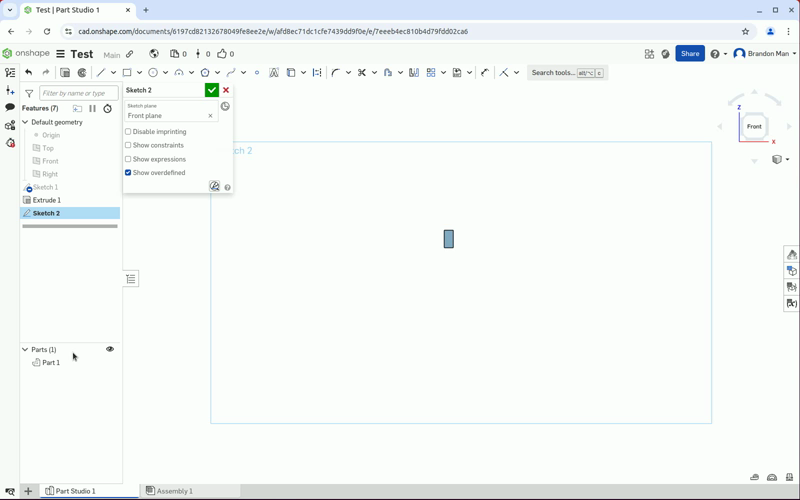
key(y)
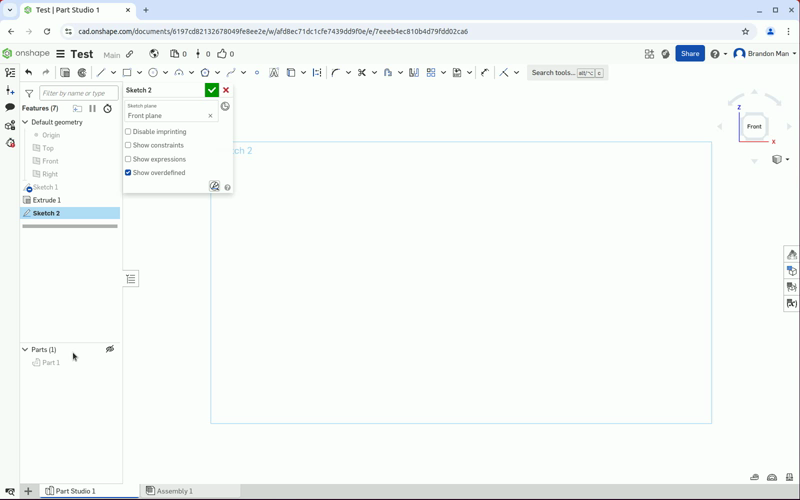
key(l)
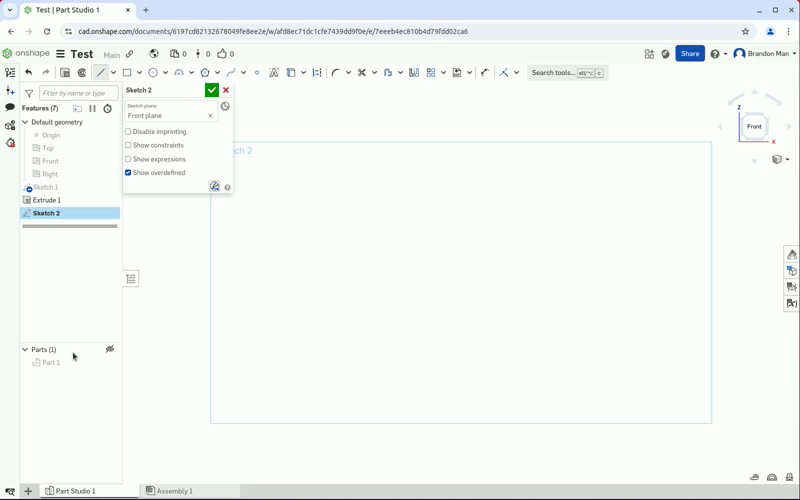
key_down(shift)
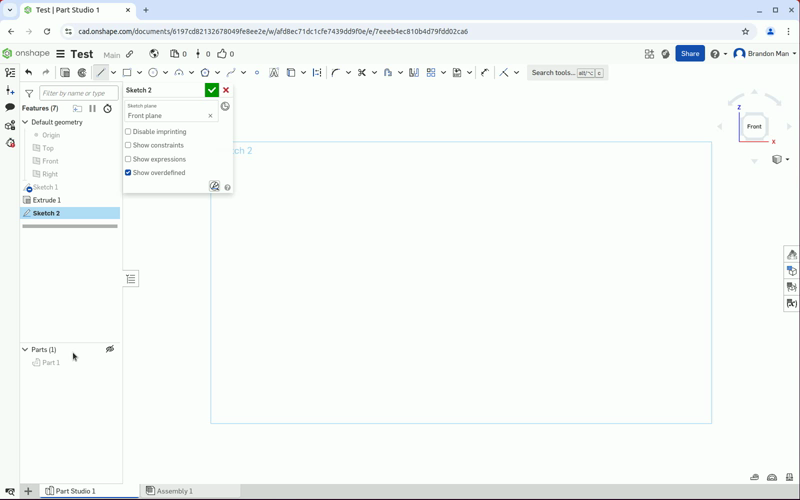
mouse_move(452, 247)
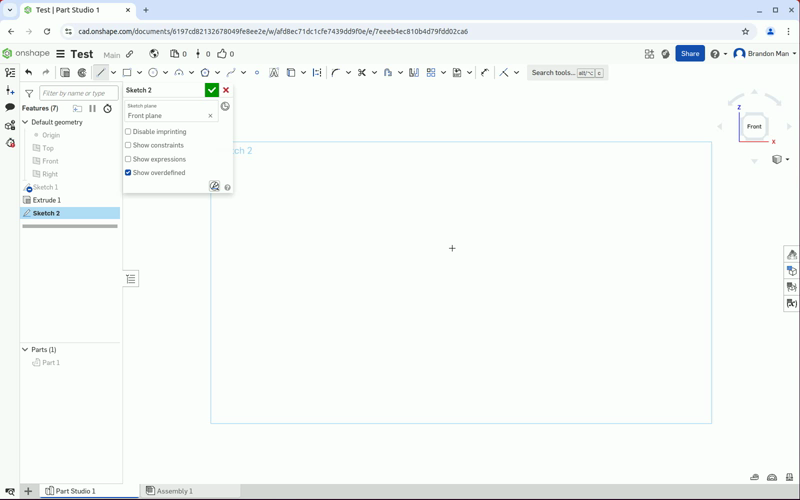
click(452, 247)
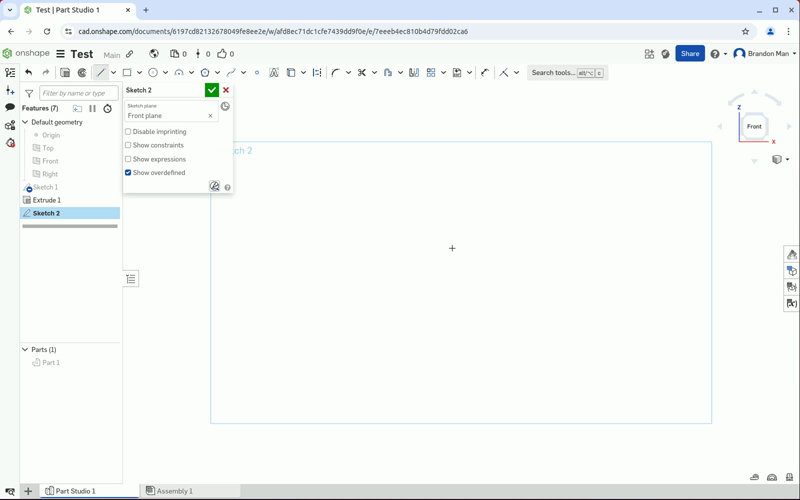
key_up(shift)
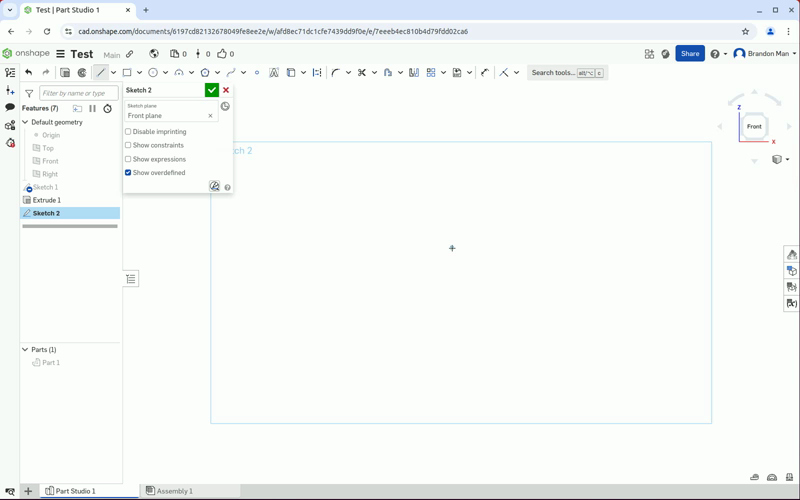
key_down(shift)
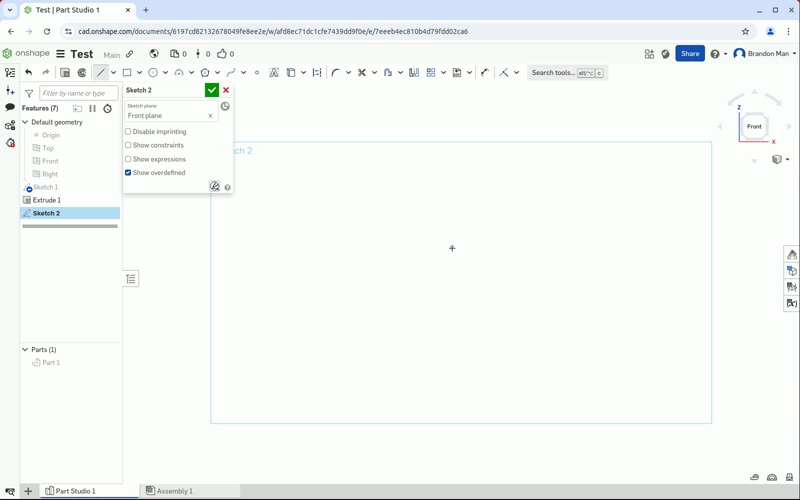
mouse_move(482, 247)
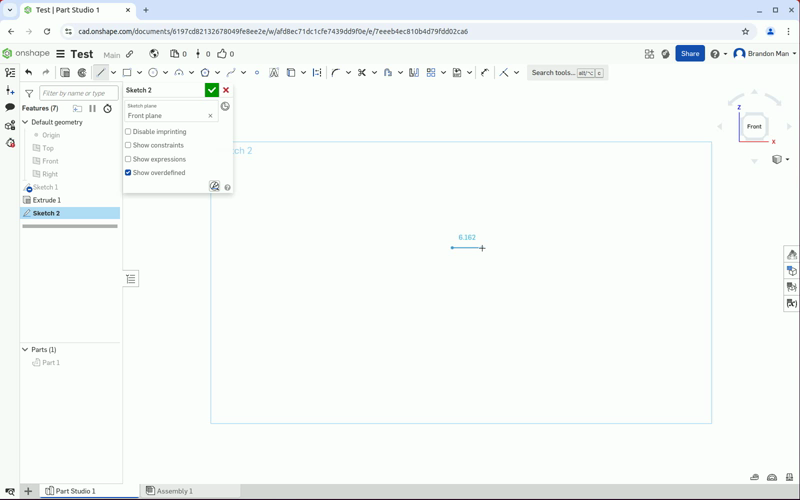
mouse_move(461, 247)
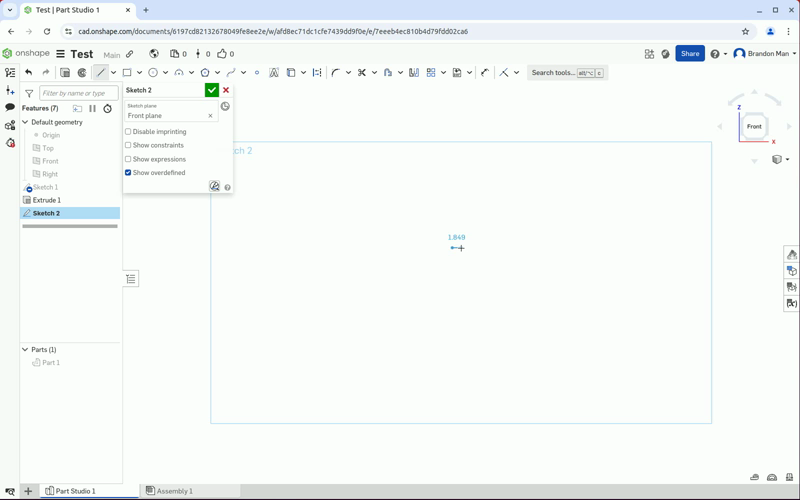
click(461, 247)
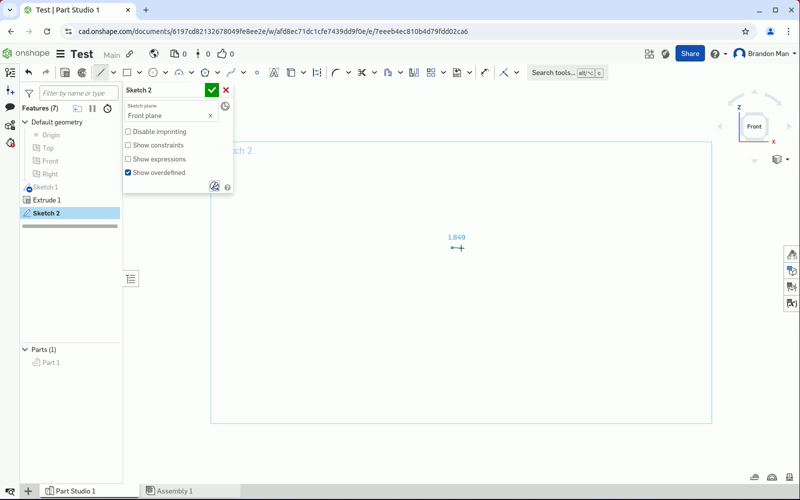
key_up(shift)
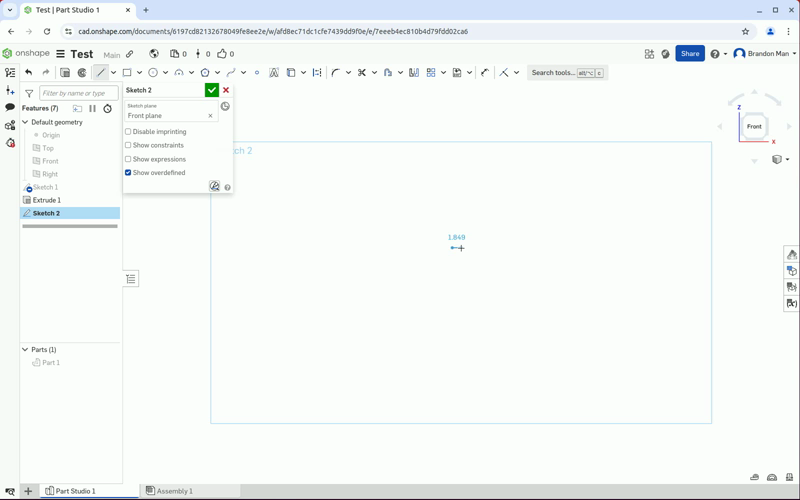
key_down(shift)
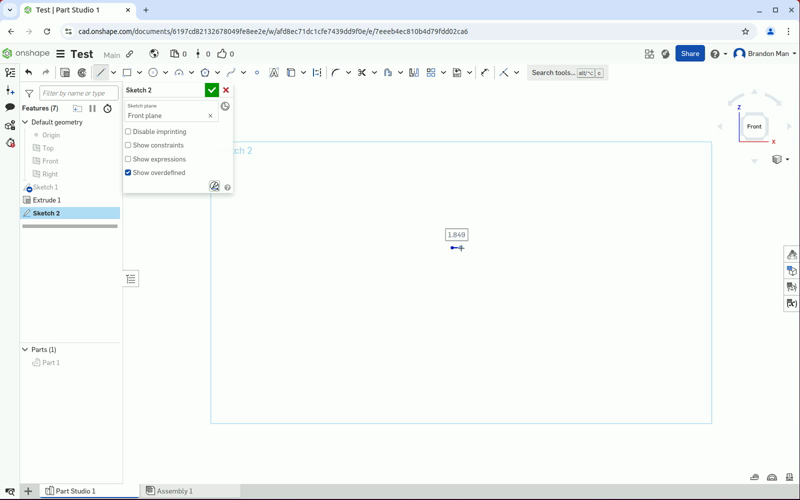
mouse_move(491, 247)
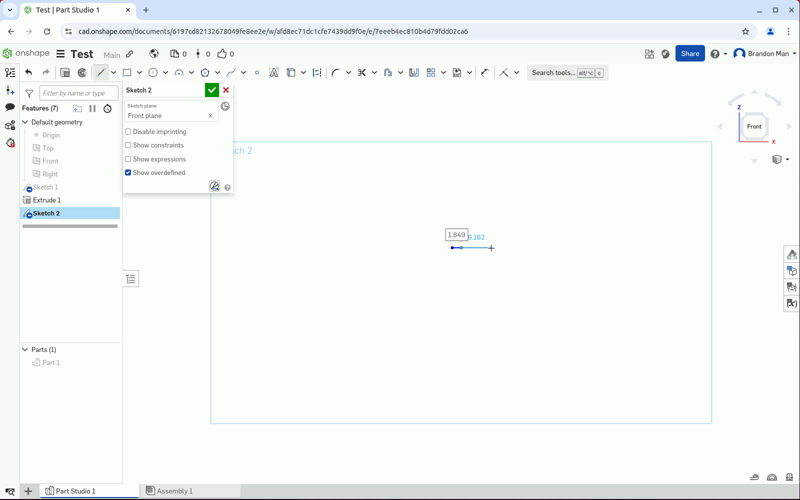
mouse_move(461, 230)
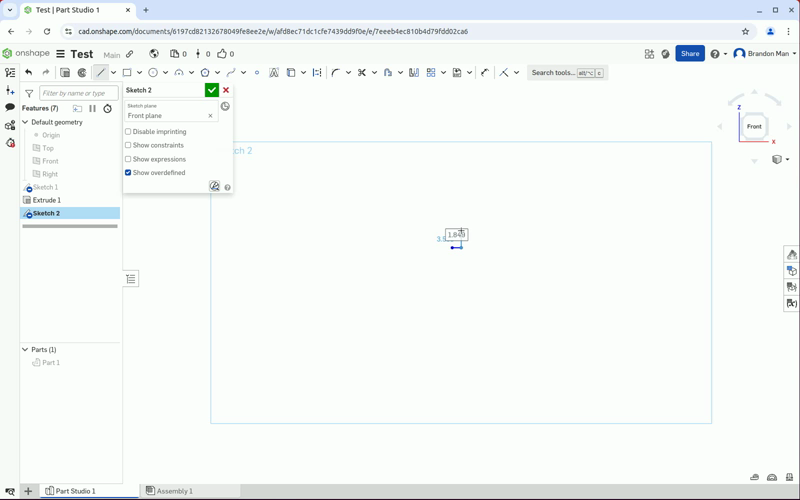
click(461, 230)
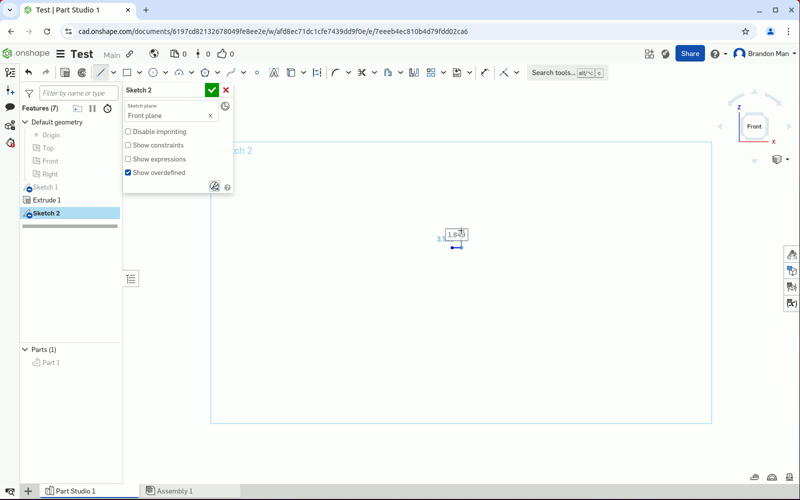
key_up(shift)
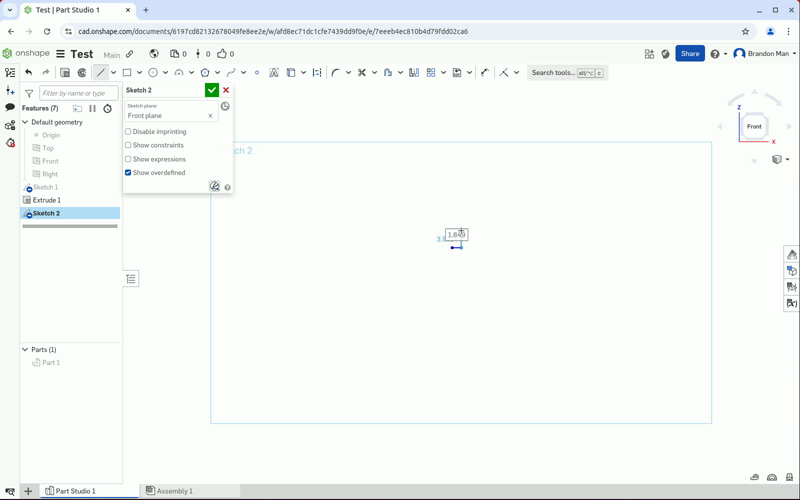
key_down(shift)
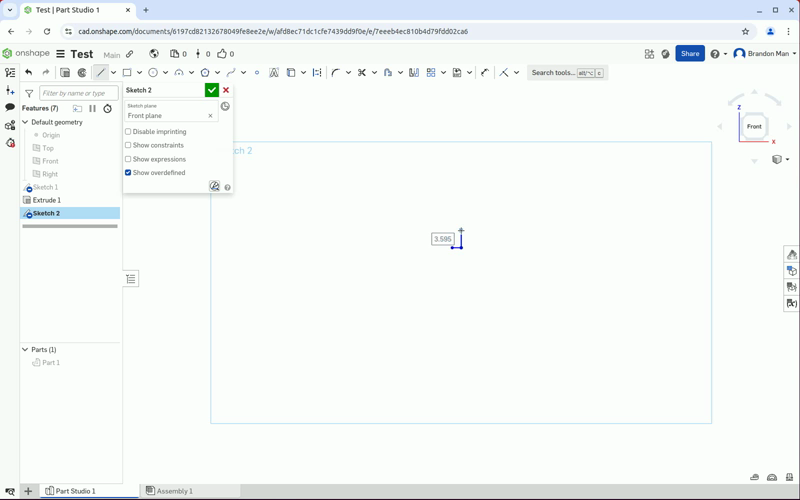
mouse_move(491, 230)
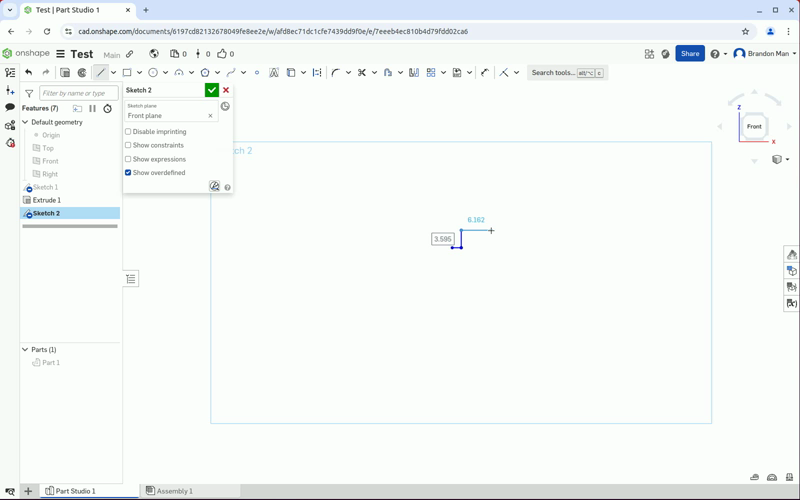
mouse_move(452, 230)
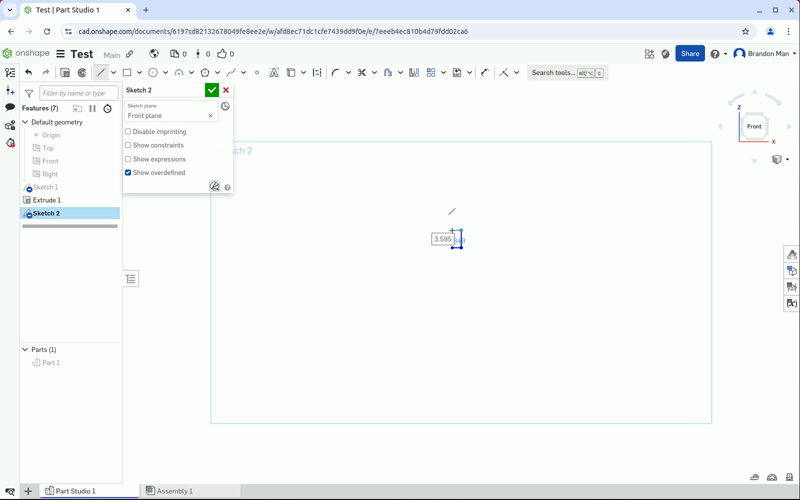
click(452, 230)
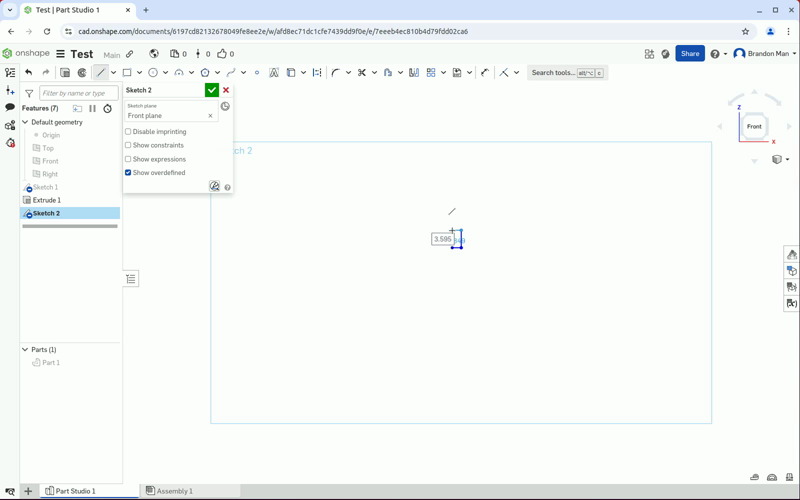
key_up(shift)
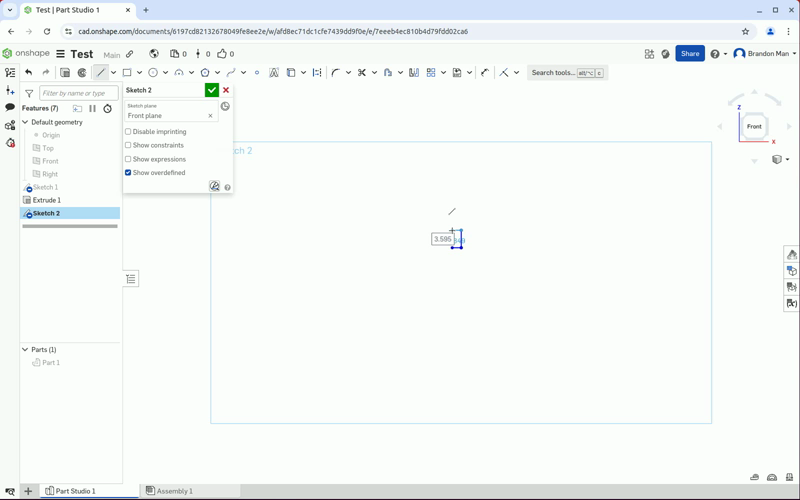
mouse_move(482, 230)
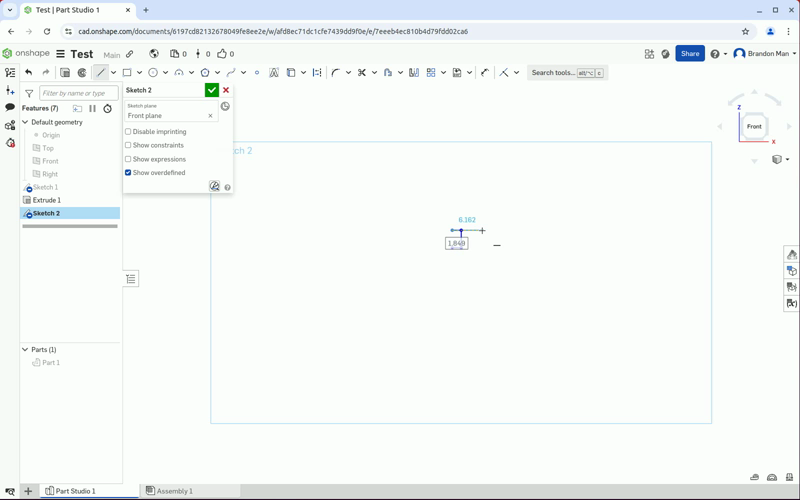
key_down(shift)
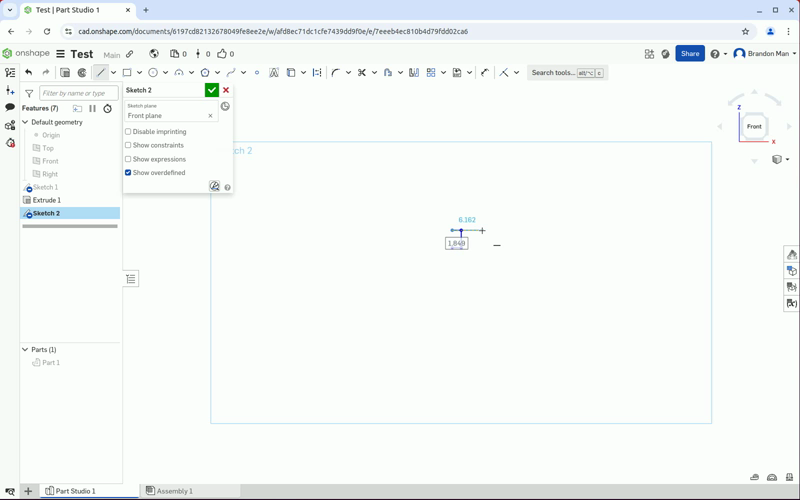
mouse_move(452, 247)
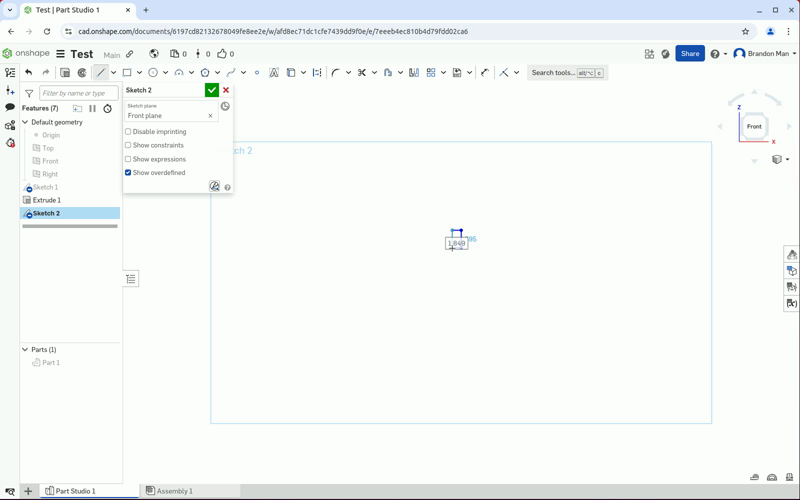
key_up(shift)
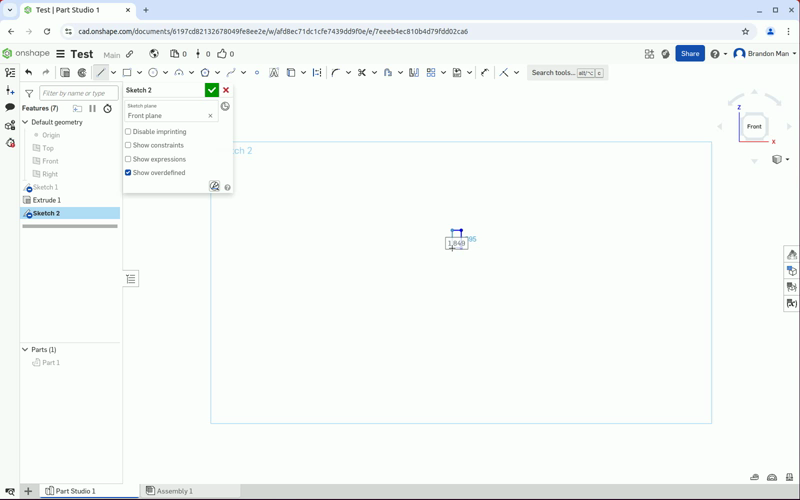
click(452, 247)
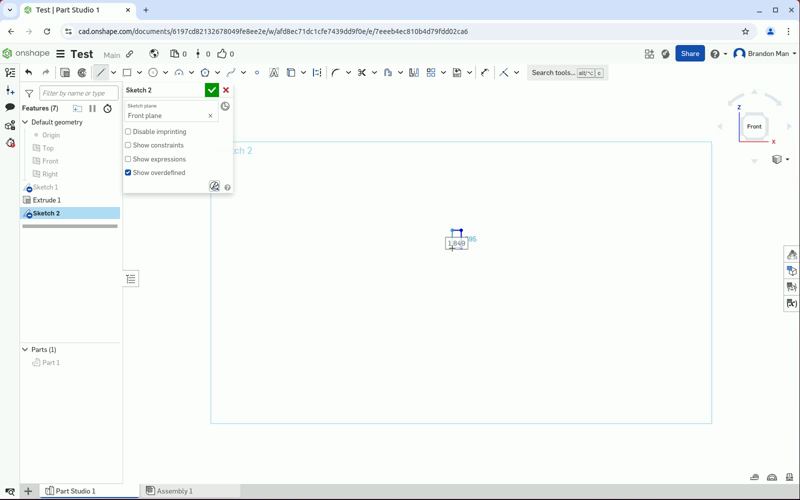
key(esc)
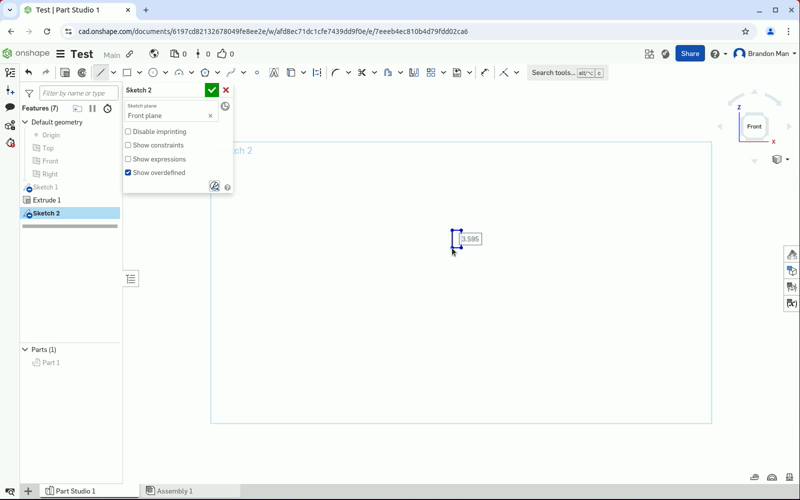
mouse_move(456, 233)
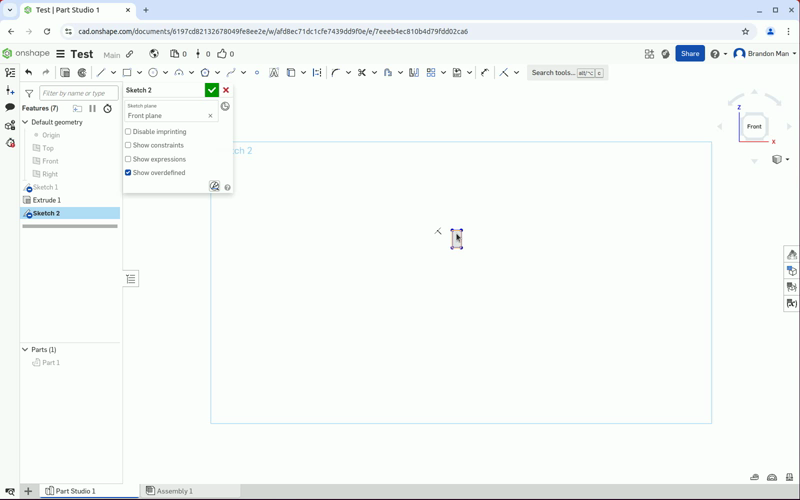
scroll(6)
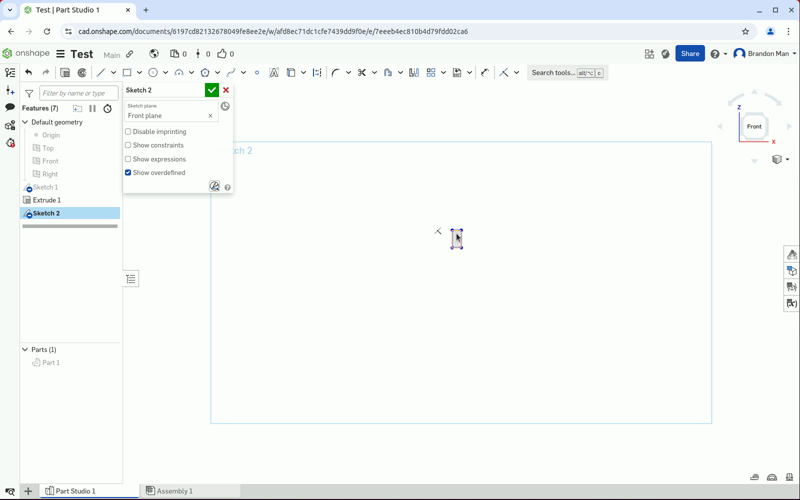
scroll(6)
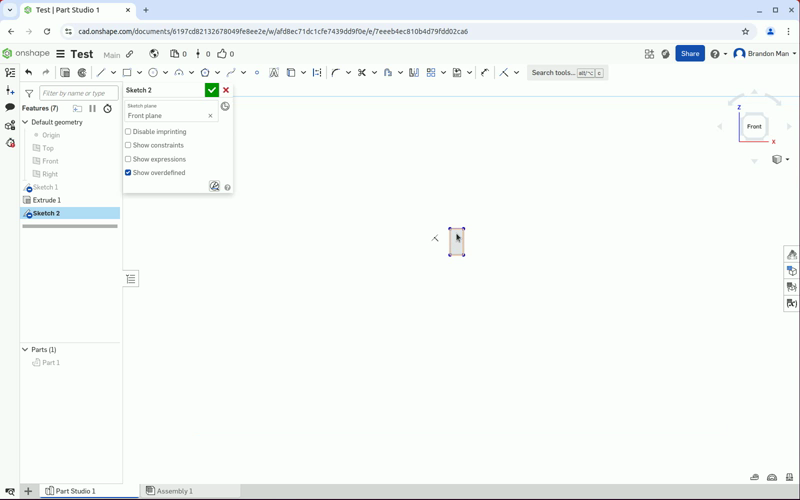
scroll(6)
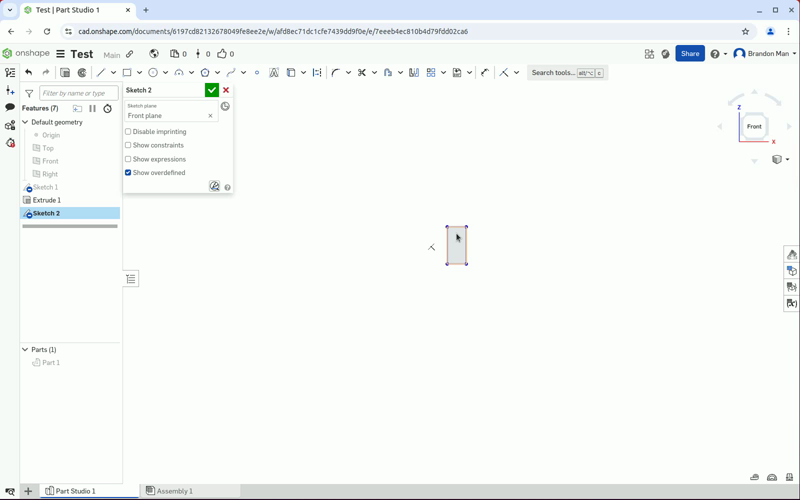
scroll(6)
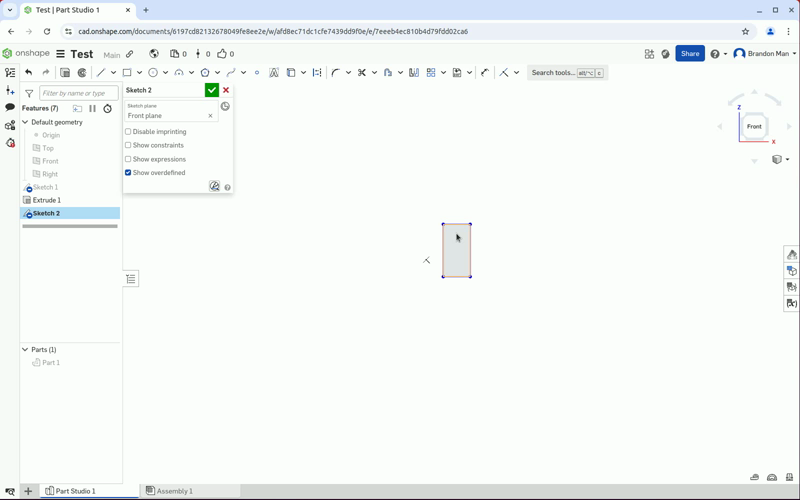
scroll(6)
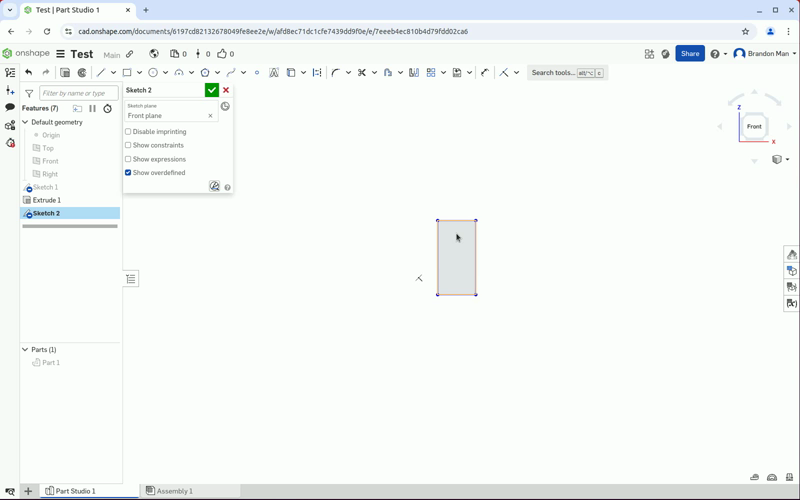
scroll(6)
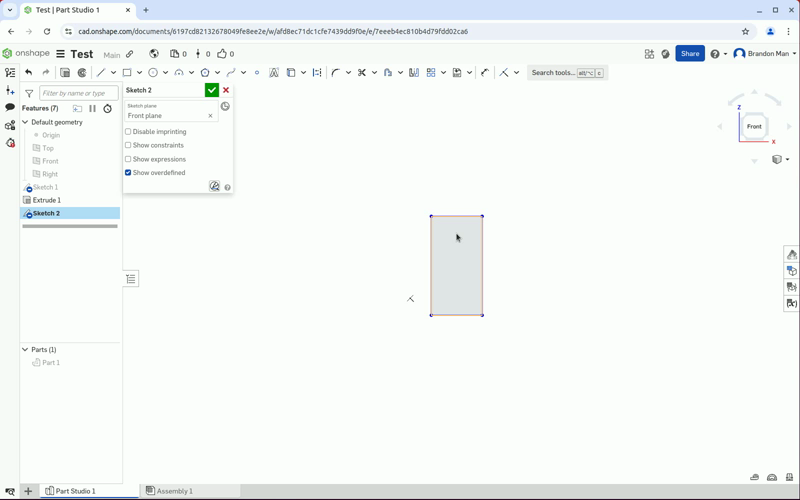
scroll(6)
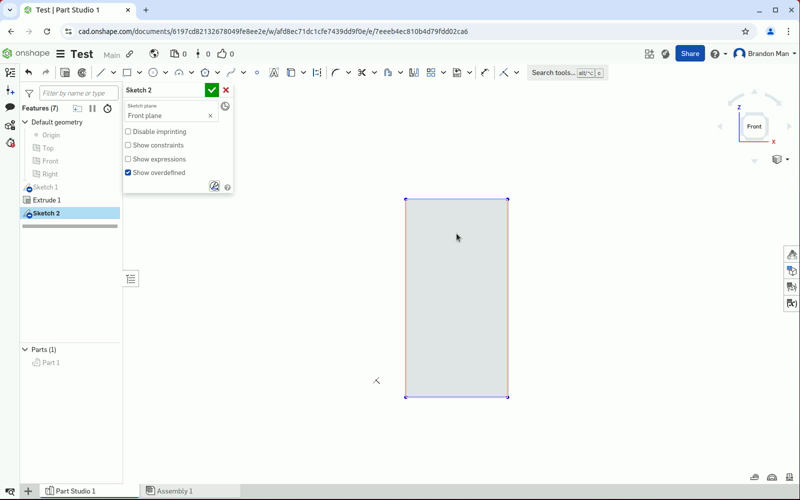
click(456, 233)
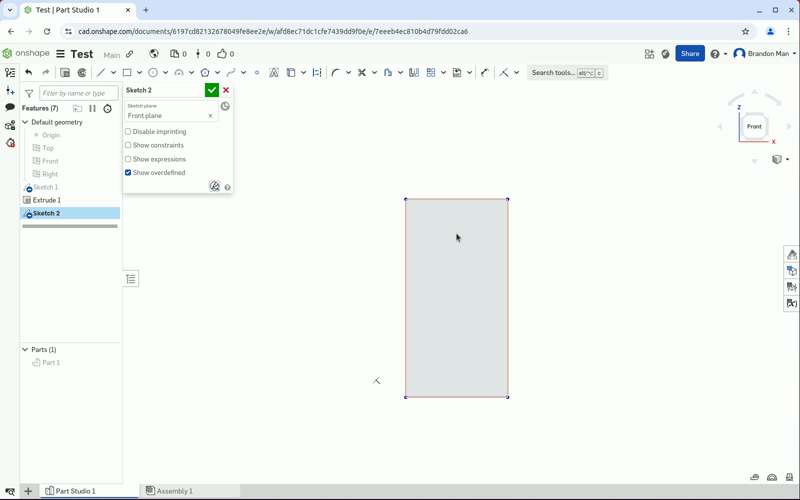
scroll(-6)
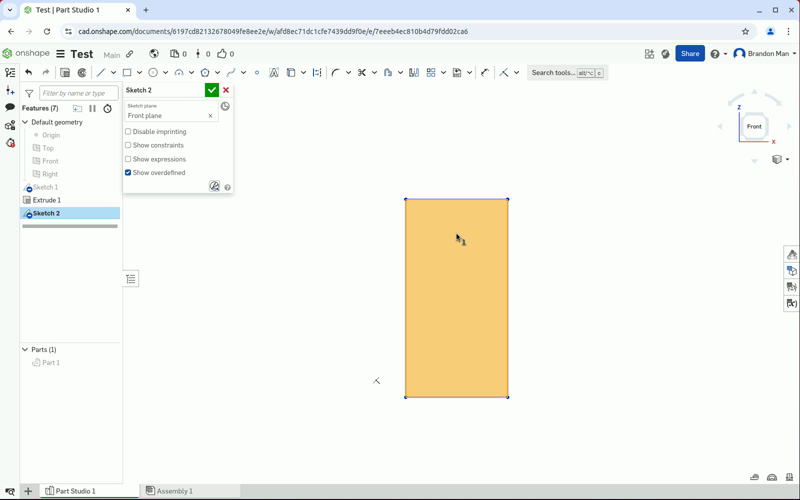
scroll(-6)
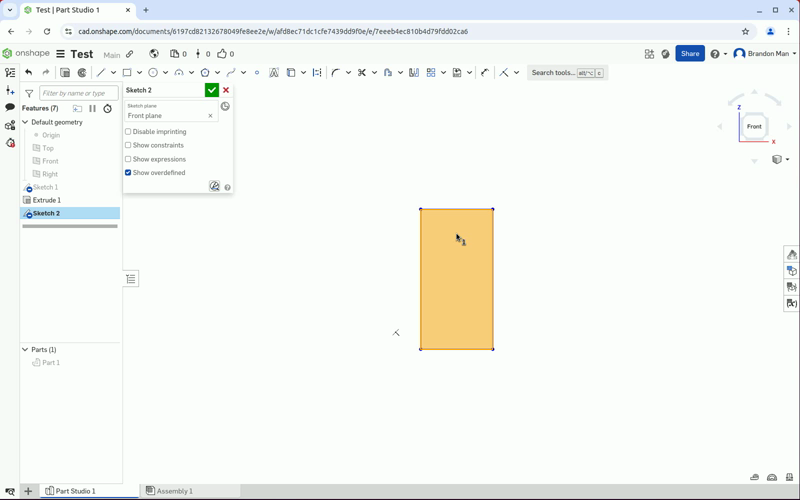
scroll(-6)
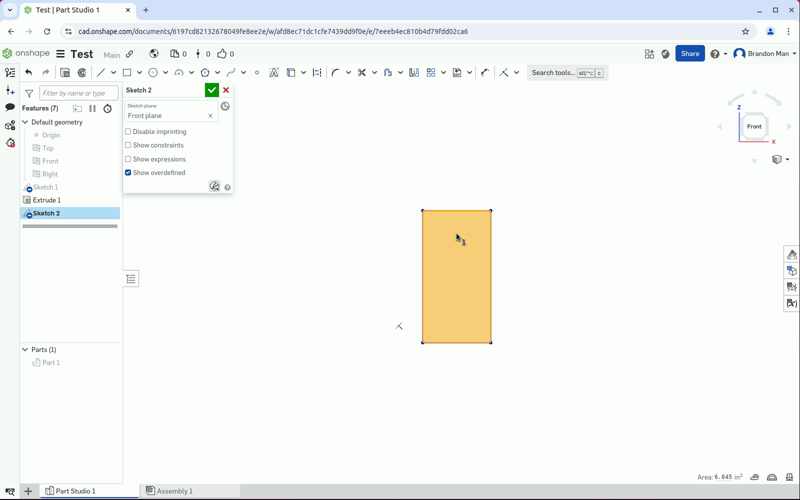
scroll(-6)
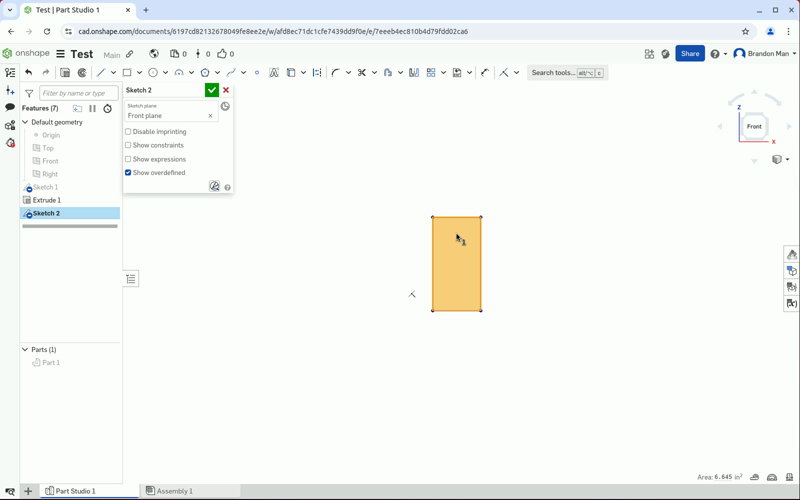
scroll(-6)
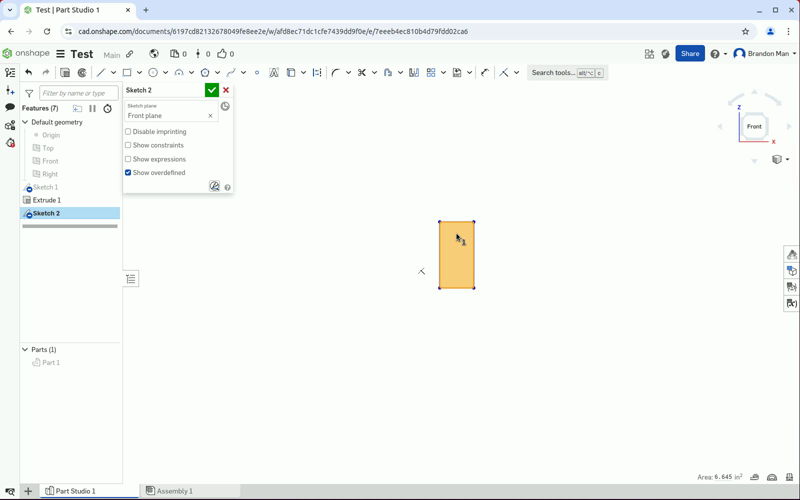
scroll(-6)
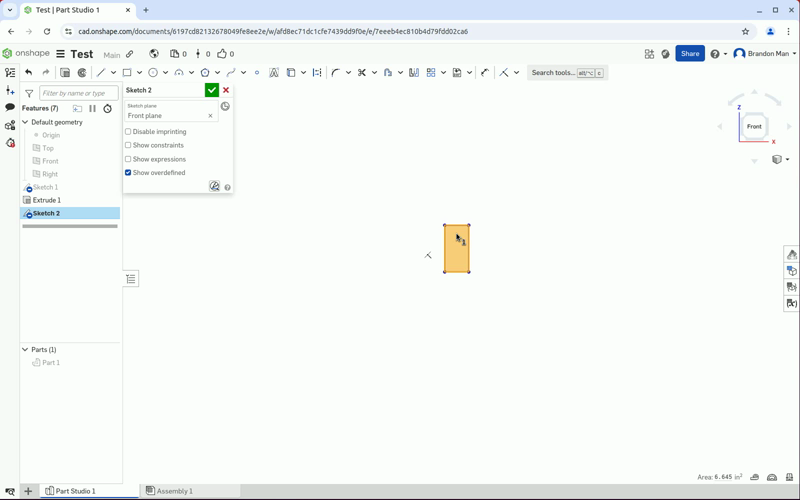
scroll(-6)
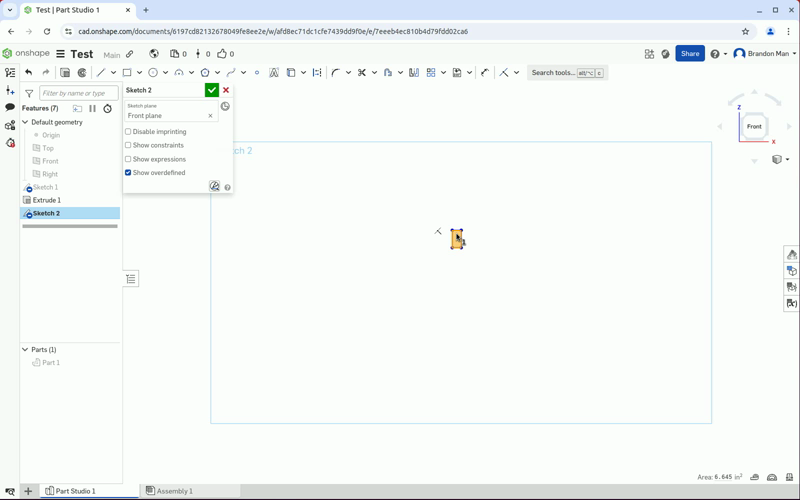
mouse_move(73, 352)
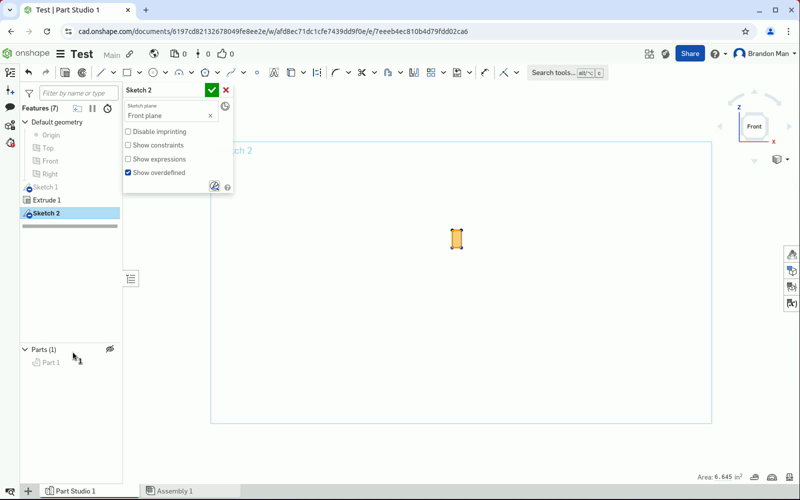
key(shift+y)
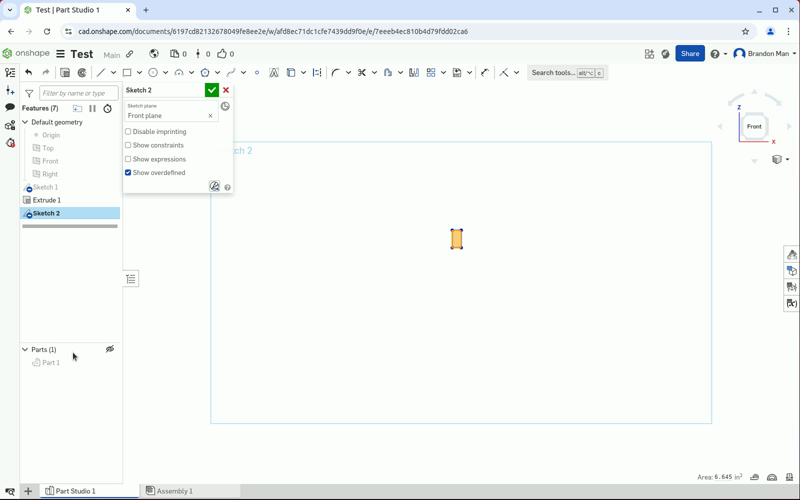
key(shift+e)
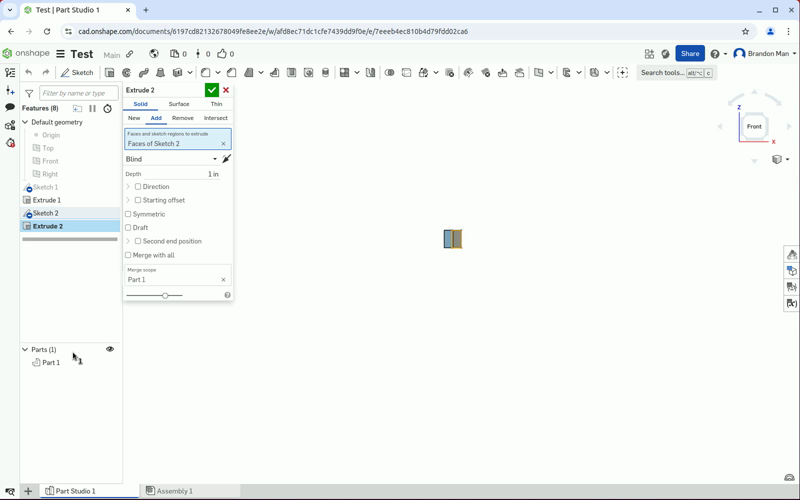
mouse_move(143, 106)
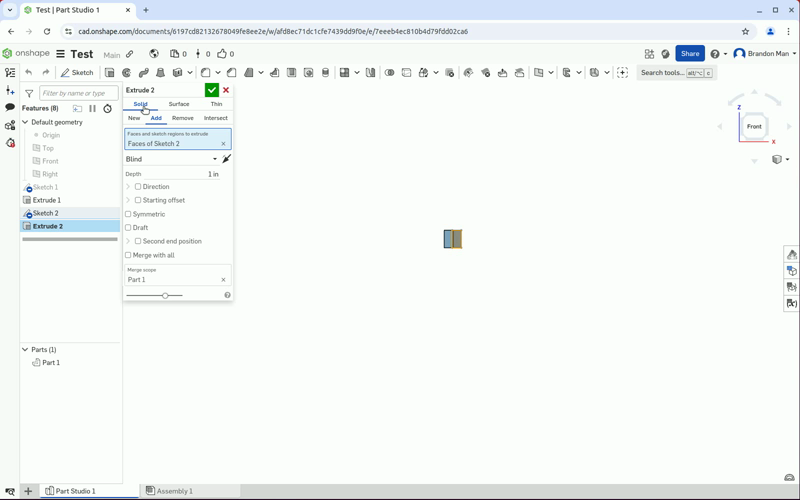
click(143, 106)
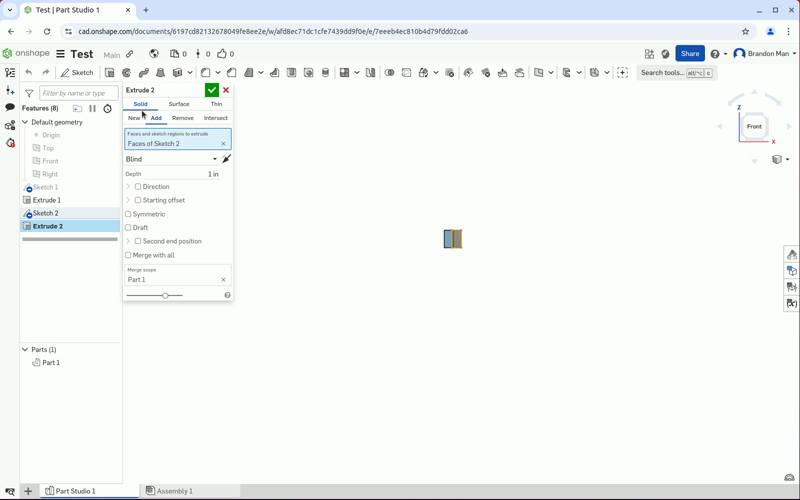
mouse_move(137, 120)
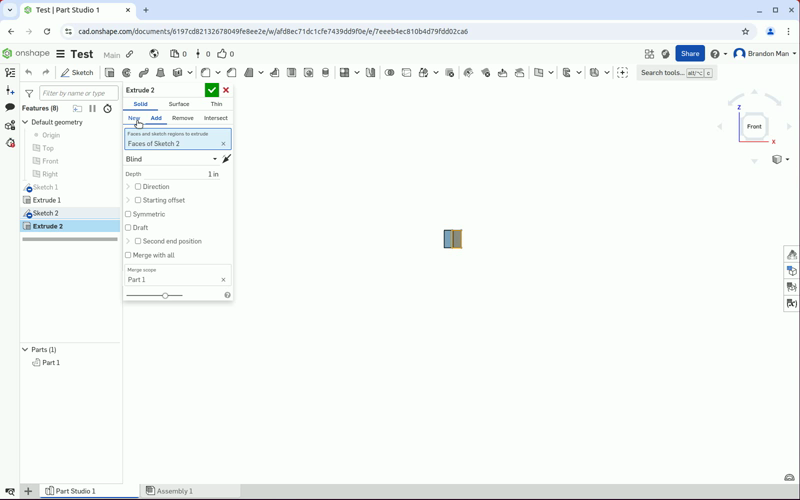
click(137, 120)
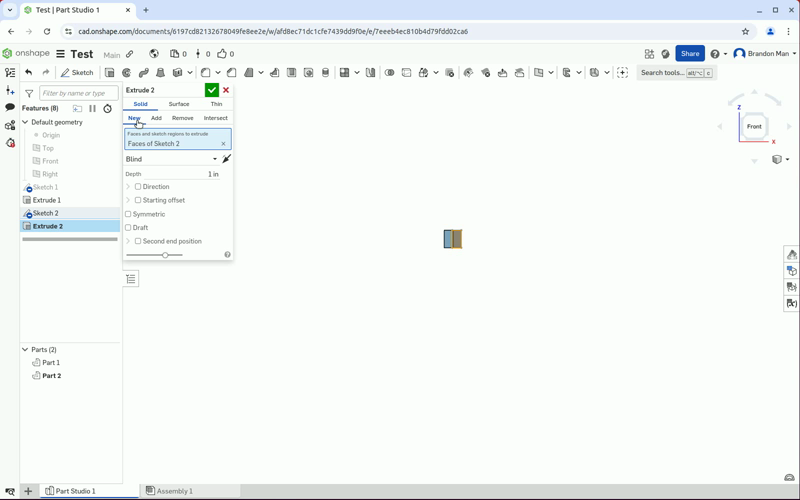
key(tab, 4)
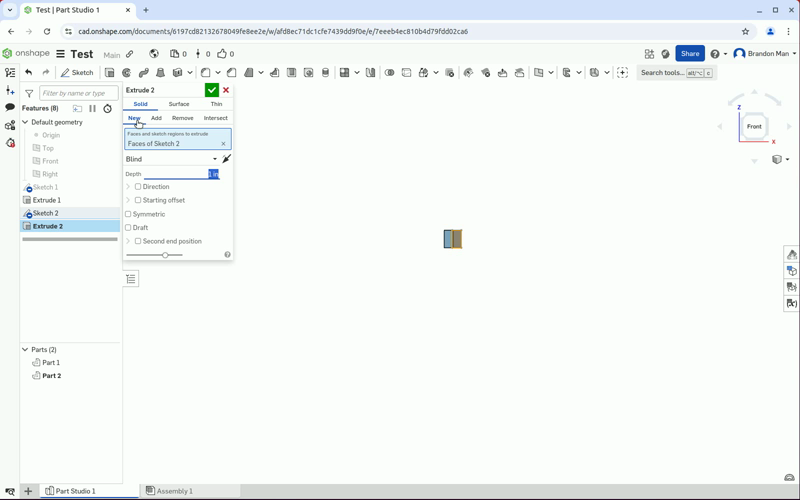
text(23.108)
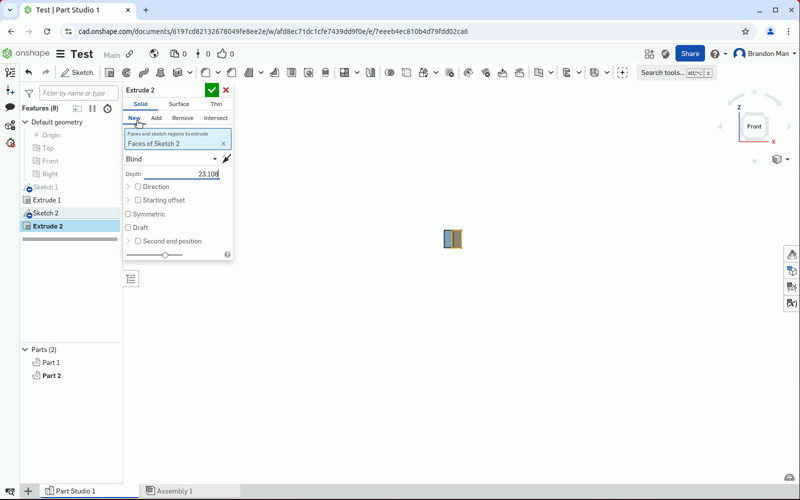
key(enter)
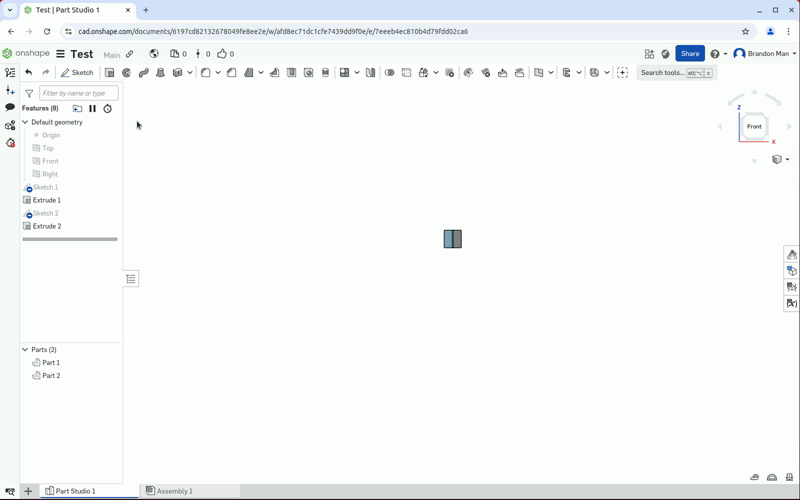
key(shift+h)
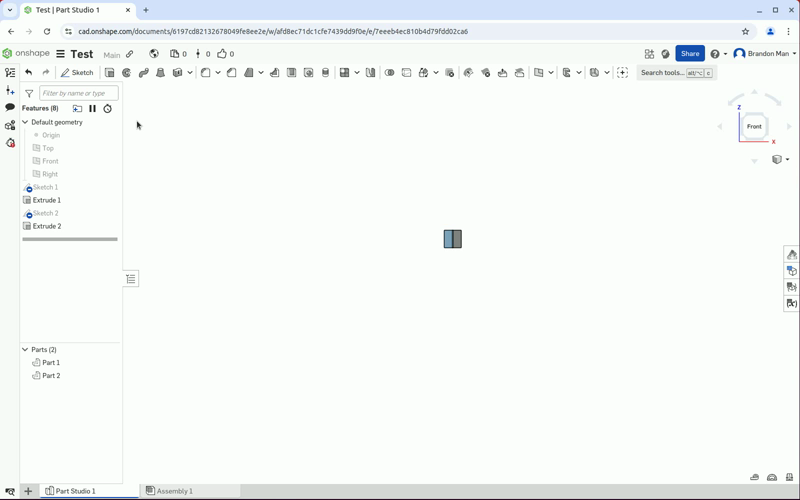
key(shift+h)
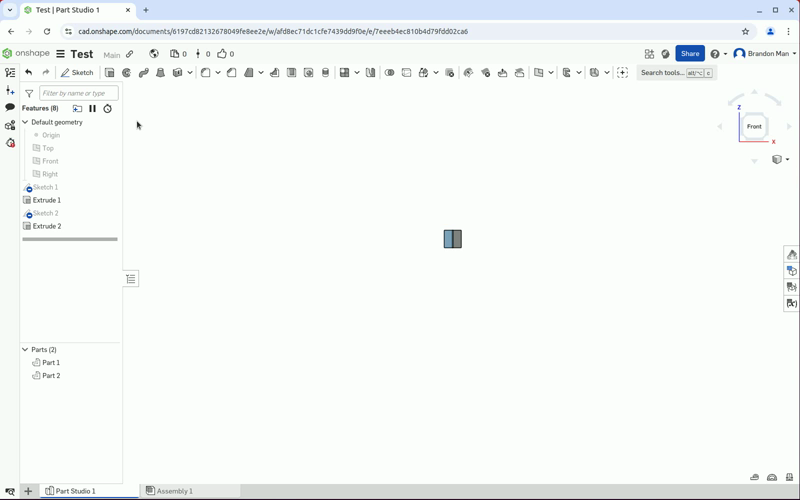
mouse_move(73, 189)
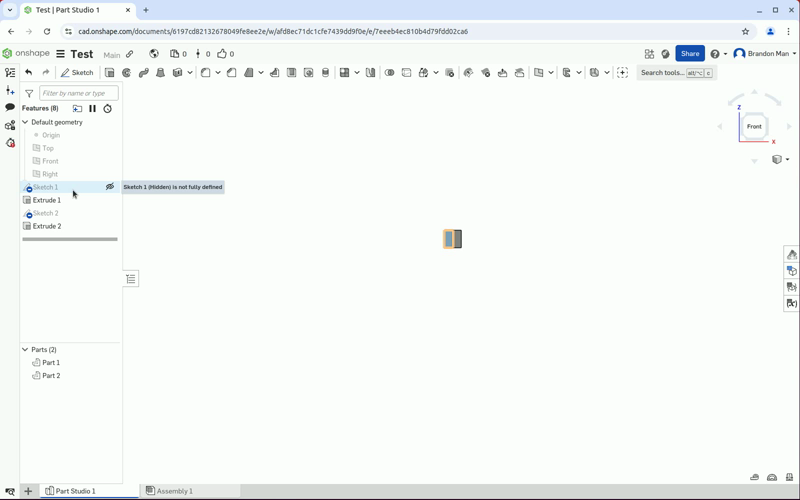
click(73, 189)
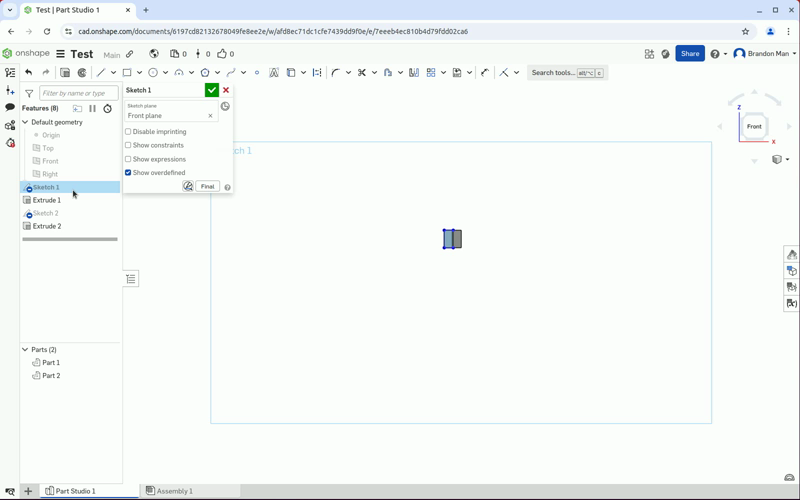
mouse_move(229, 92)
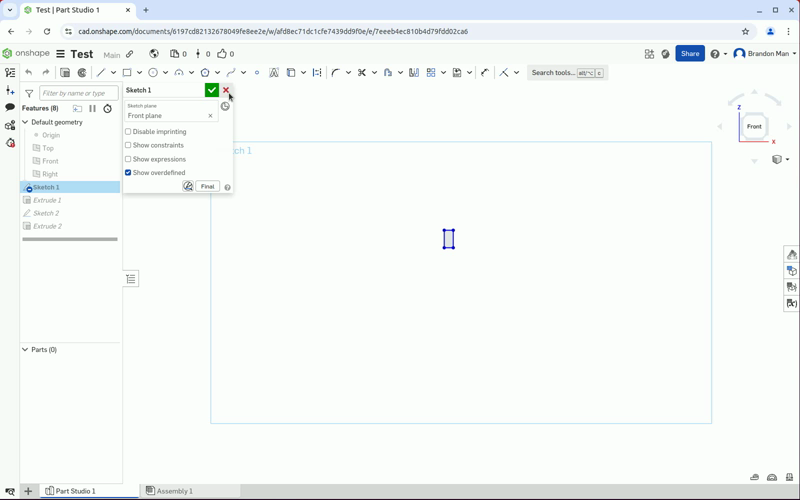
click(229, 92)
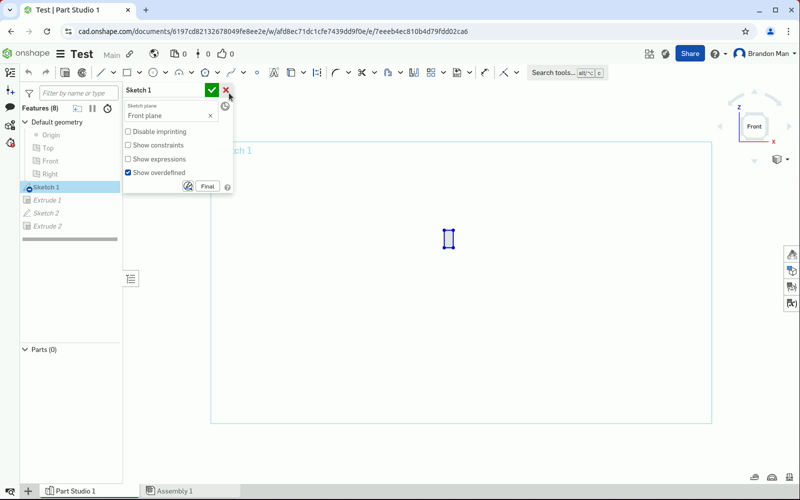
key(shift+s)
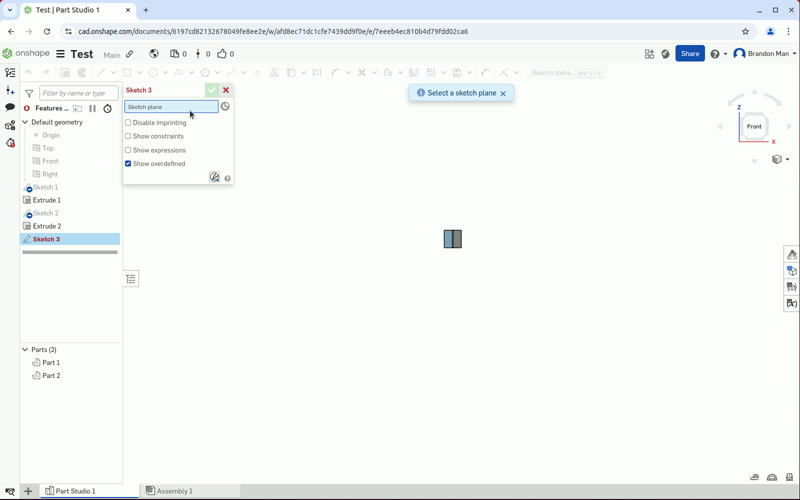
mouse_move(73, 163)
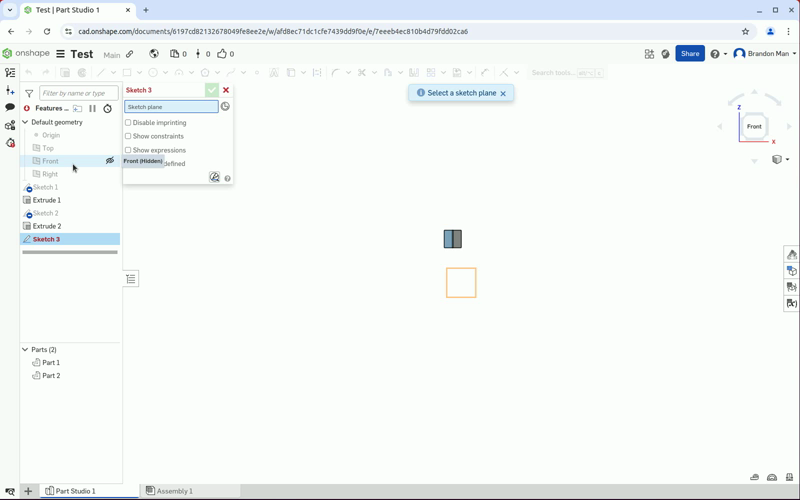
click(73, 163)
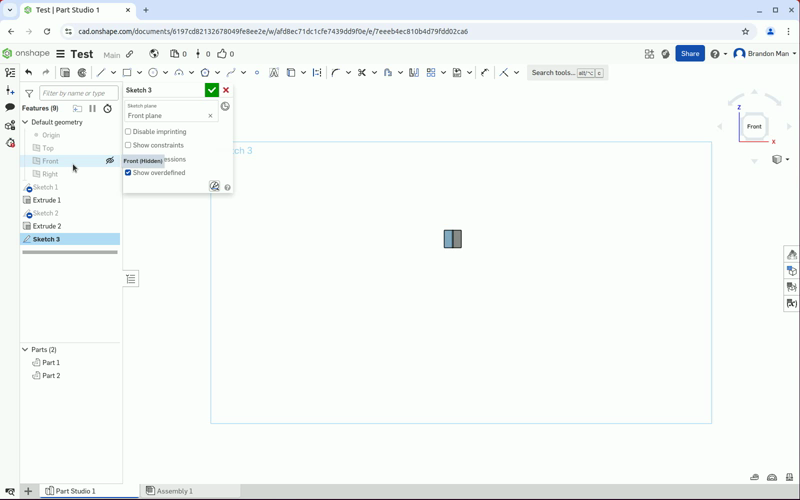
mouse_move(73, 352)
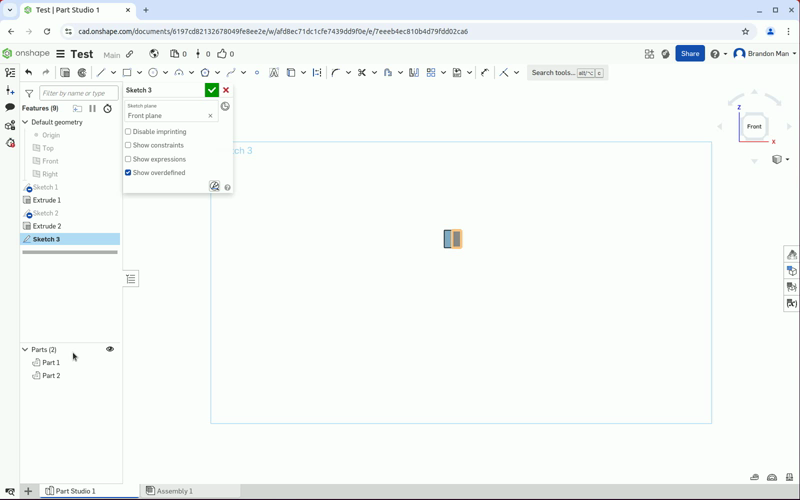
key(y)
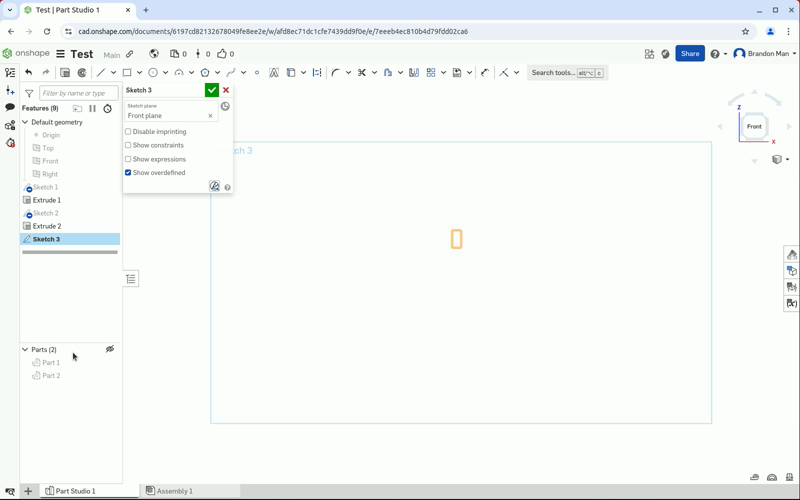
key(l)
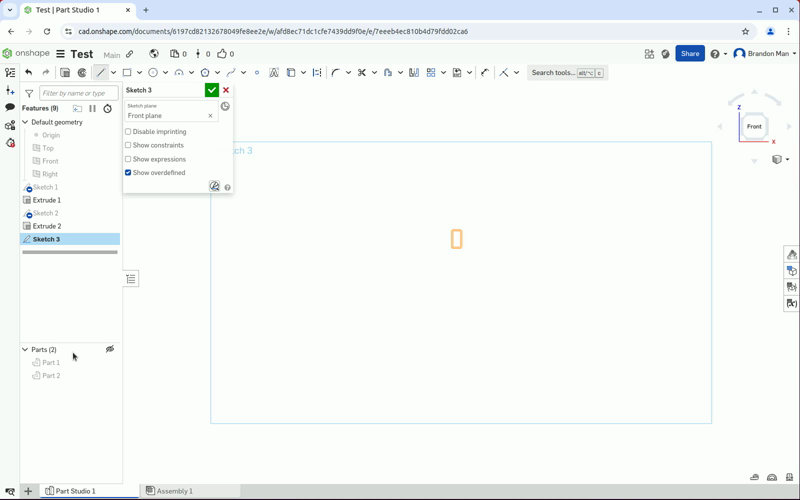
key_down(shift)
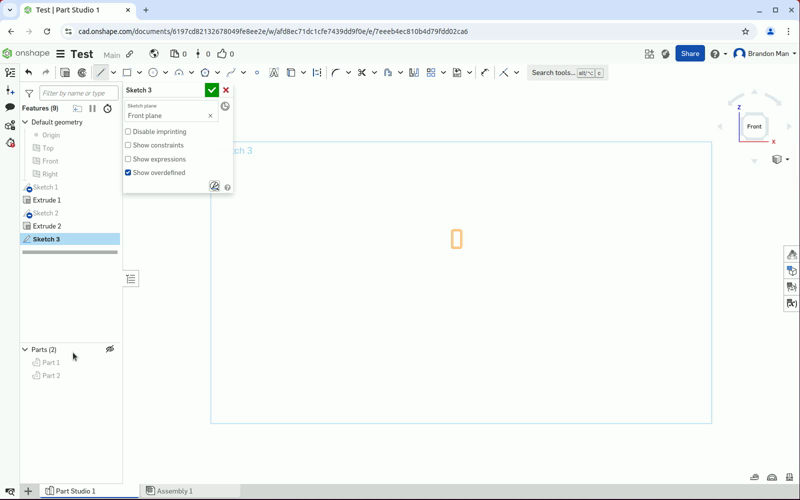
mouse_move(420, 280)
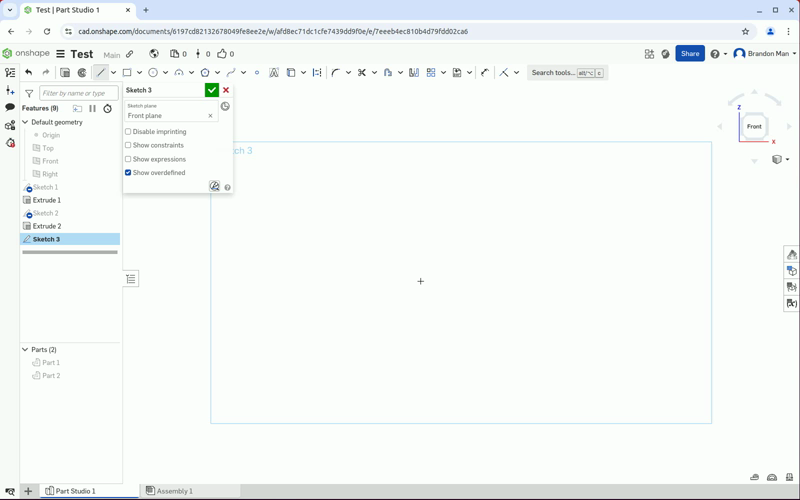
click(420, 280)
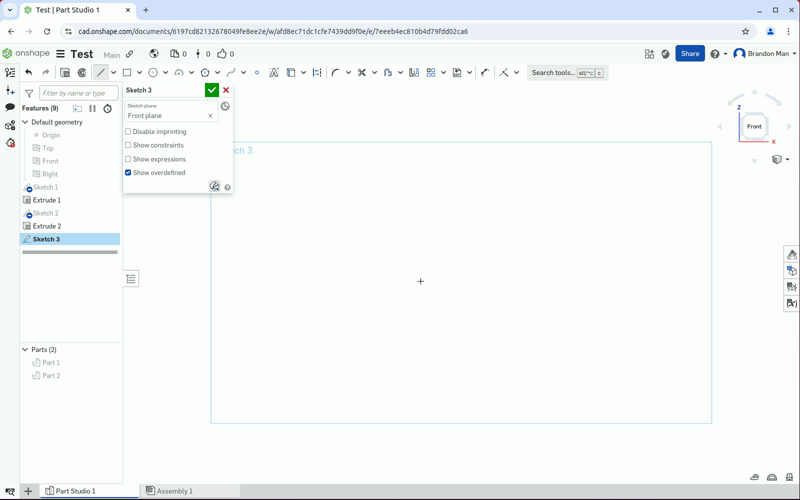
key_up(shift)
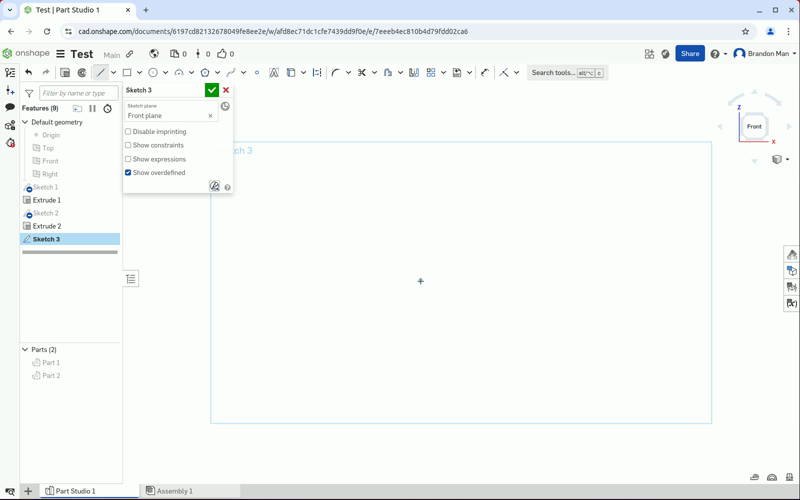
key_down(shift)
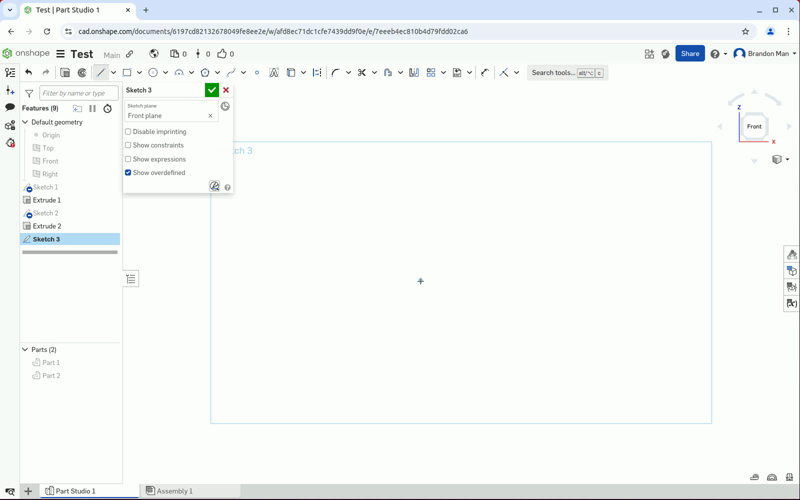
mouse_move(485, 280)
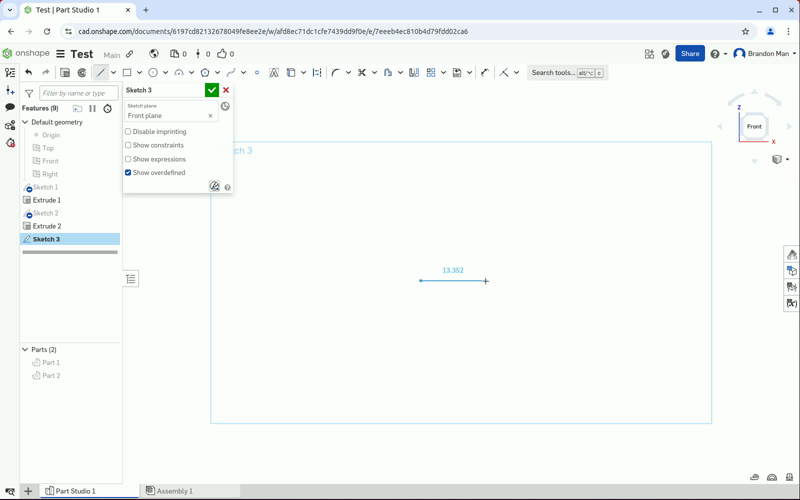
click(485, 280)
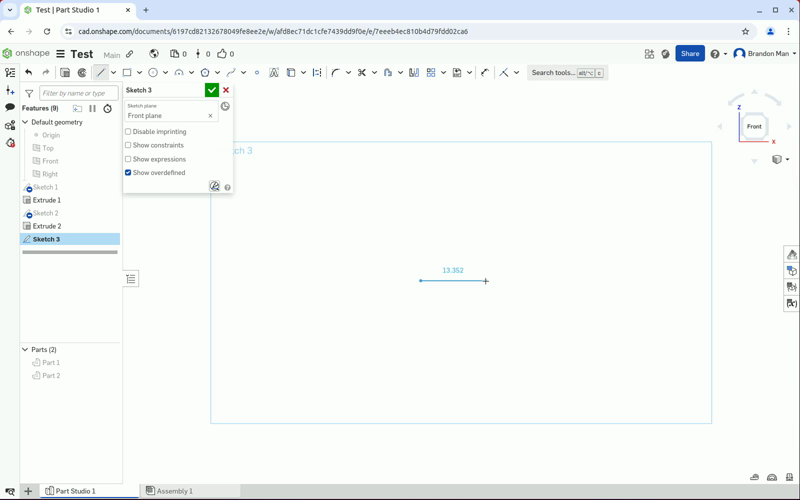
key_up(shift)
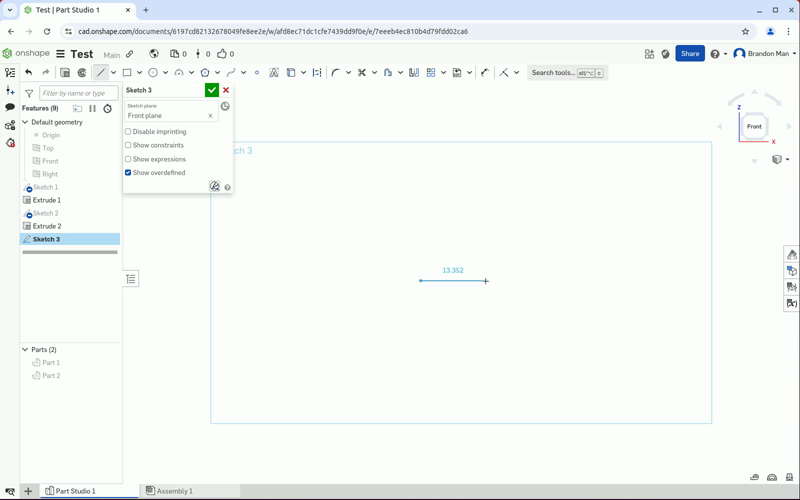
key_down(shift)
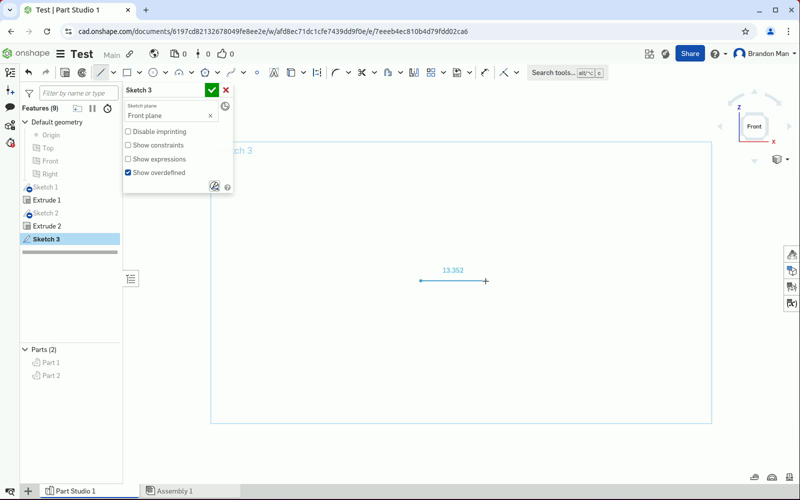
mouse_move(515, 280)
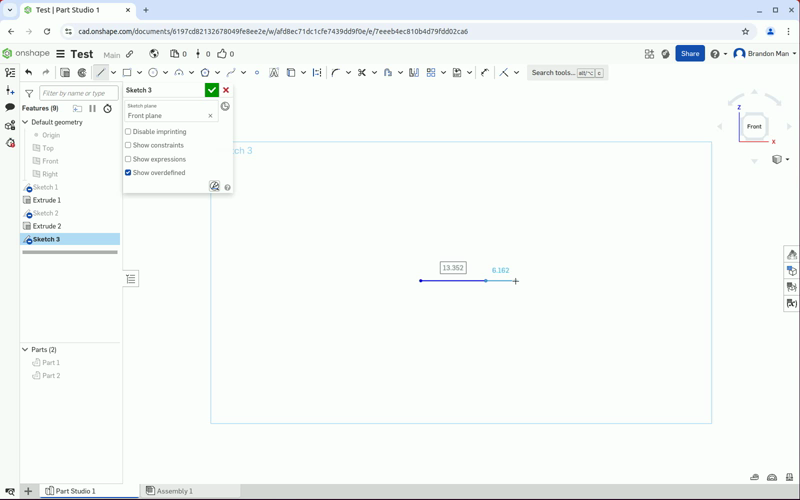
mouse_move(485, 264)
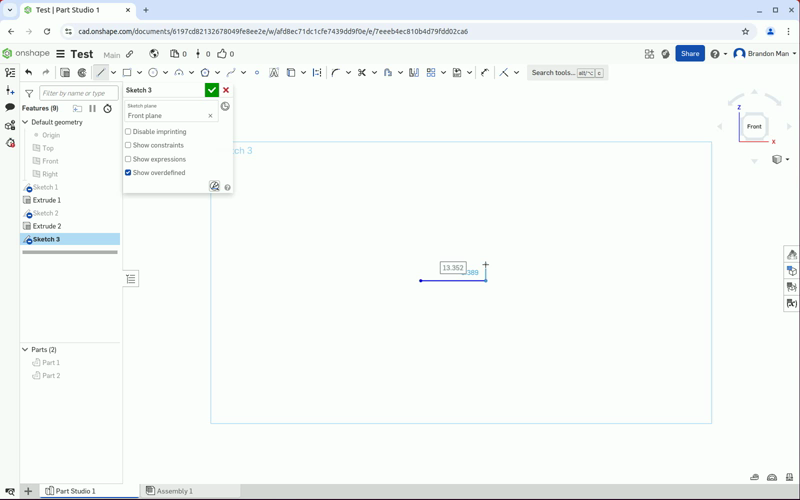
click(485, 264)
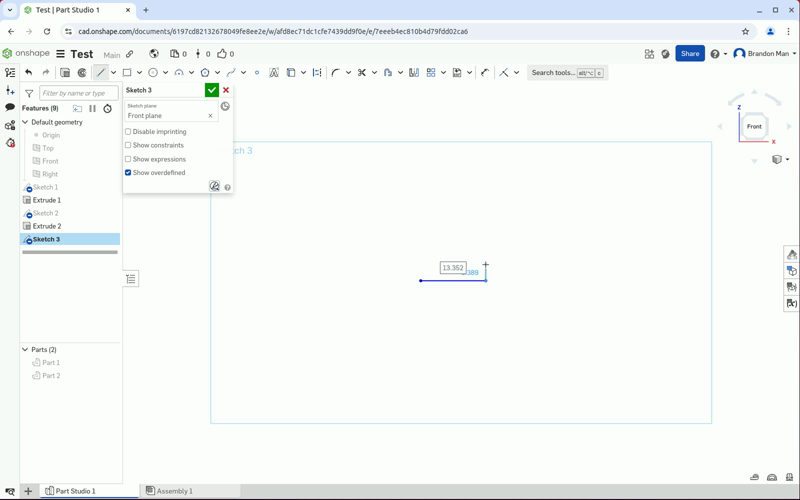
key_up(shift)
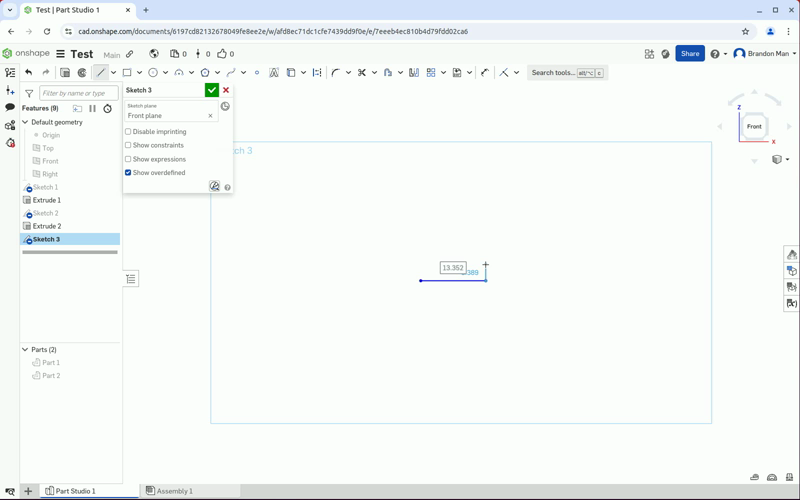
key_down(shift)
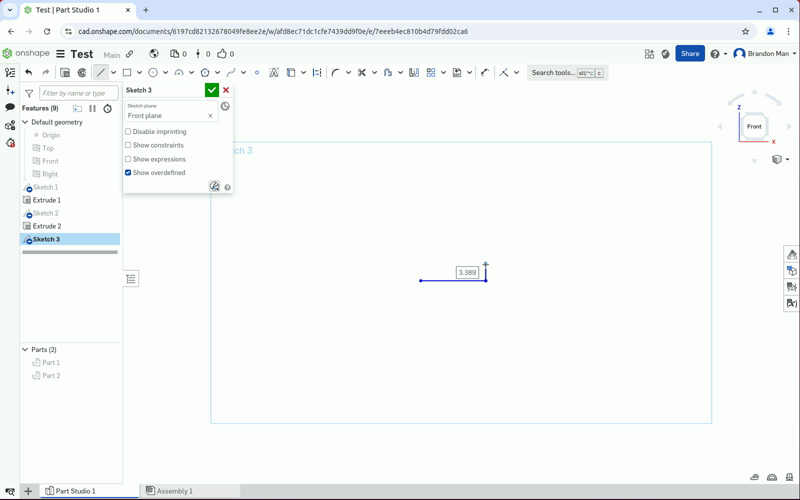
mouse_move(515, 264)
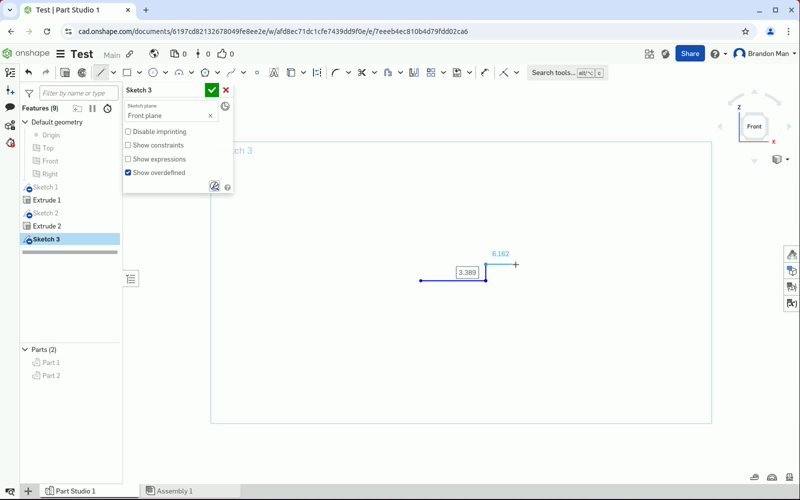
mouse_move(469, 264)
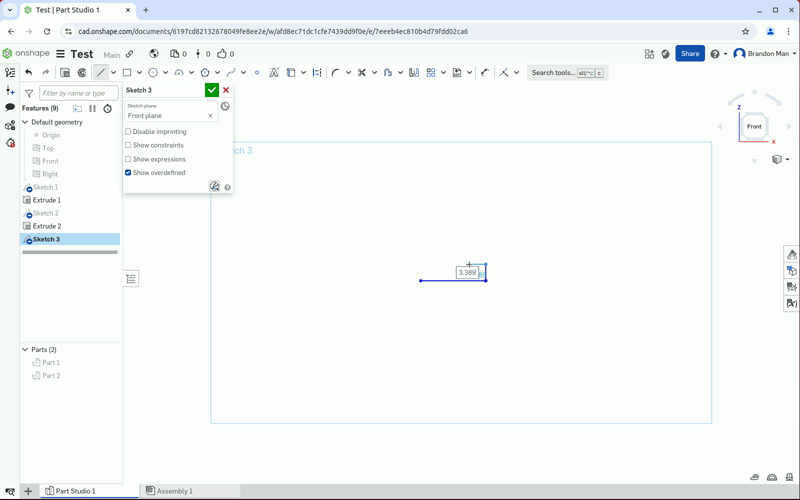
click(469, 264)
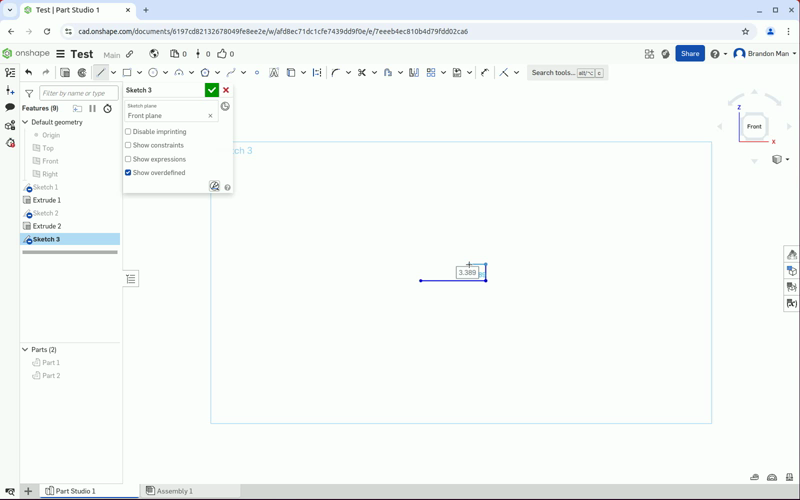
key_up(shift)
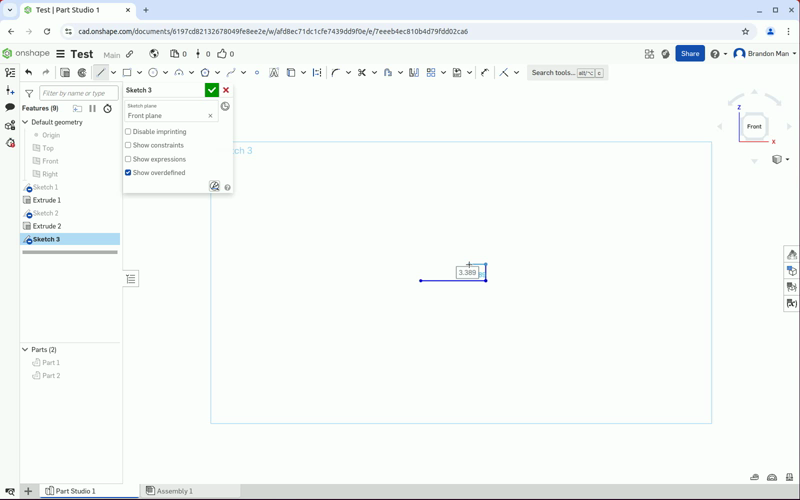
key_down(shift)
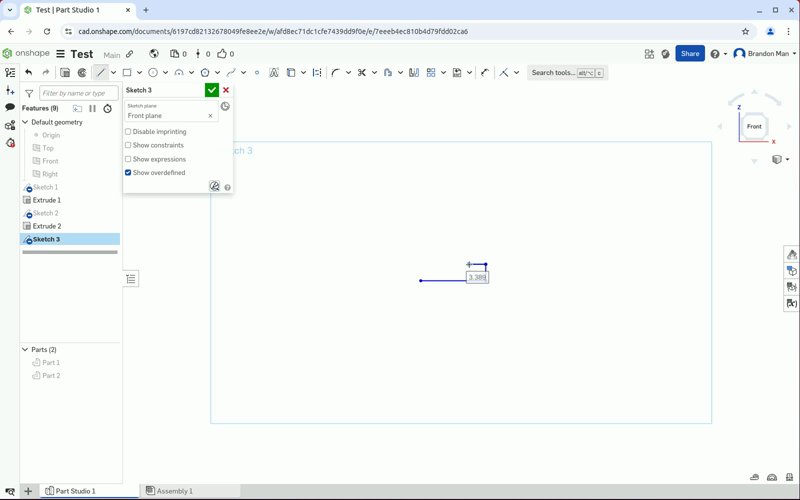
mouse_move(499, 264)
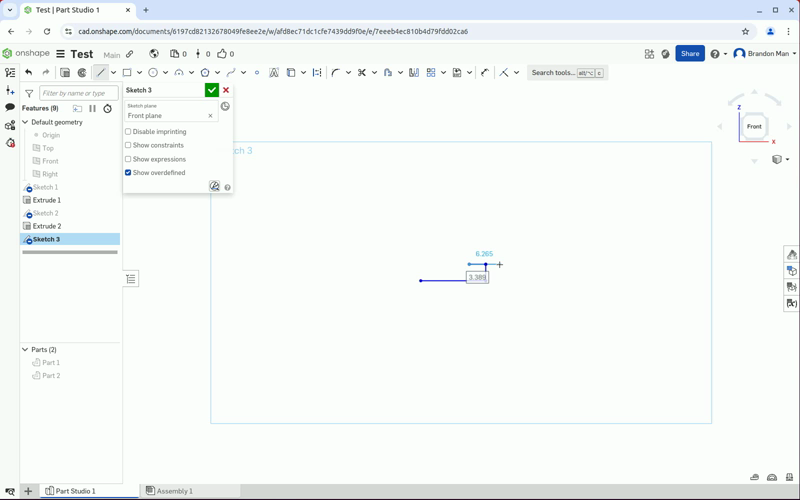
mouse_move(469, 248)
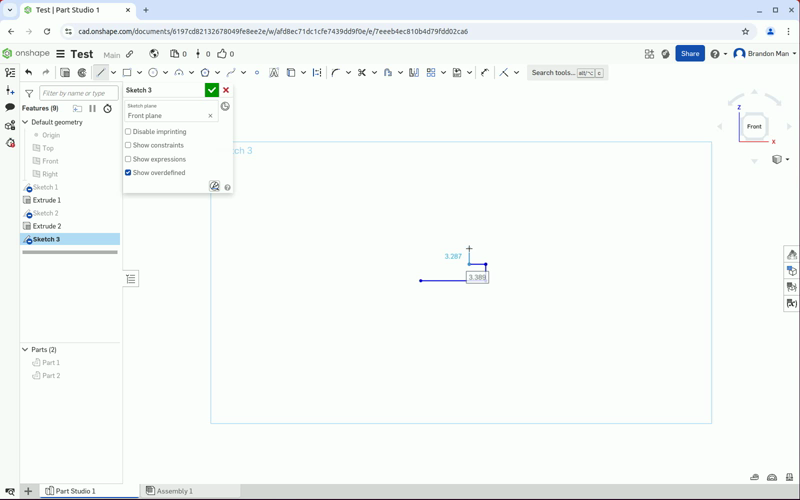
click(469, 248)
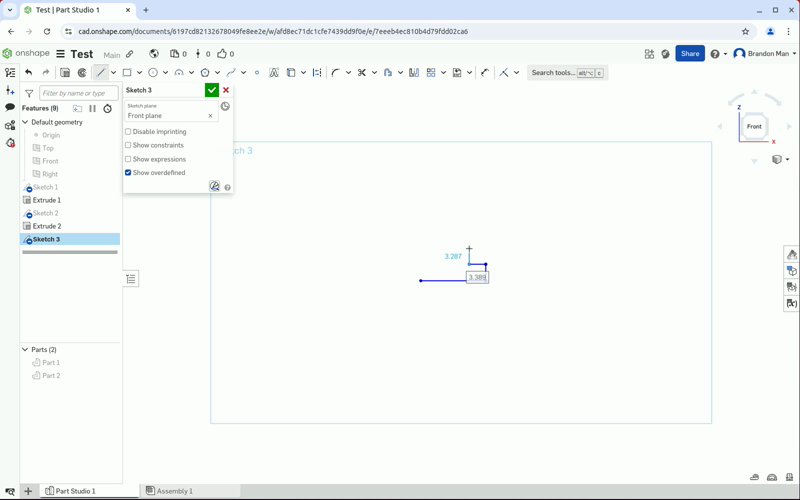
key_up(shift)
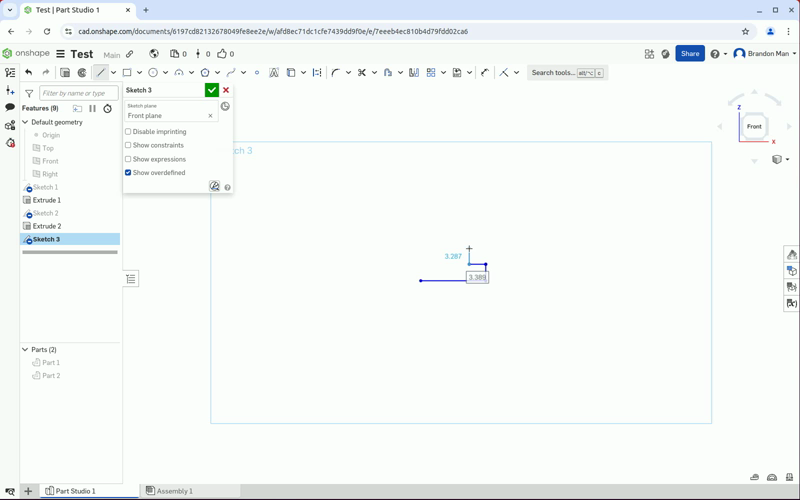
key_down(shift)
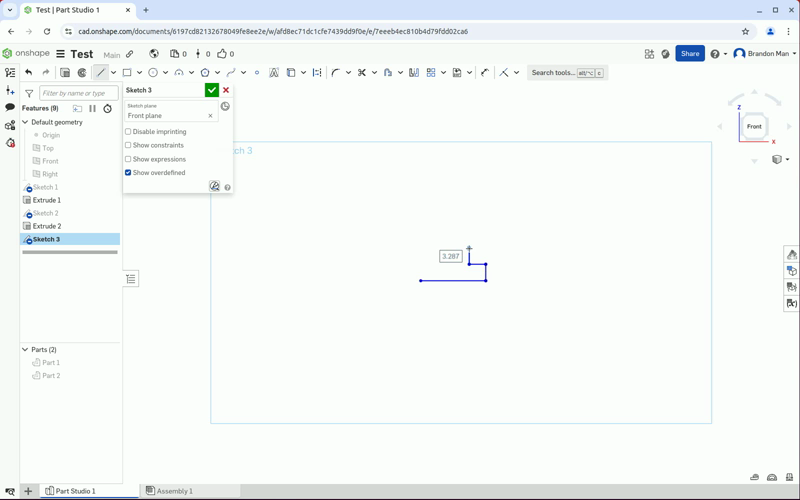
mouse_move(499, 248)
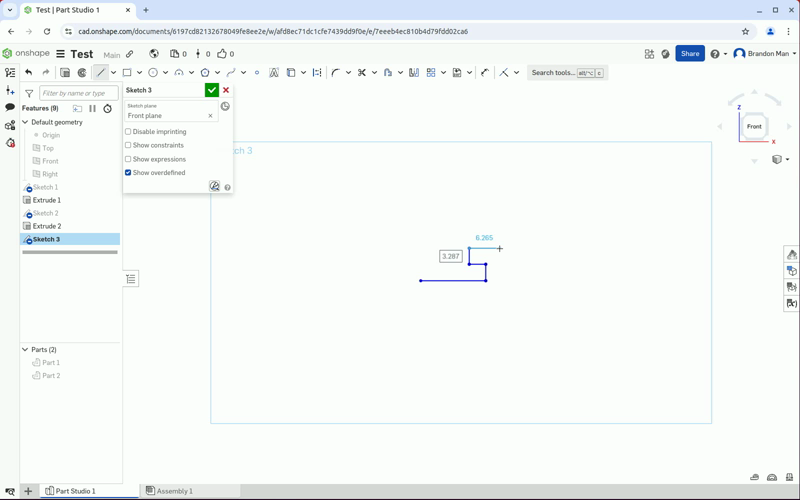
mouse_move(461, 248)
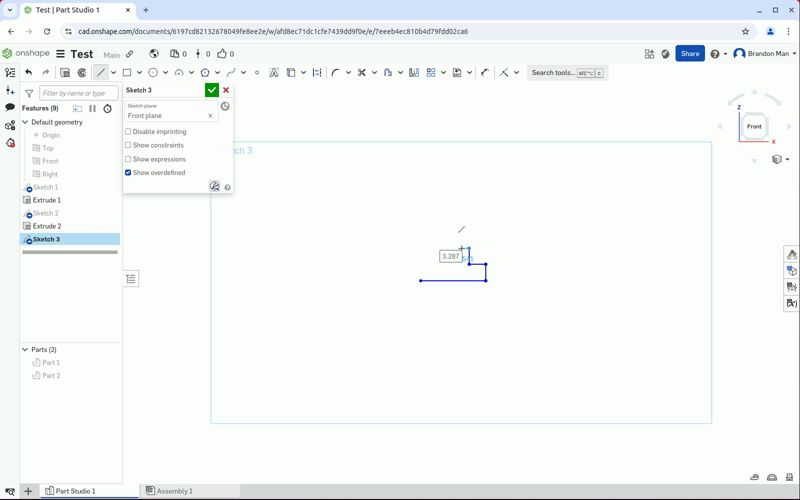
click(461, 248)
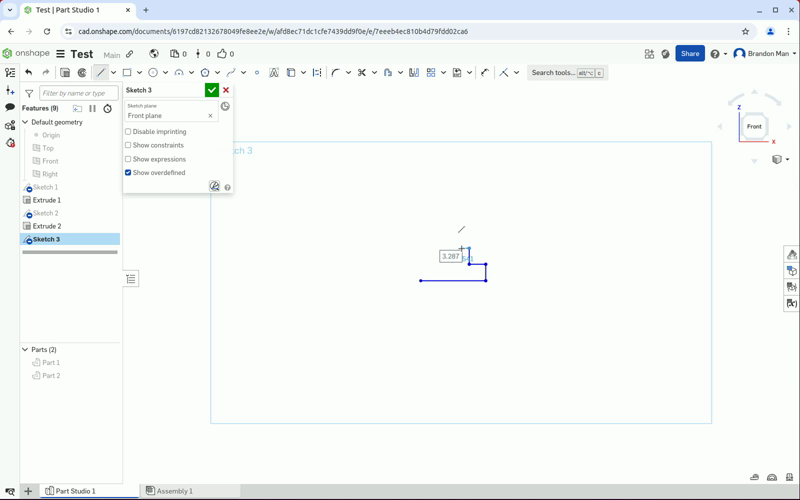
key_up(shift)
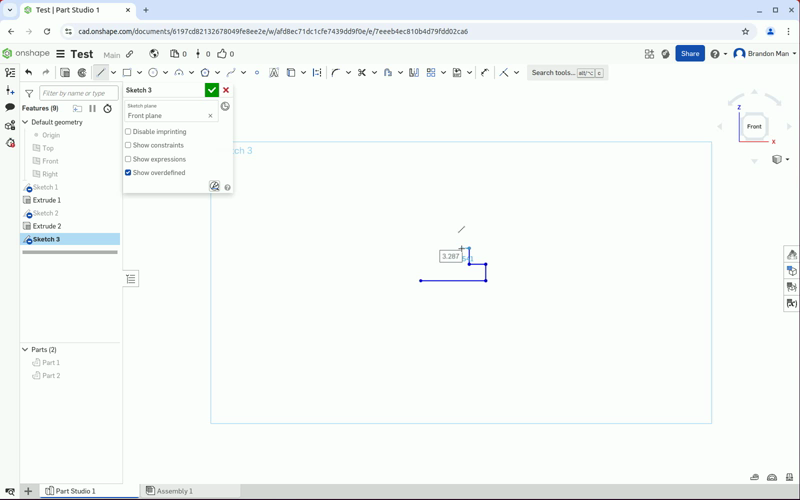
key_down(shift)
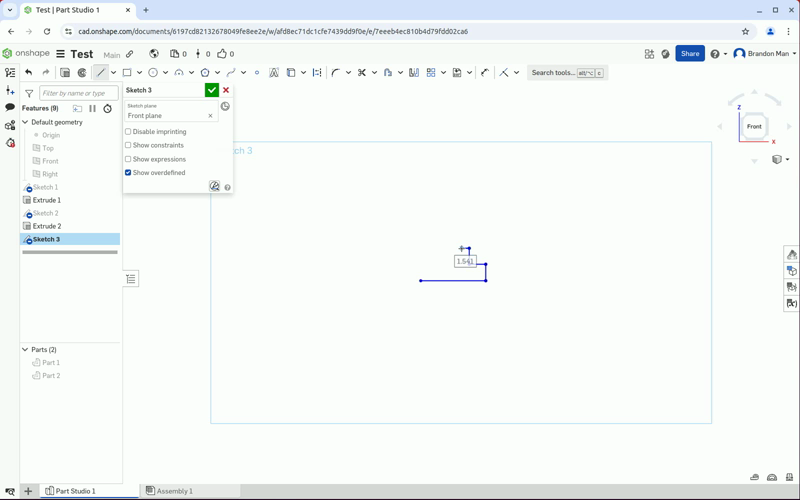
mouse_move(492, 248)
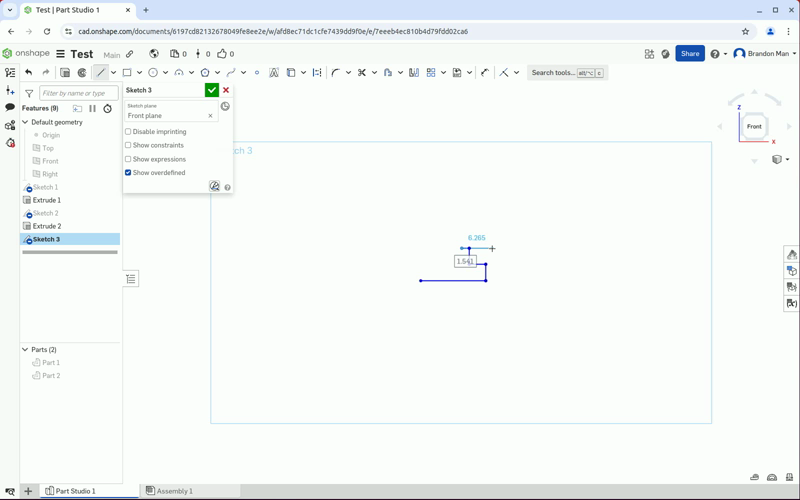
mouse_move(453, 248)
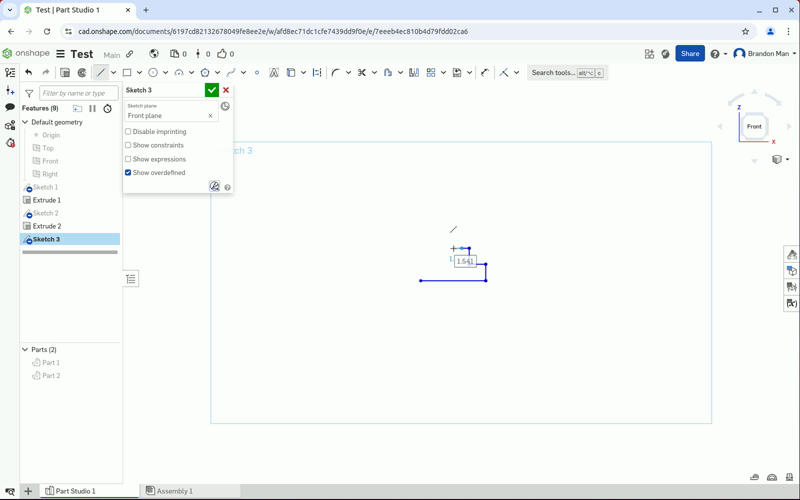
click(453, 248)
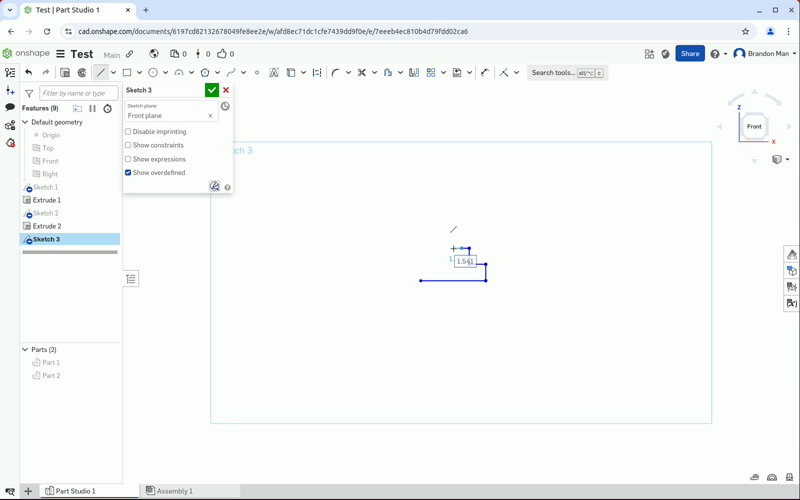
key_up(shift)
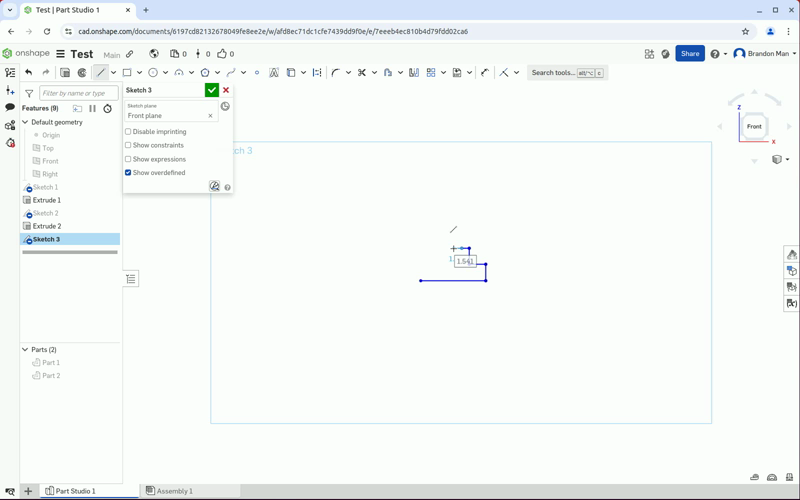
key_down(shift)
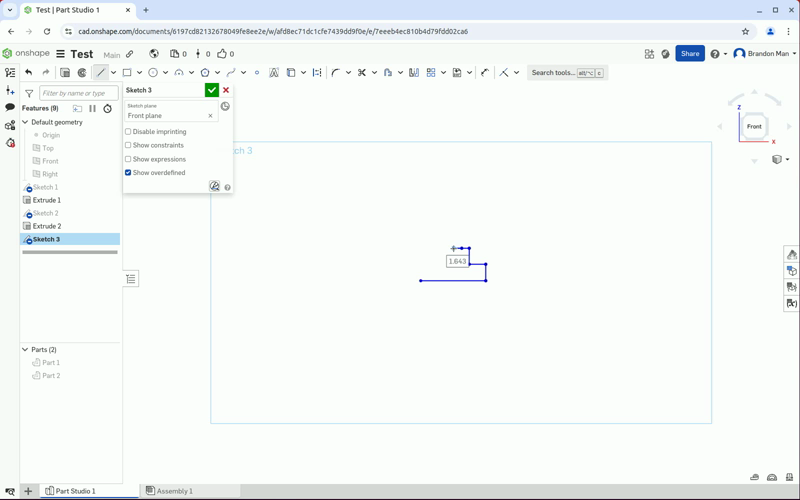
mouse_move(483, 248)
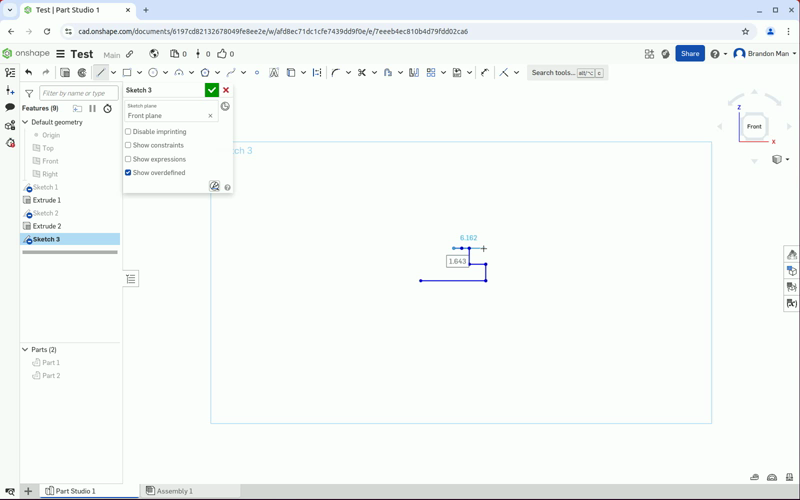
mouse_move(445, 248)
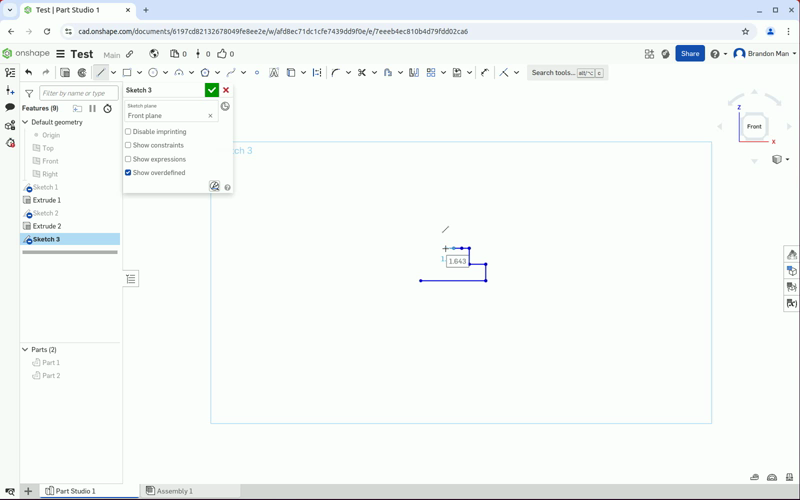
click(445, 248)
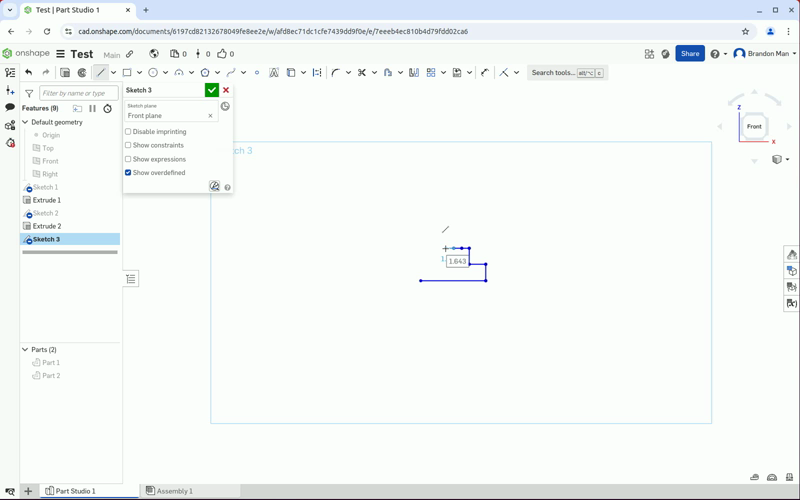
key_up(shift)
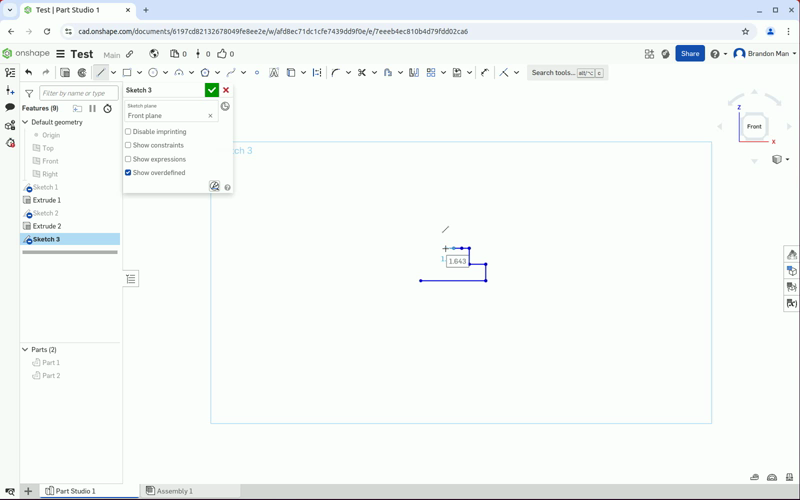
key_down(shift)
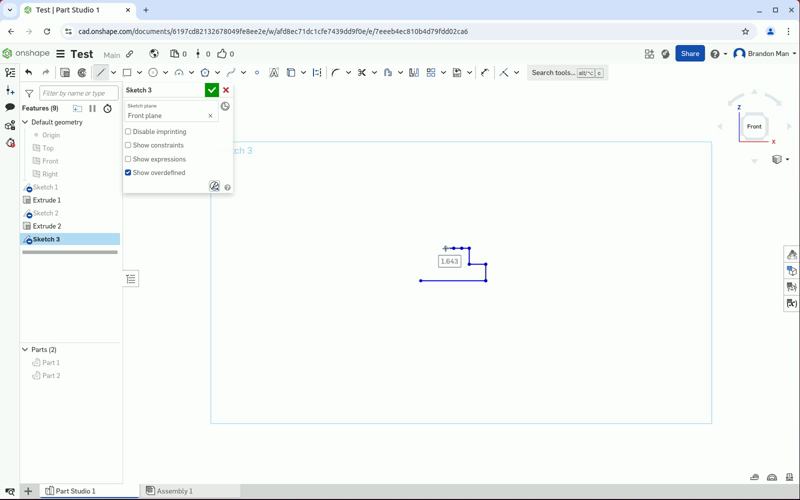
mouse_move(475, 248)
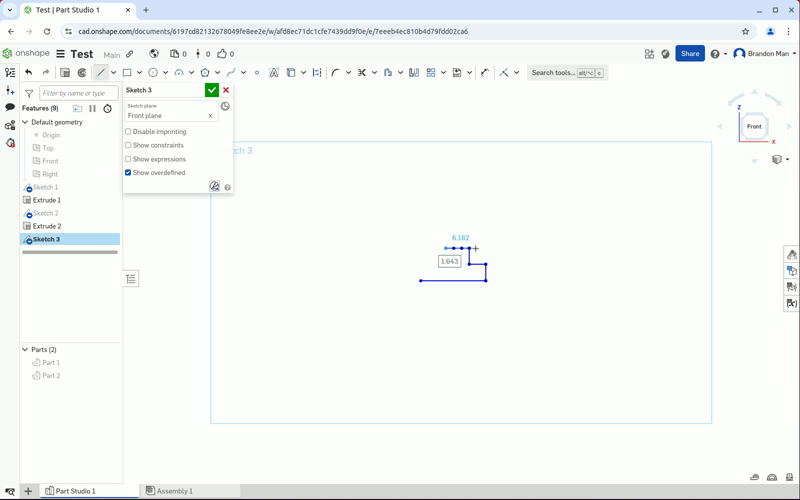
mouse_move(437, 248)
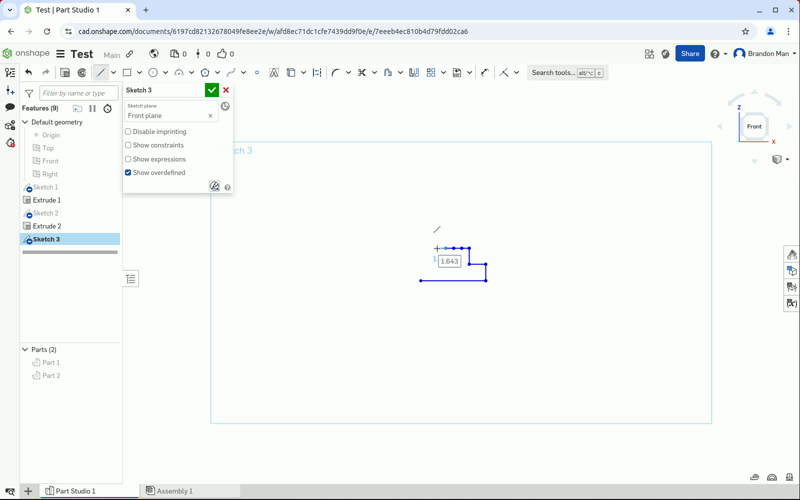
click(437, 248)
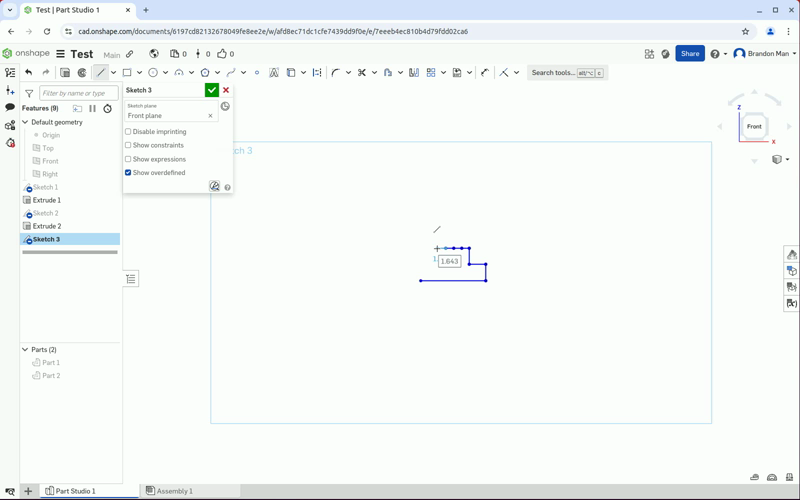
key_up(shift)
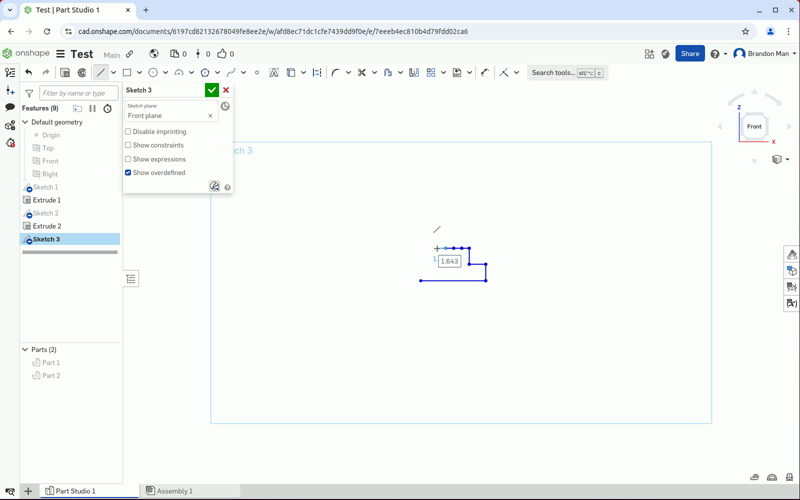
key_down(shift)
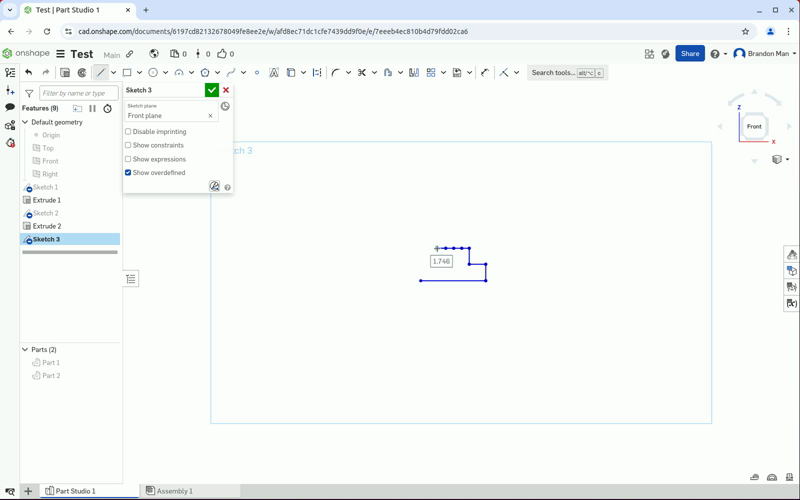
mouse_move(467, 248)
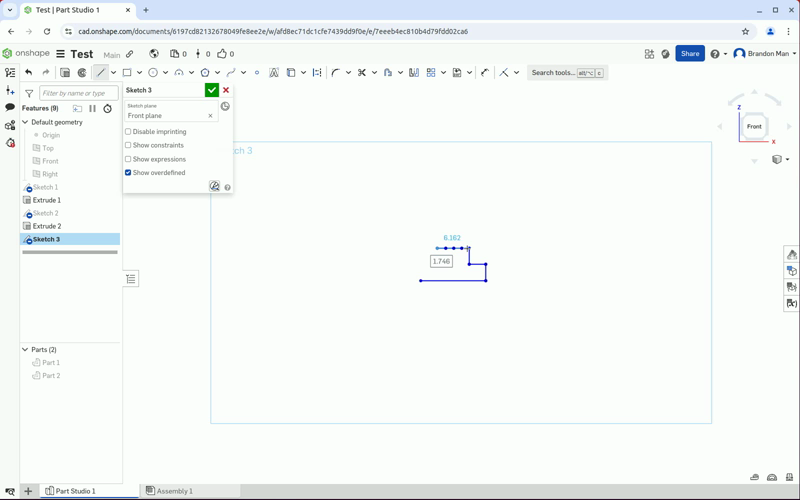
mouse_move(437, 264)
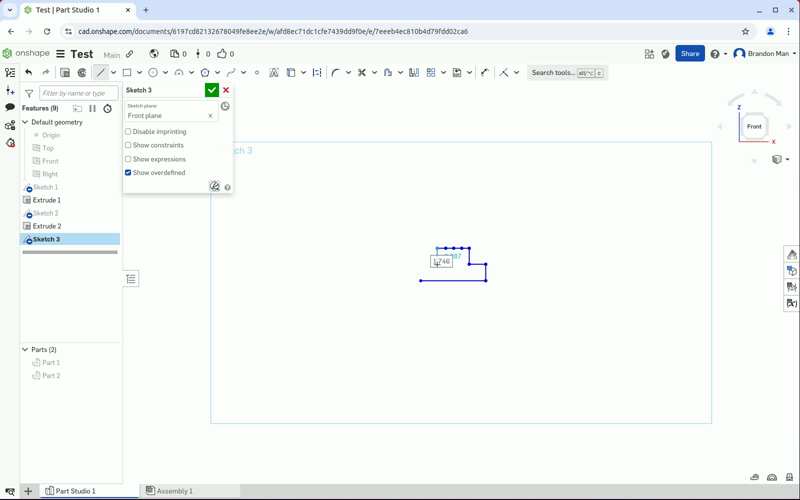
click(437, 264)
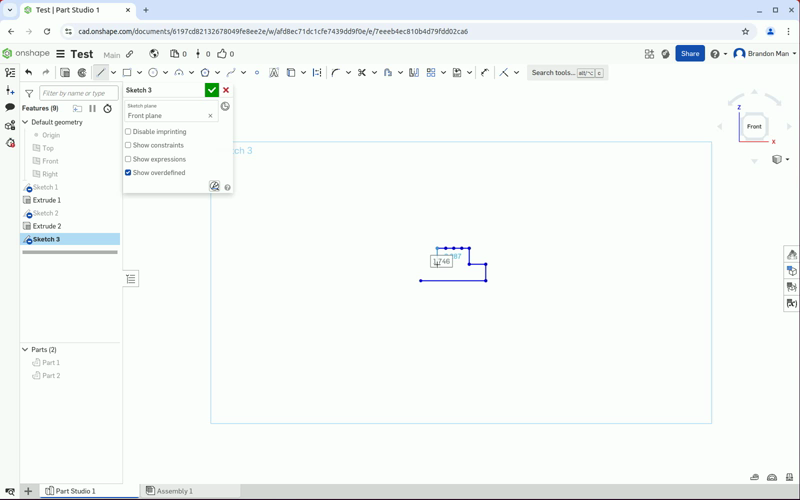
key_up(shift)
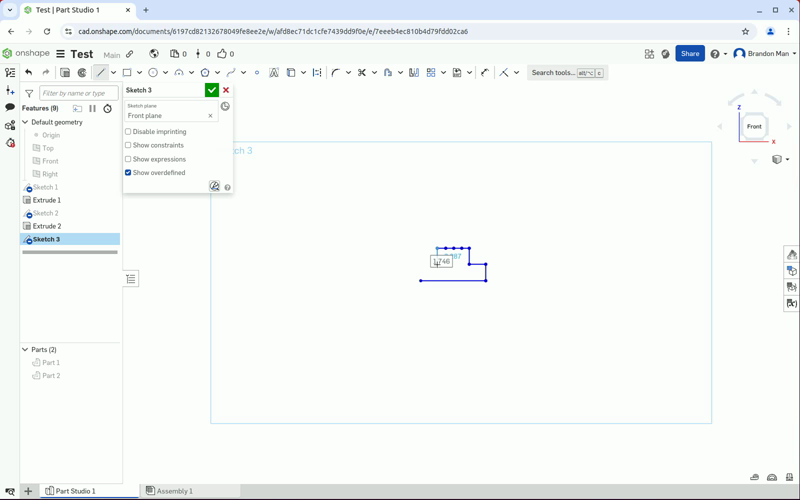
key_down(shift)
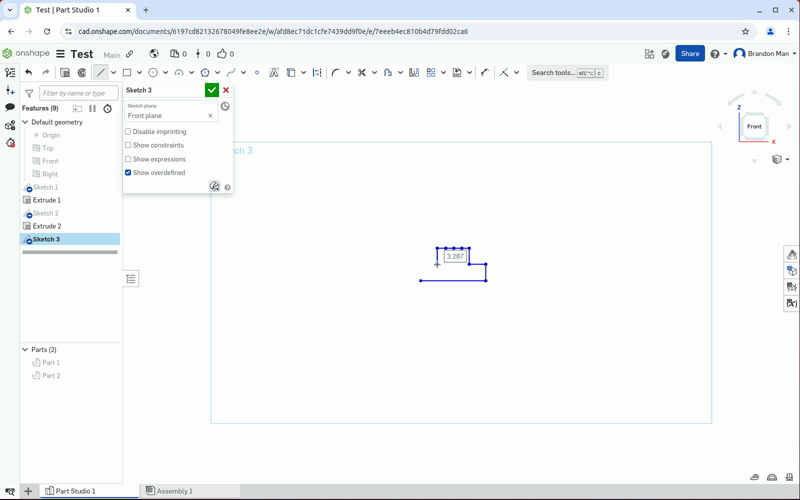
mouse_move(467, 264)
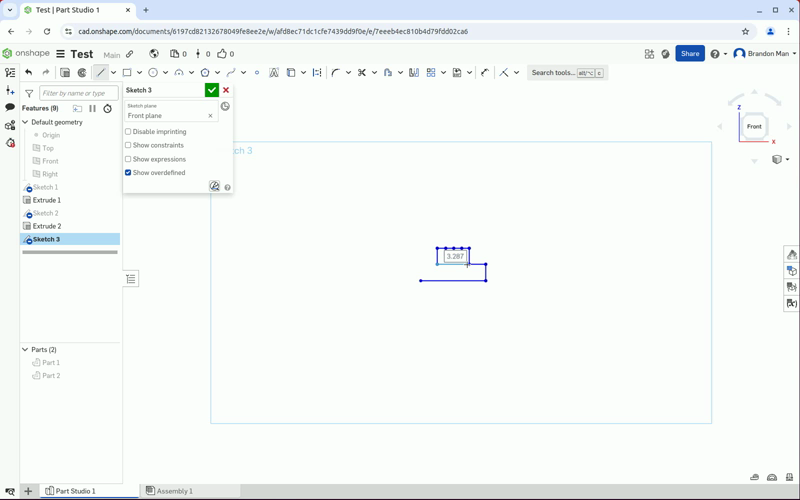
mouse_move(420, 264)
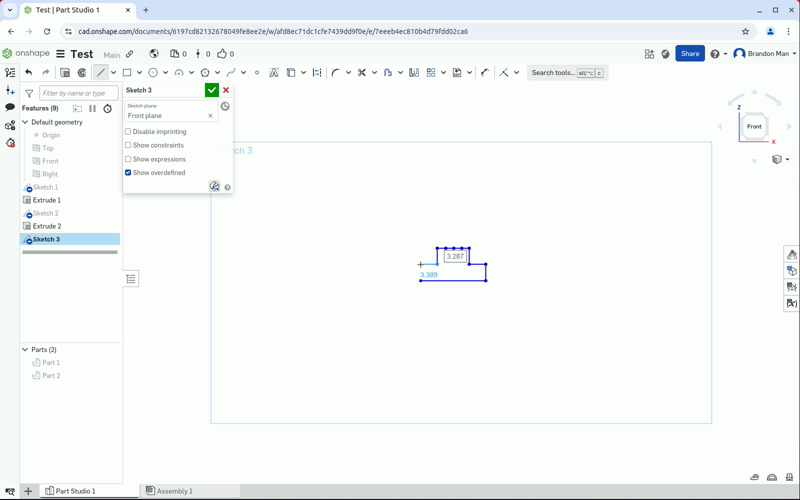
click(420, 264)
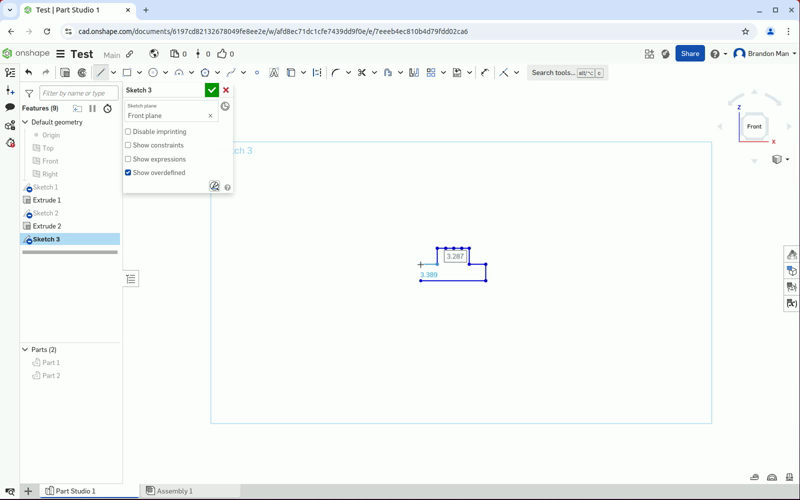
key_up(shift)
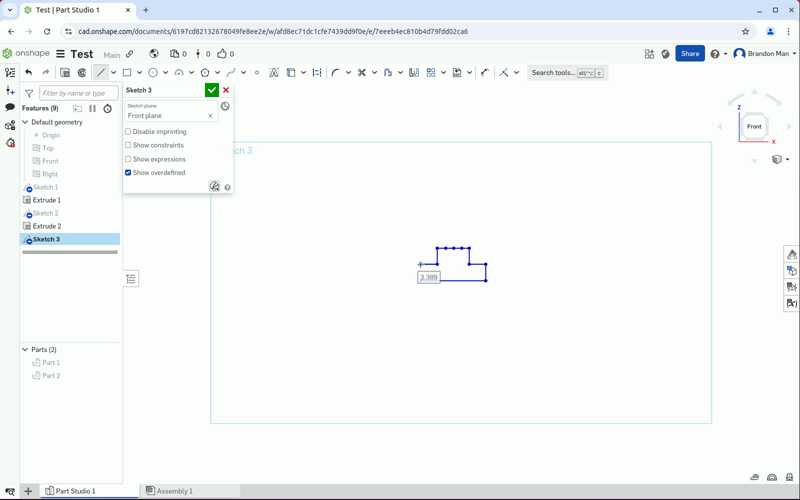
mouse_move(450, 264)
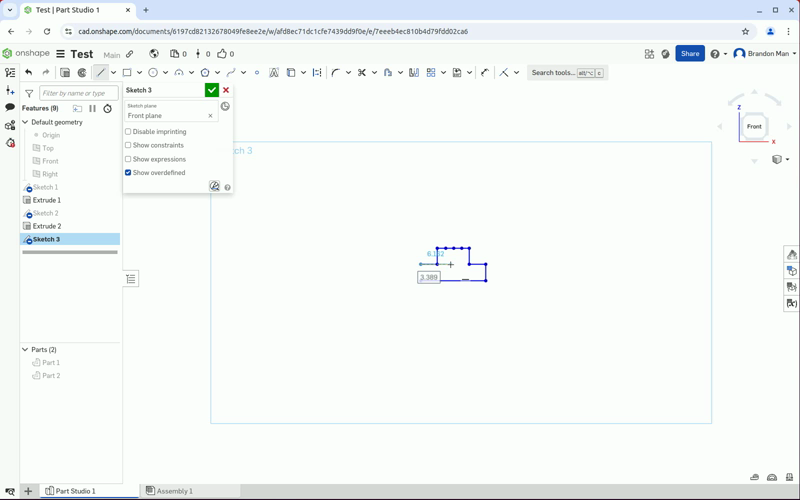
key_down(shift)
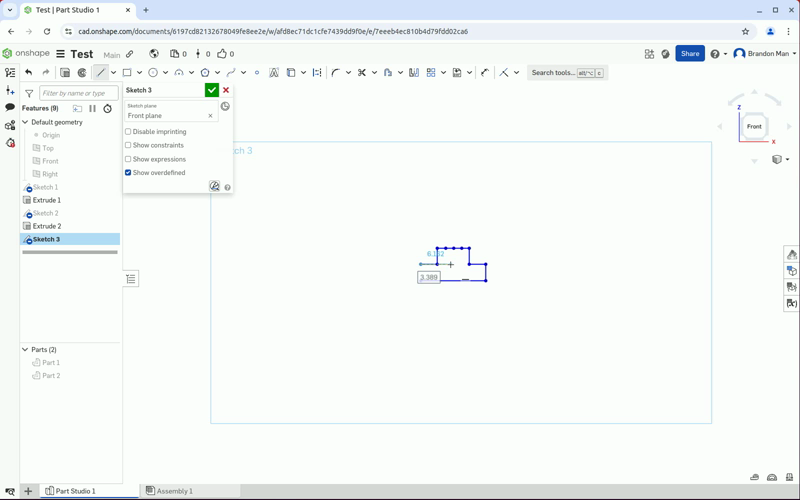
mouse_move(420, 280)
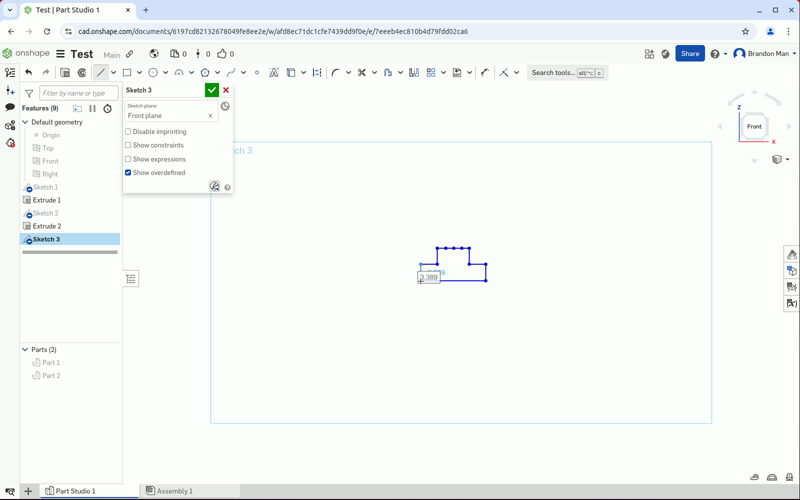
key_up(shift)
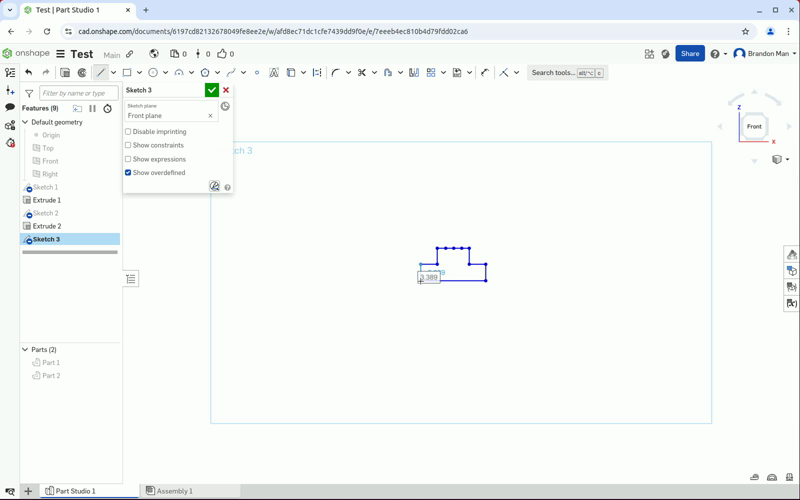
click(420, 280)
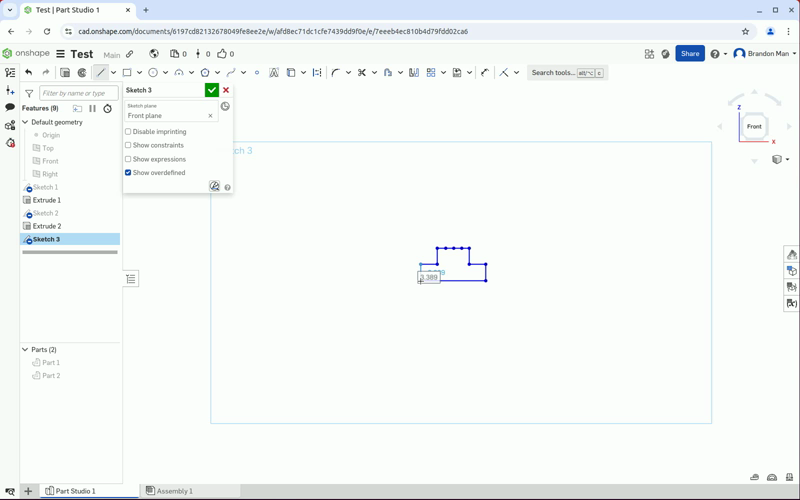
key(esc)
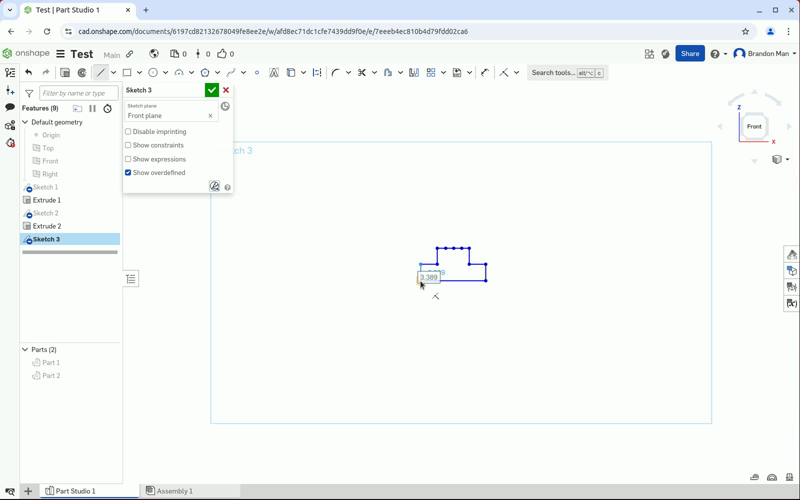
mouse_move(442, 276)
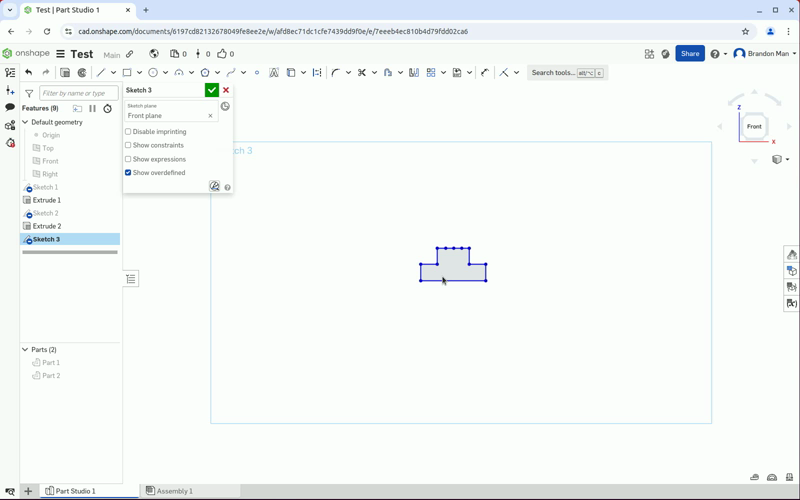
scroll(6)
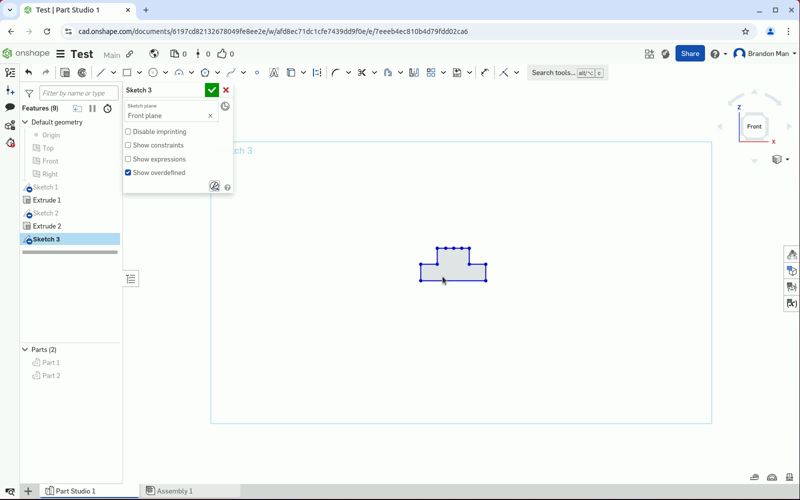
scroll(6)
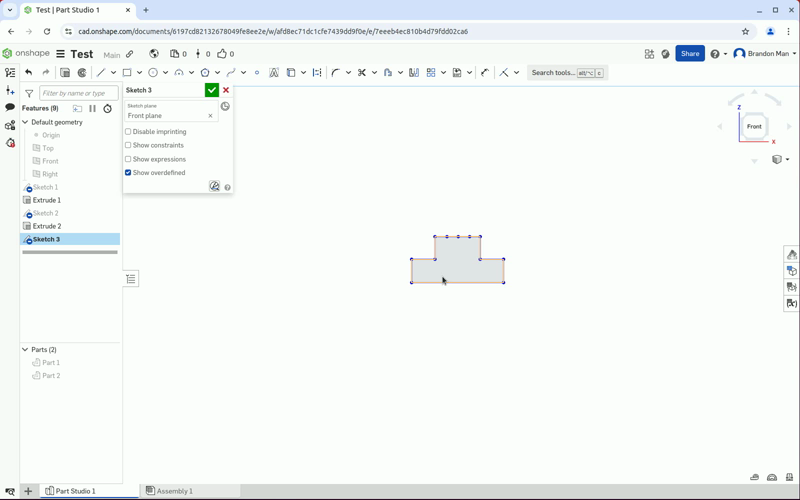
scroll(6)
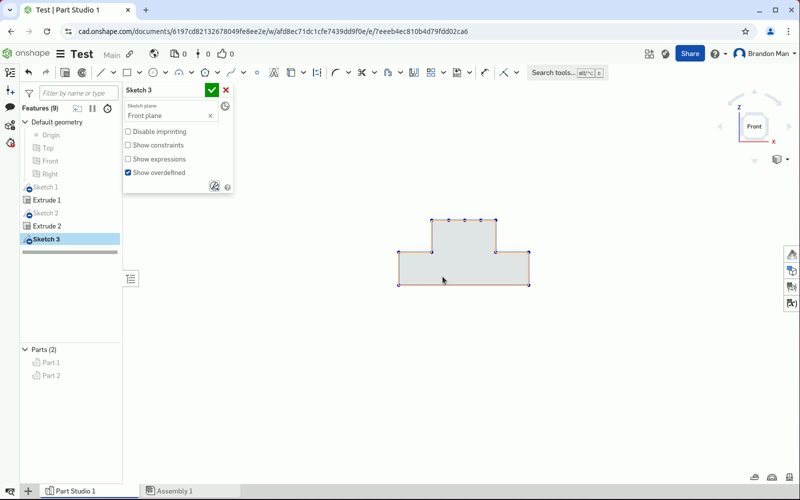
scroll(6)
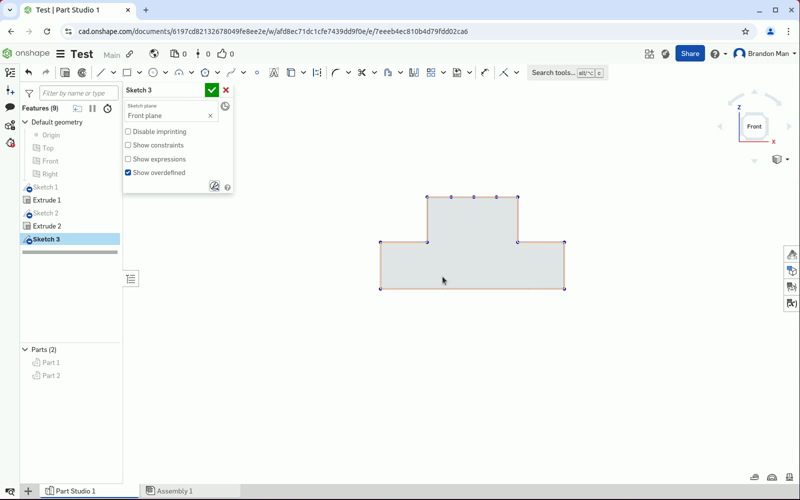
scroll(6)
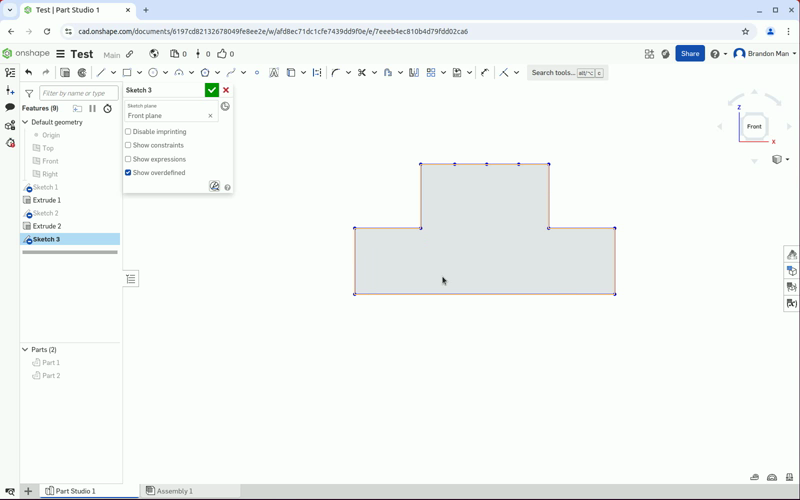
scroll(6)
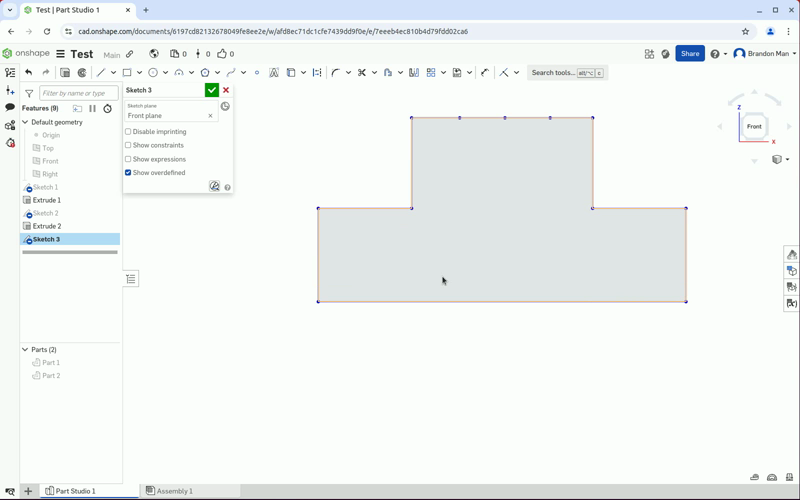
scroll(6)
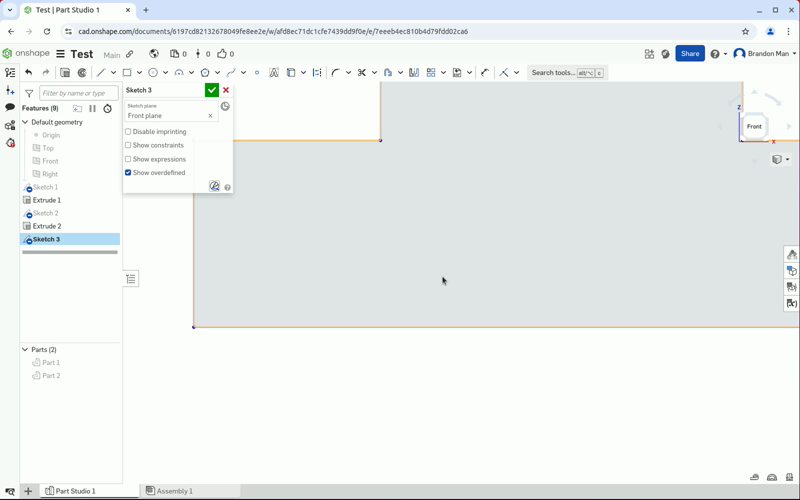
click(442, 276)
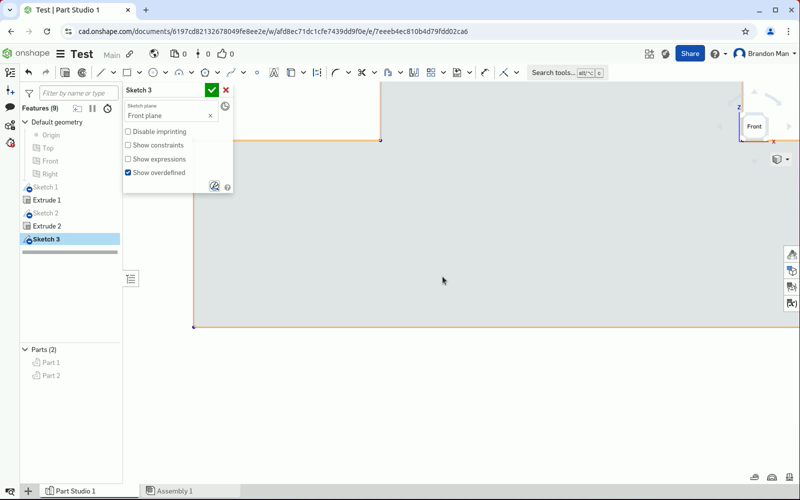
scroll(-6)
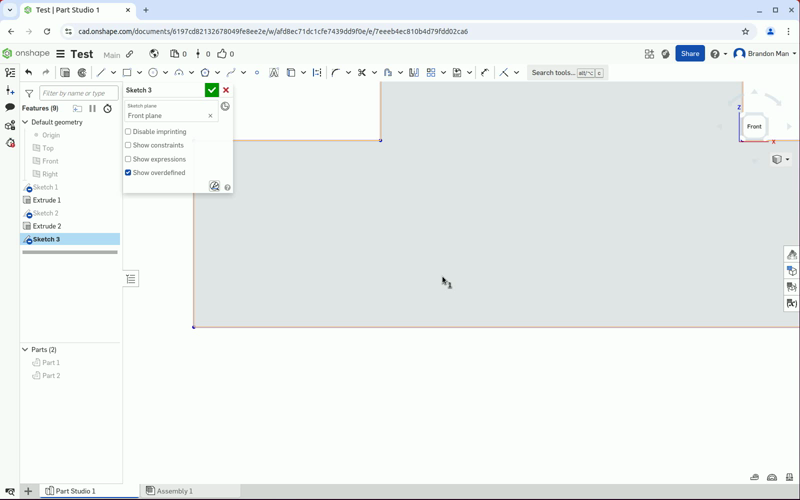
scroll(-6)
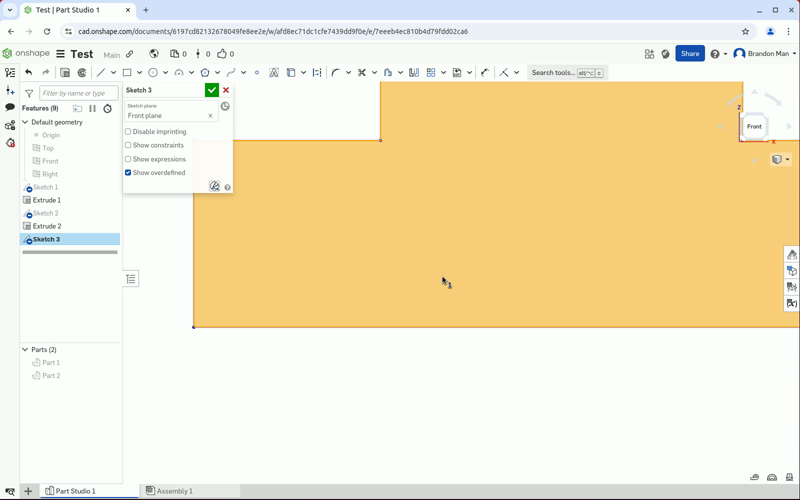
scroll(-6)
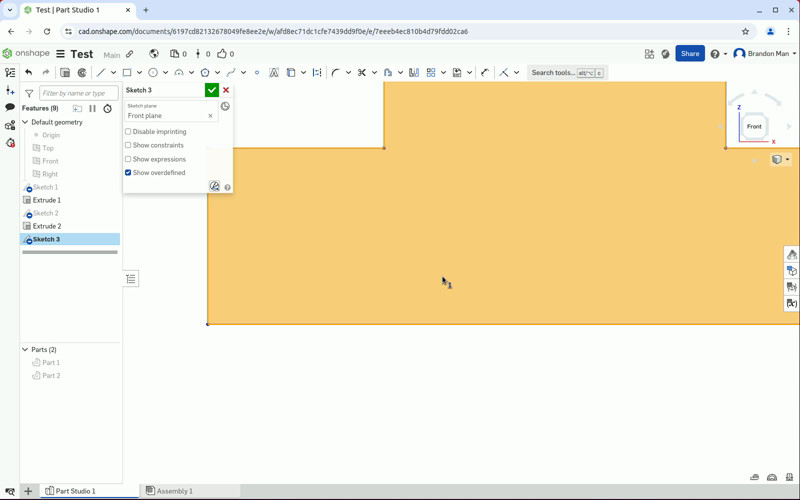
scroll(-6)
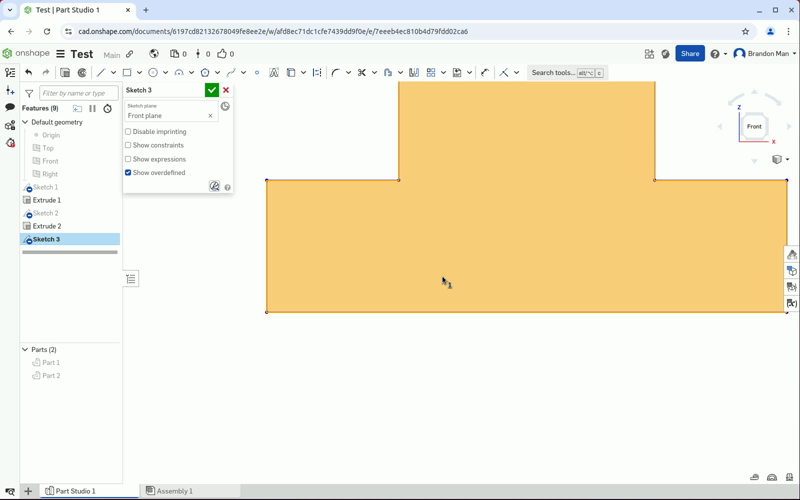
scroll(-6)
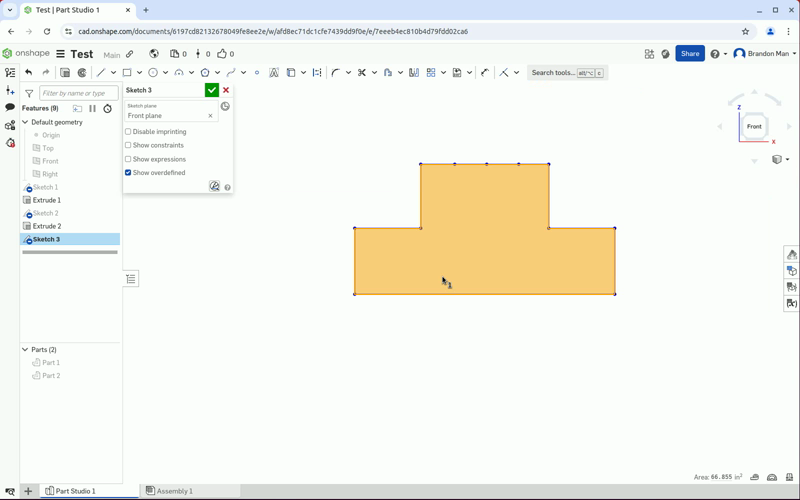
scroll(-6)
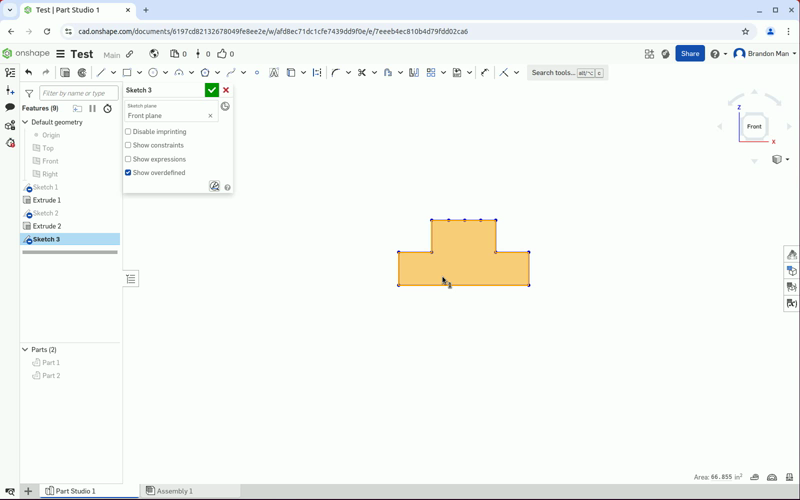
scroll(-6)
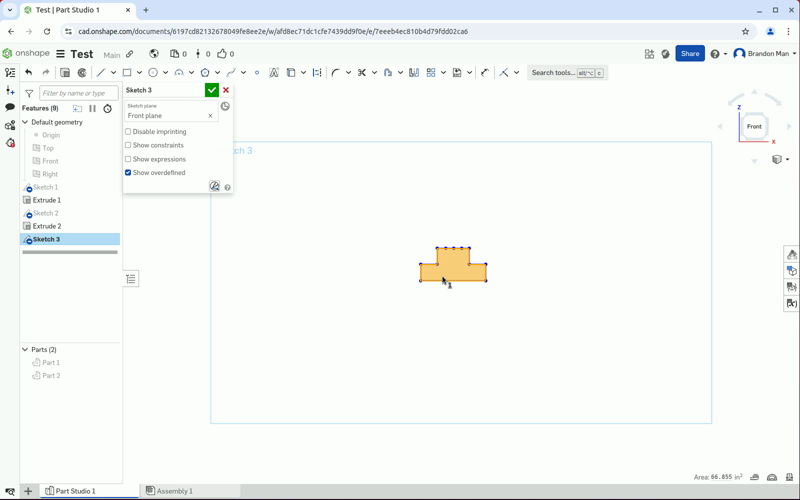
mouse_move(73, 352)
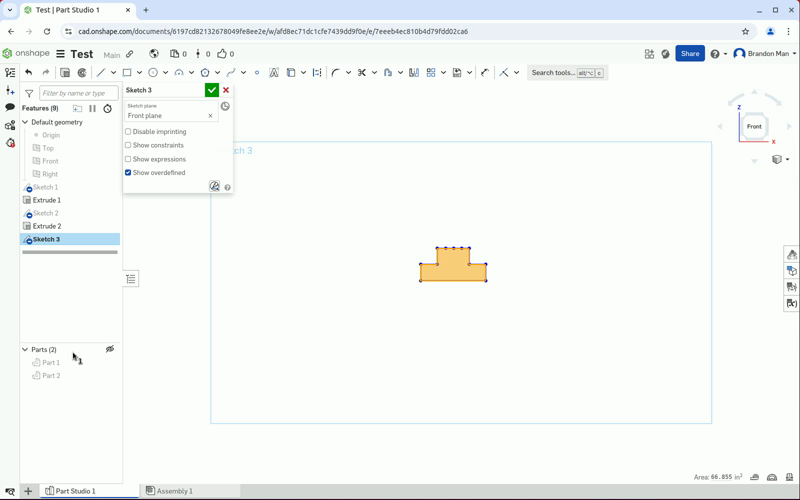
key(shift+y)
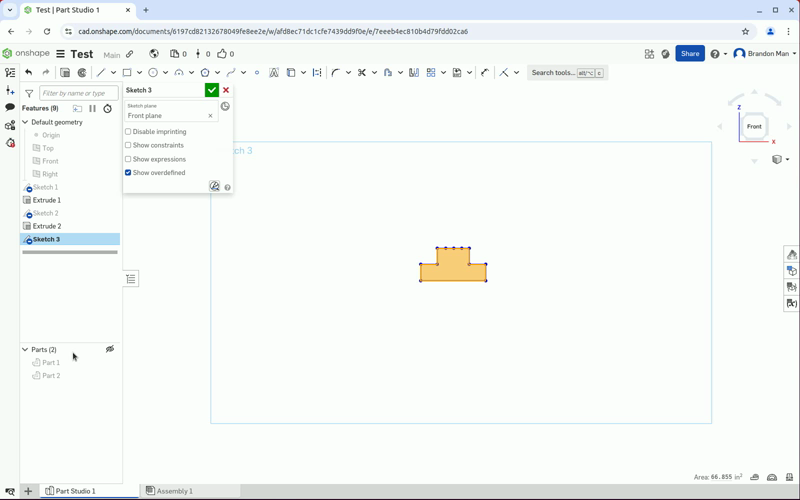
key(shift+e)
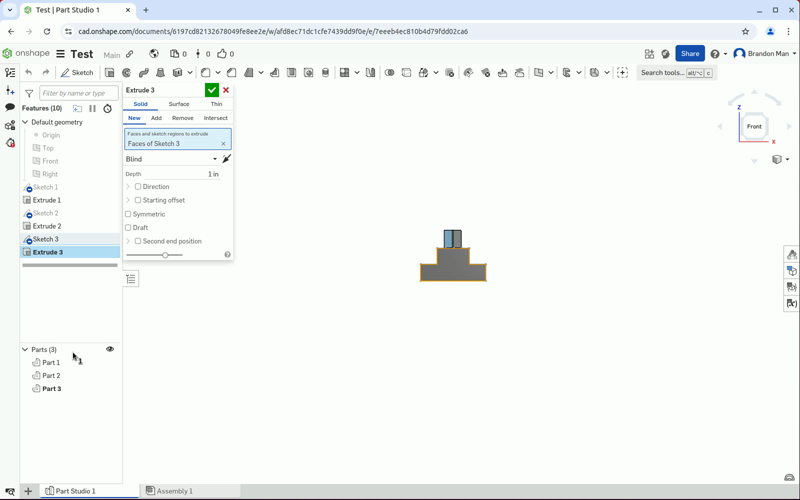
mouse_move(143, 106)
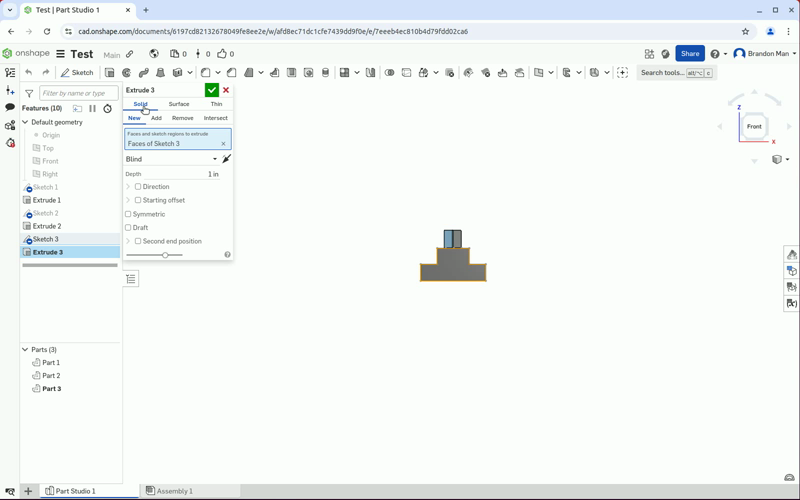
click(143, 106)
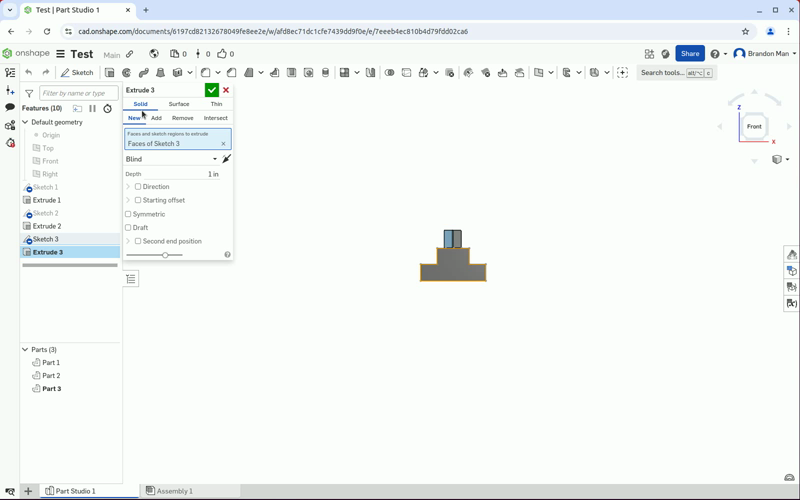
mouse_move(137, 120)
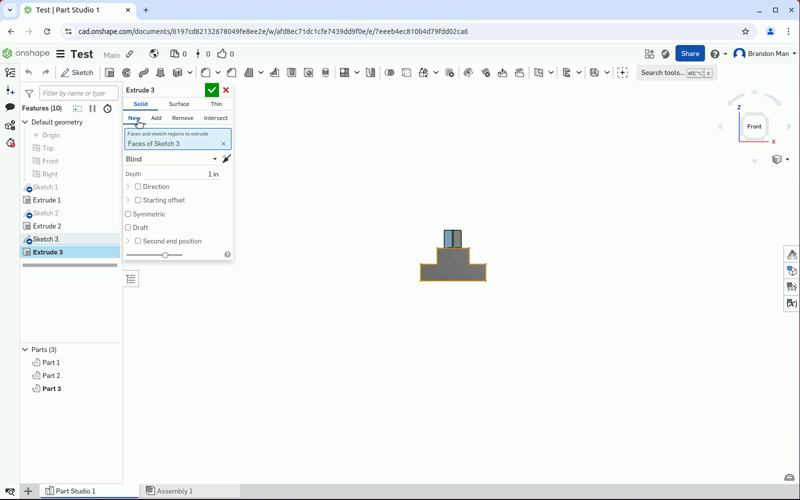
click(137, 120)
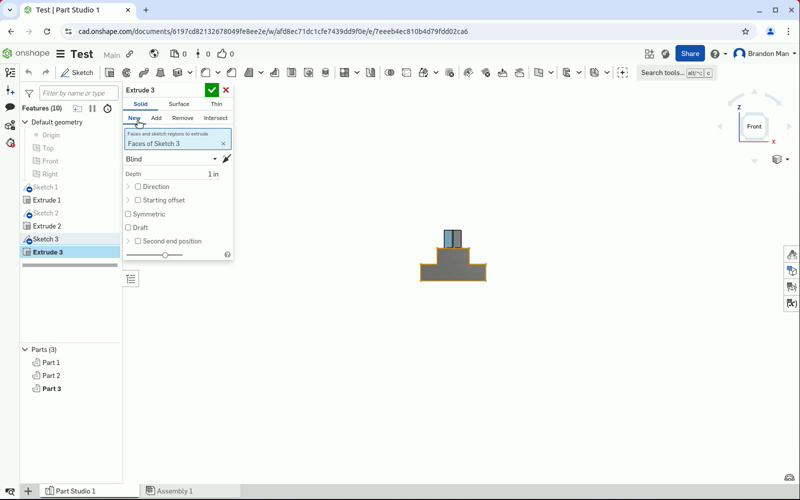
key(tab, 4)
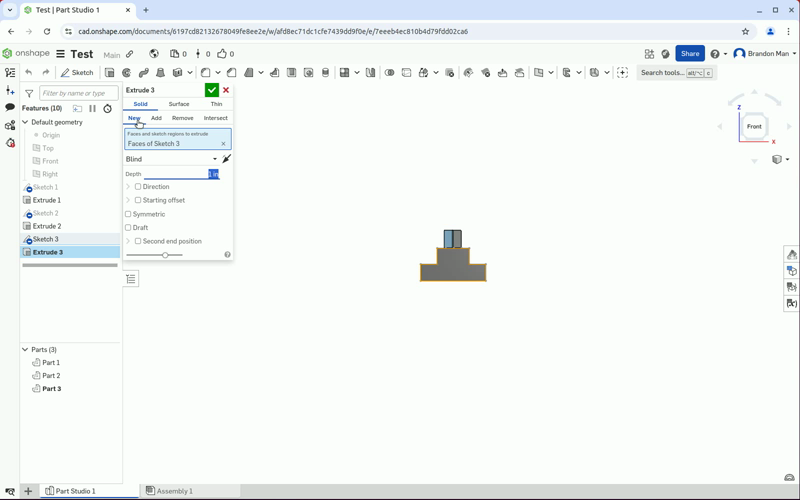
text(23.108)
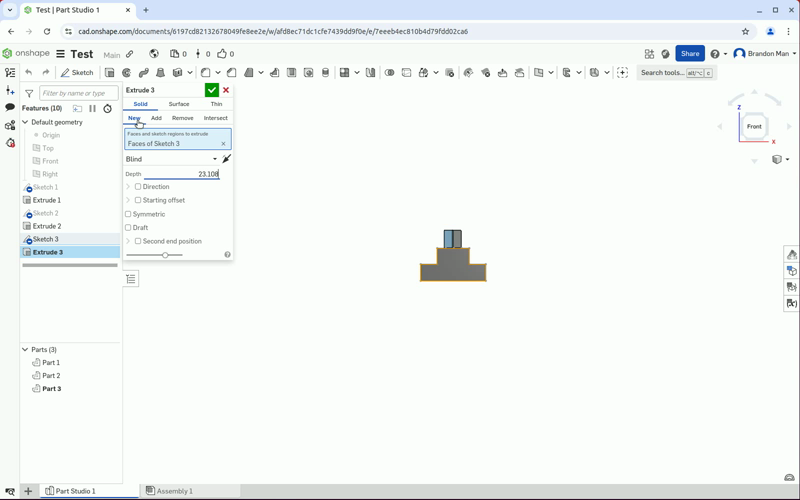
key(enter)
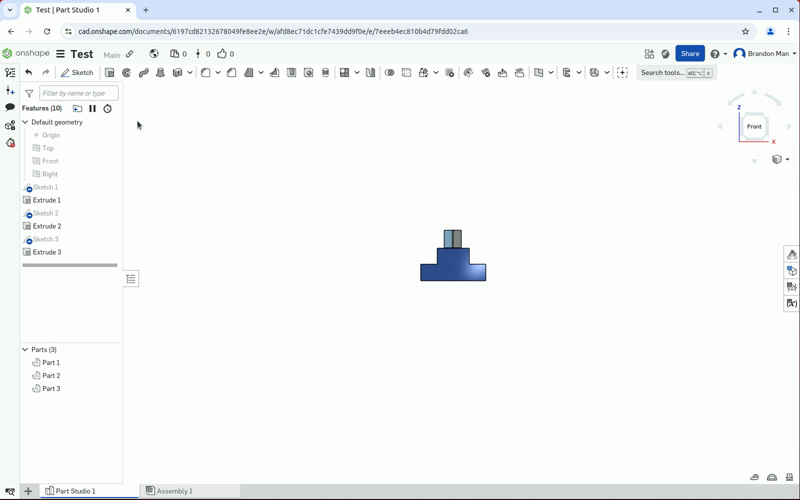
key(shift+h)
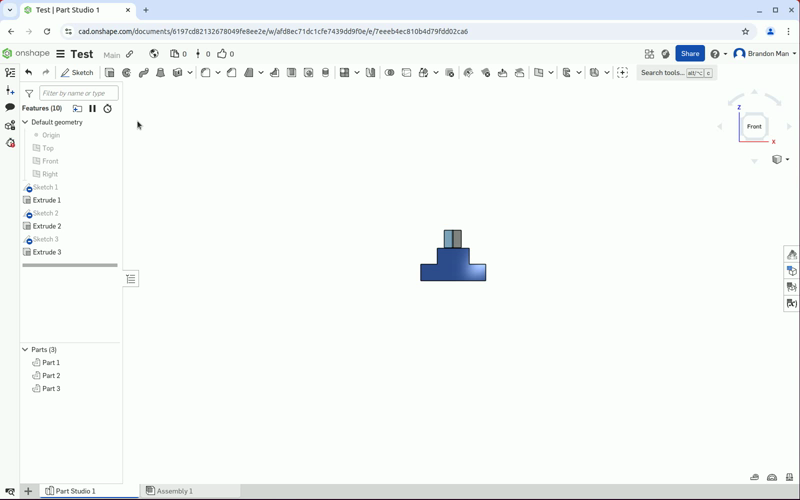
key(shift+h)
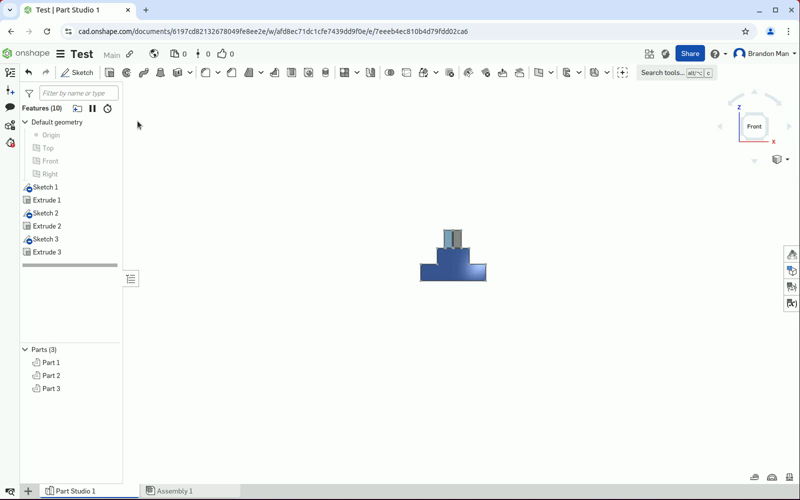
key(shift+7)
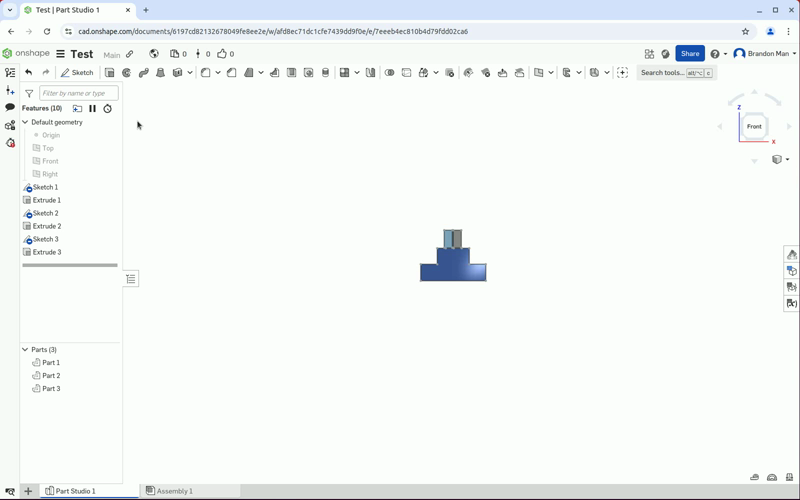
key(left, 2)
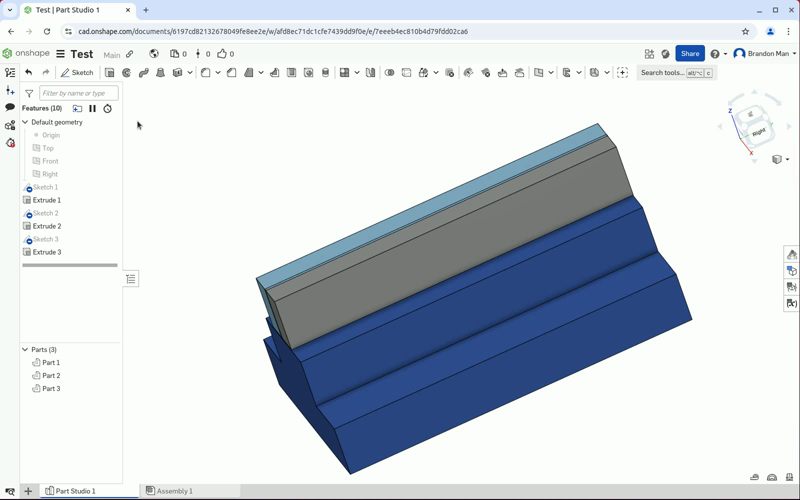
key(down, 2)
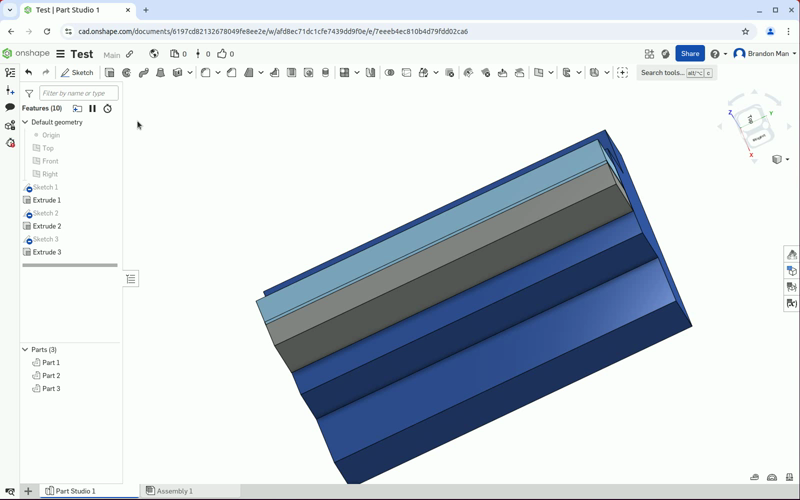
key(up, 2)
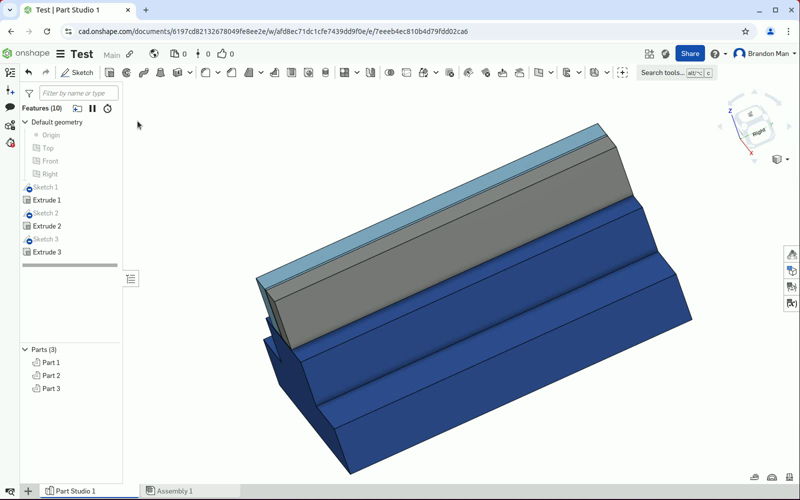
key(right, 2)
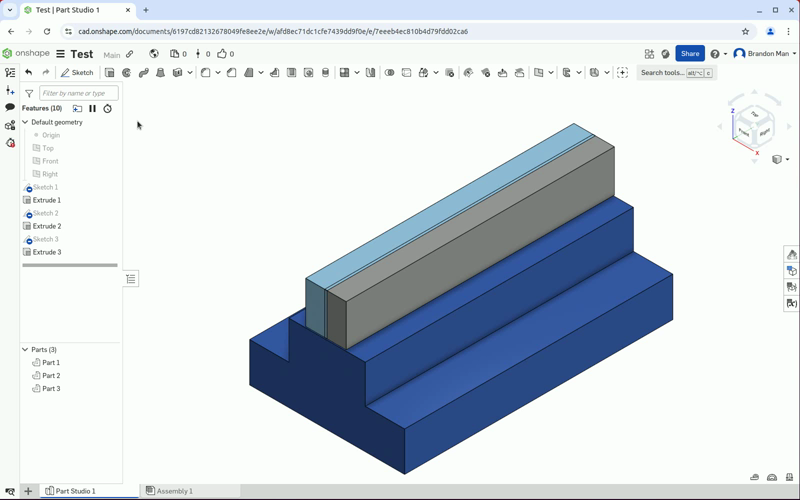
mouse_move(73, 189)
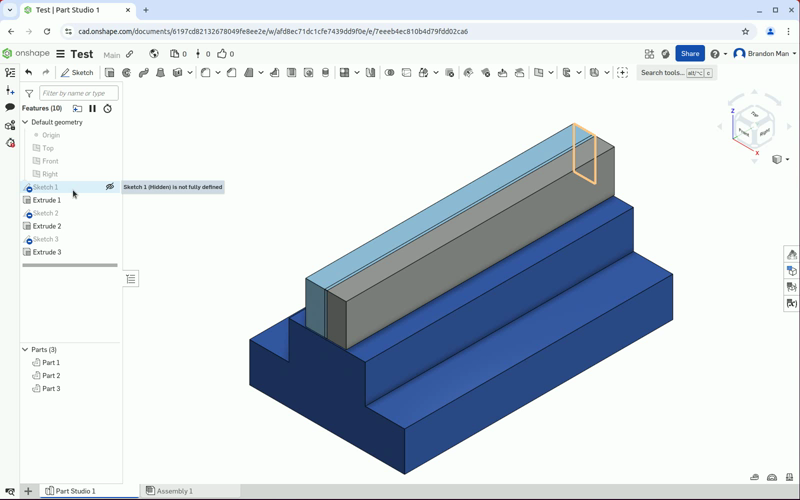
click(73, 189)